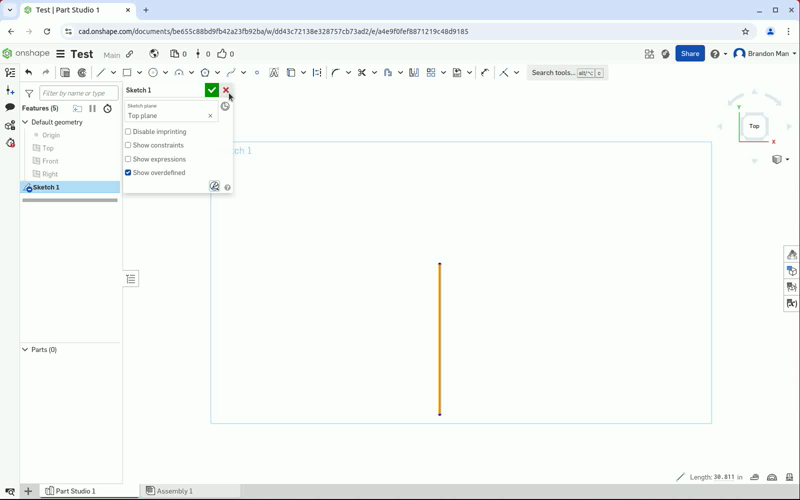
key(shift+h)
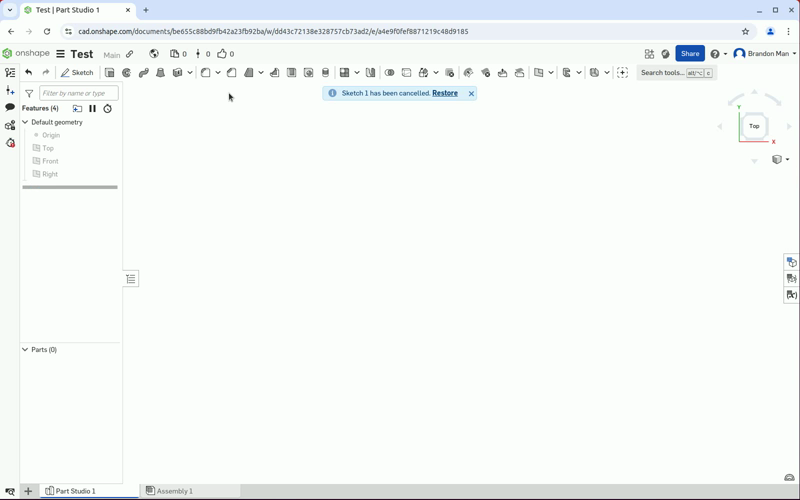
mouse_move(73, 352)
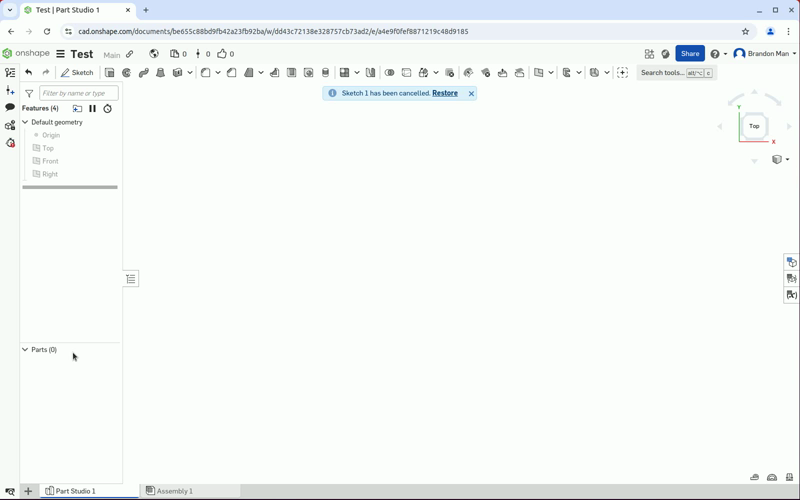
key(y)
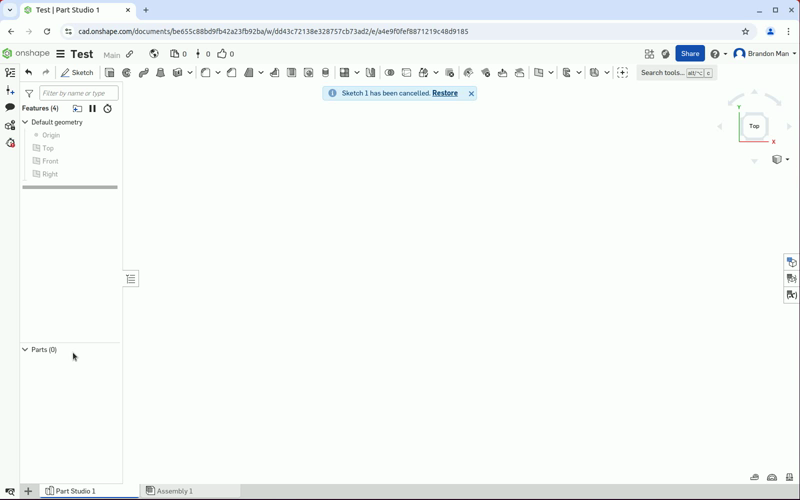
key(shift+p)
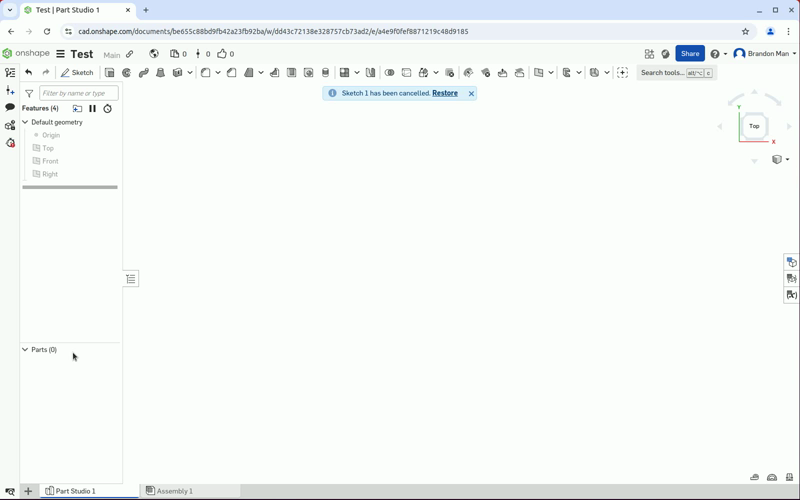
key(space)
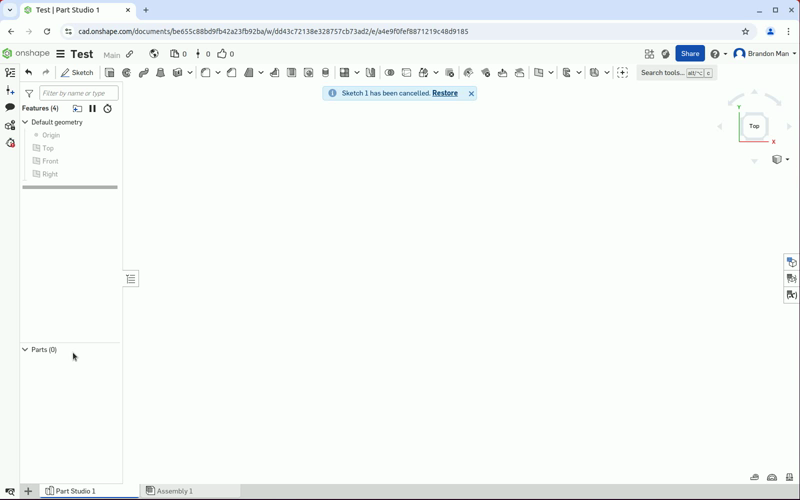
key_down(shift)
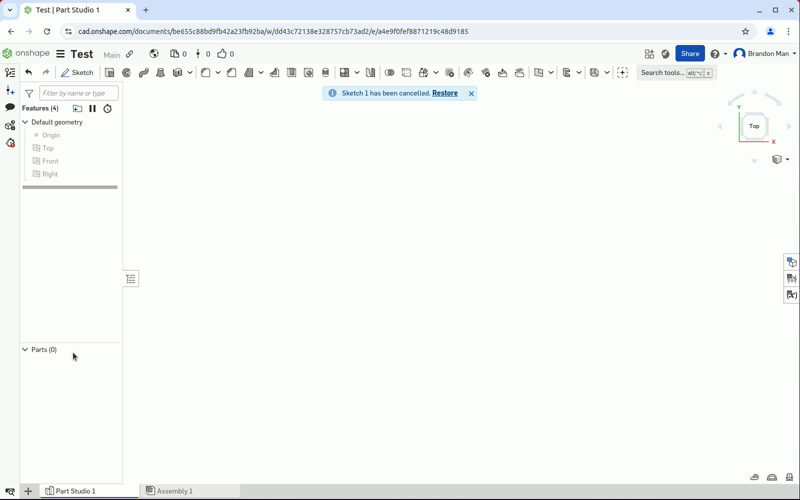
key(up)
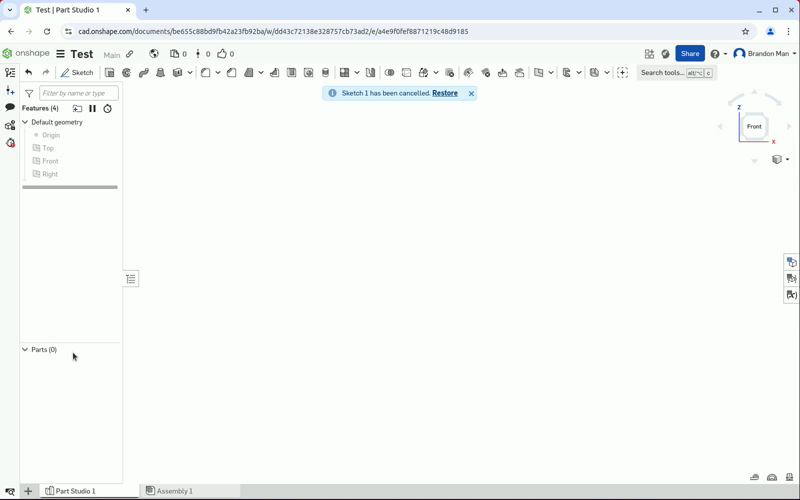
key_up(shift)
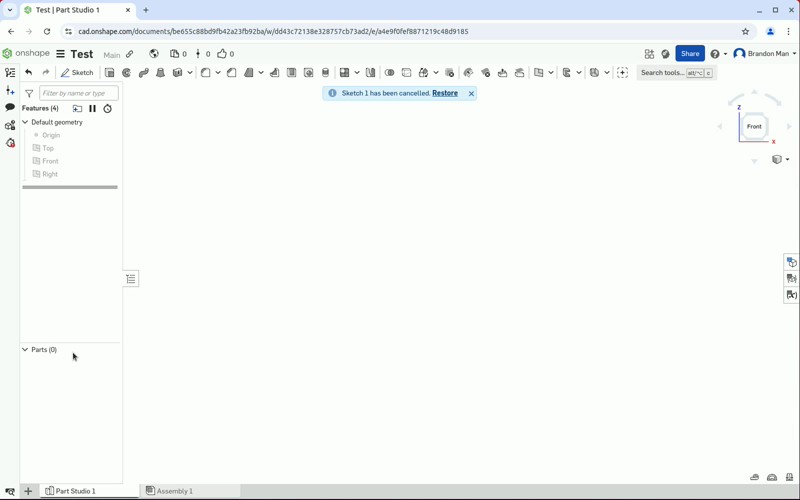
mouse_move(73, 352)
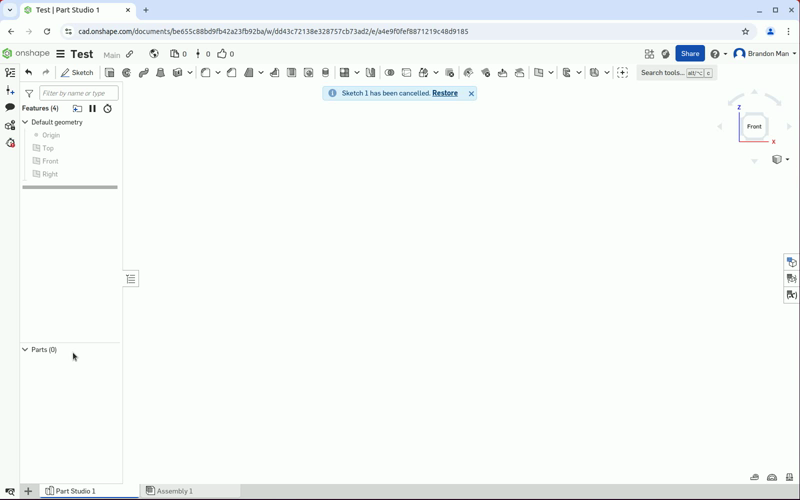
key(shift+y)
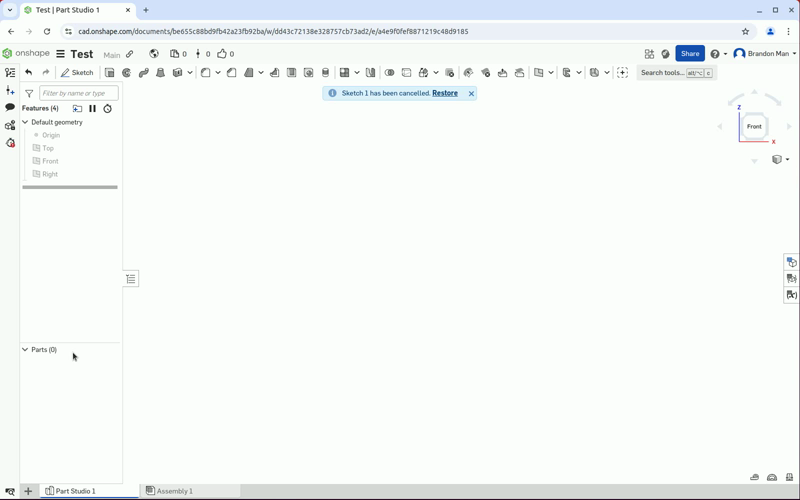
key(shift+s)
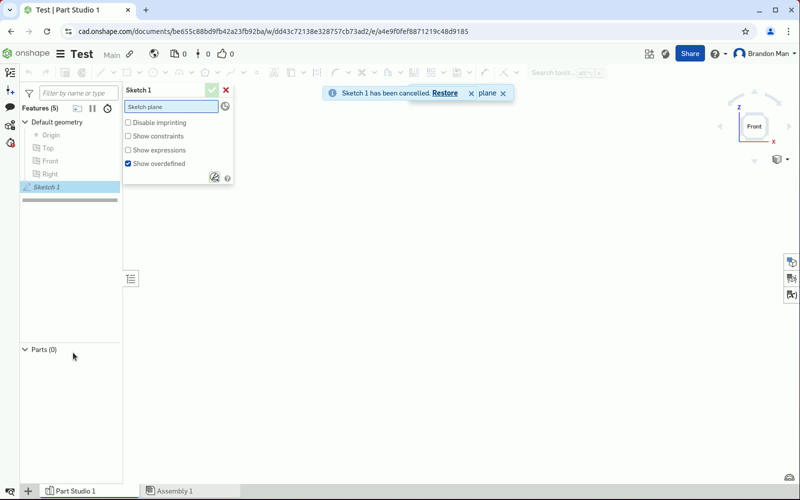
mouse_move(73, 163)
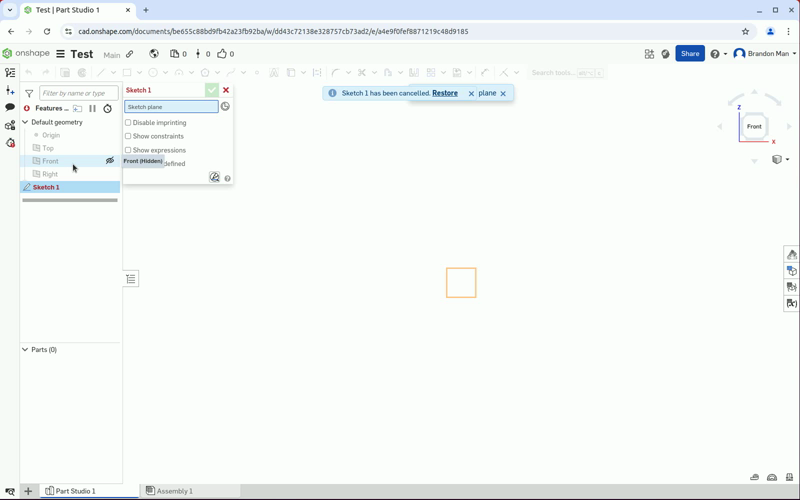
click(73, 163)
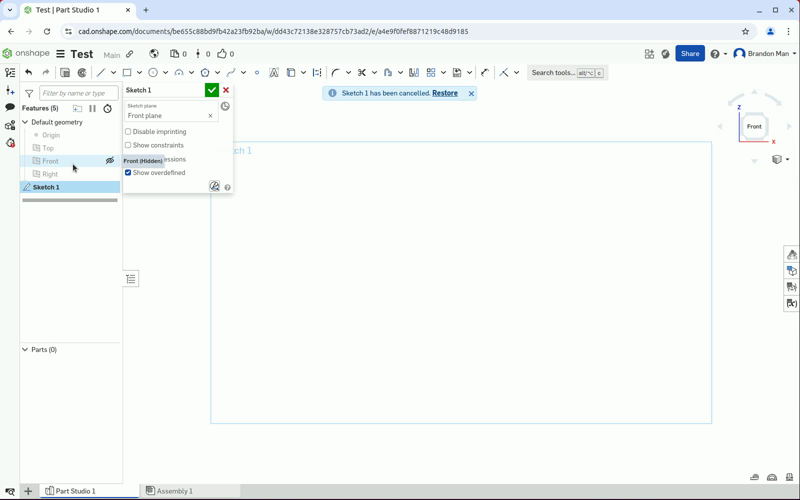
mouse_move(73, 352)
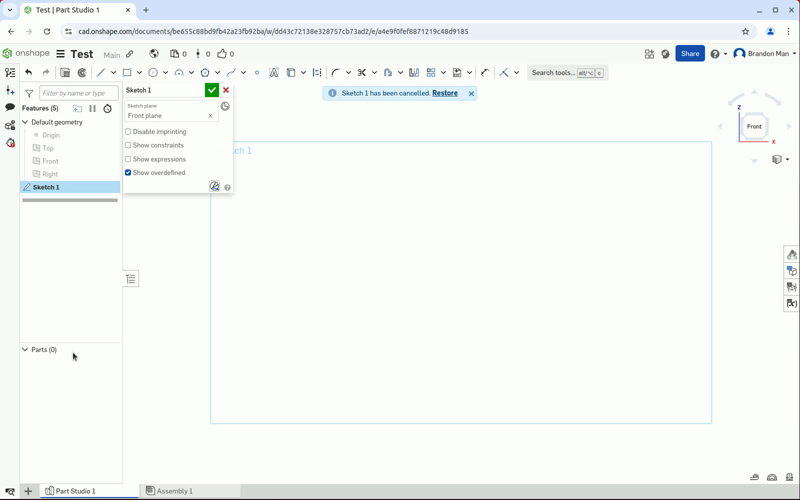
key(y)
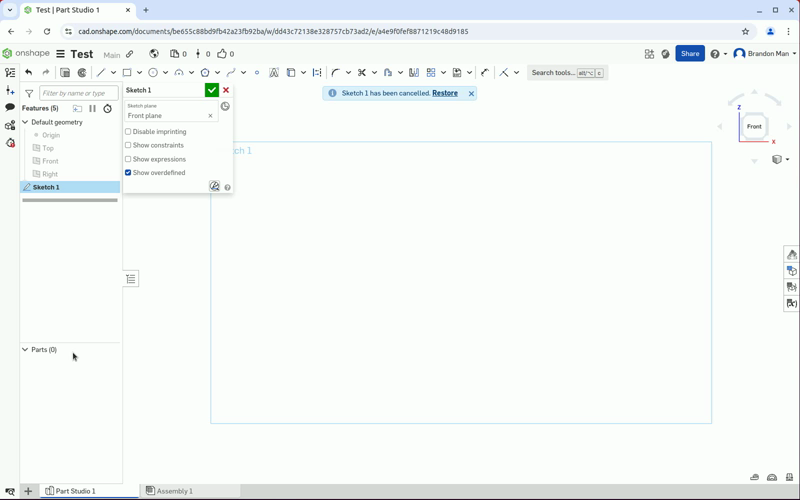
key(l)
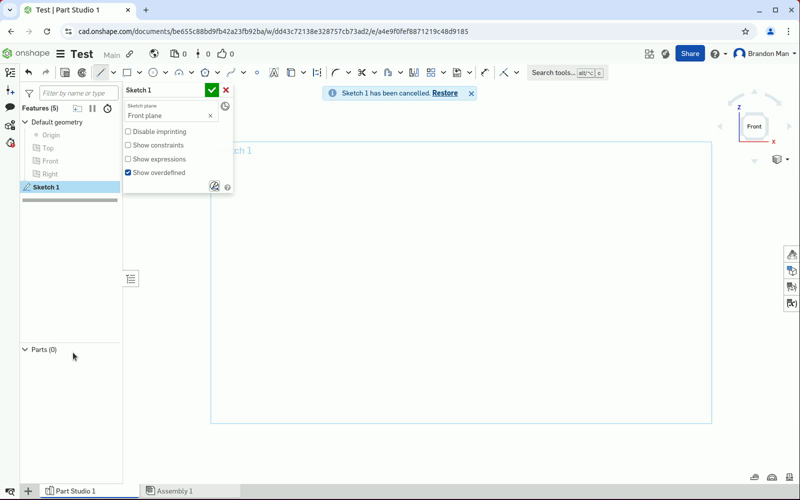
key_down(shift)
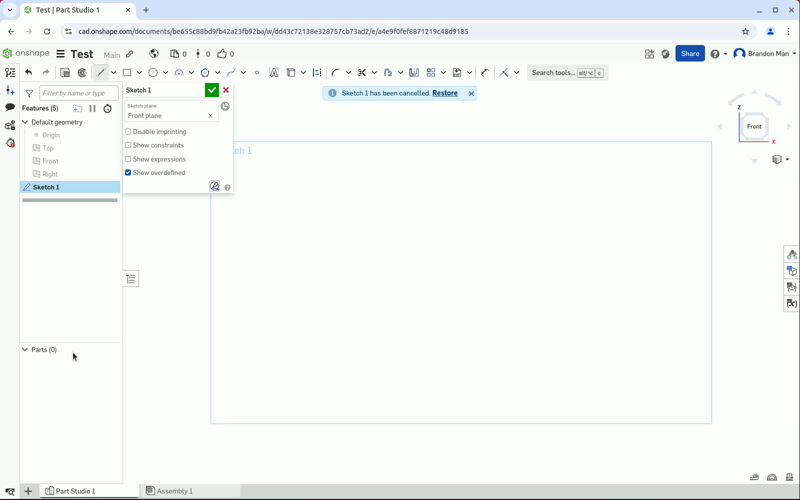
mouse_move(404, 316)
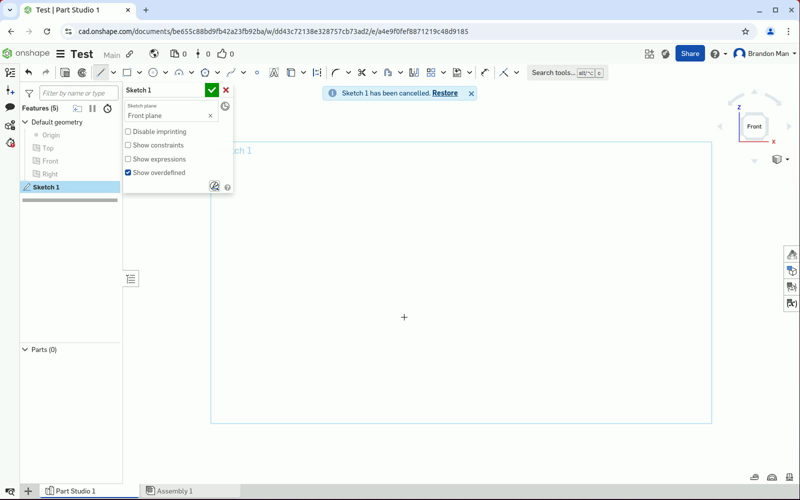
click(404, 316)
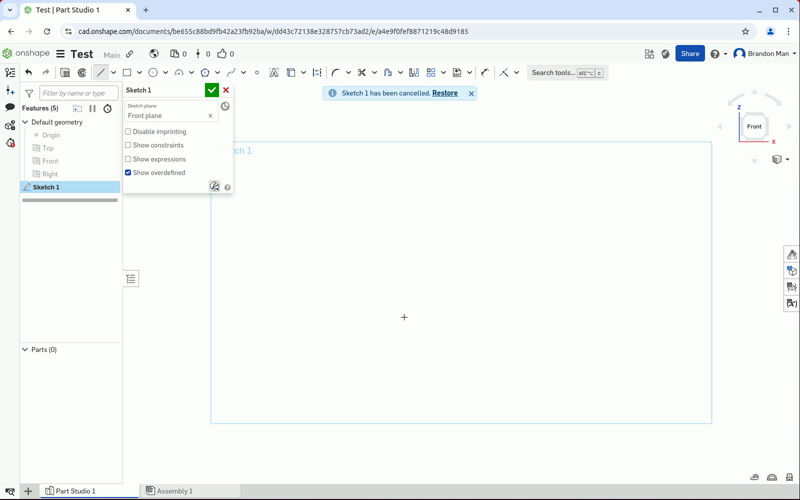
key_up(shift)
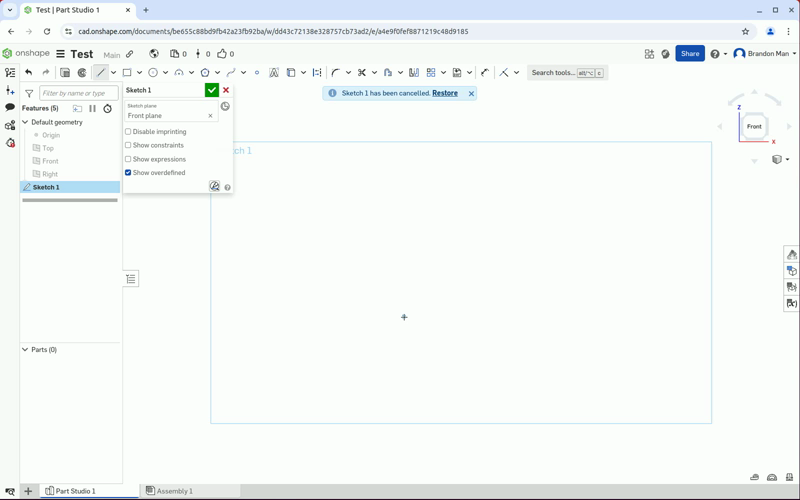
key_down(shift)
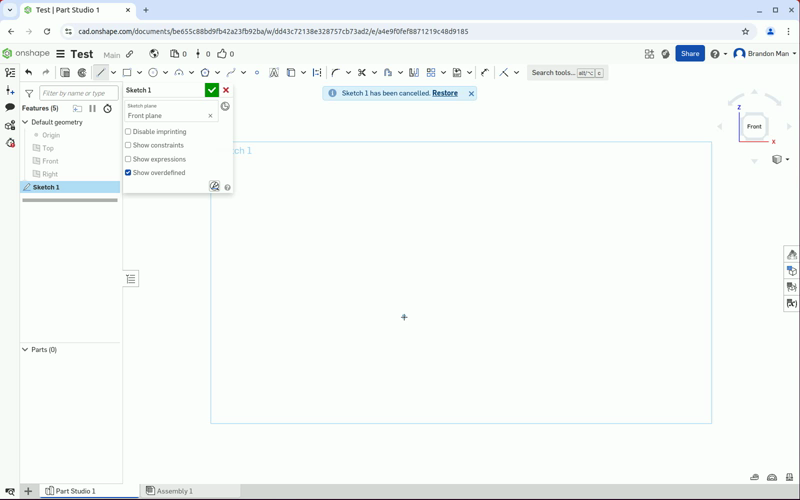
mouse_move(516, 317)
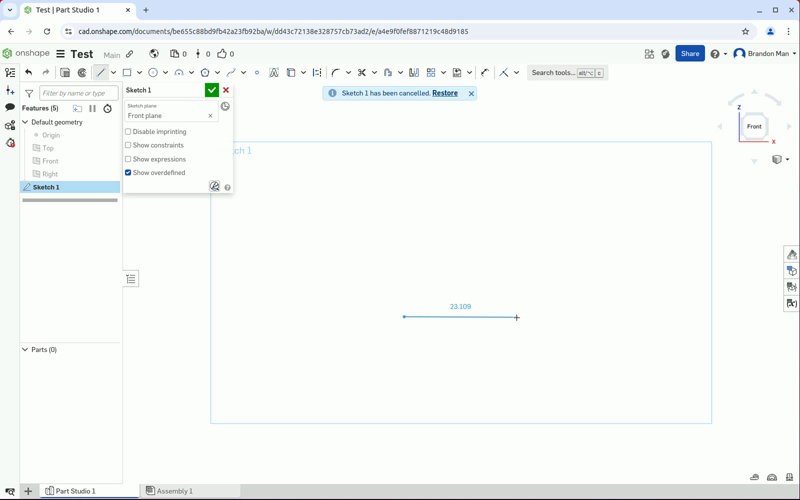
click(516, 317)
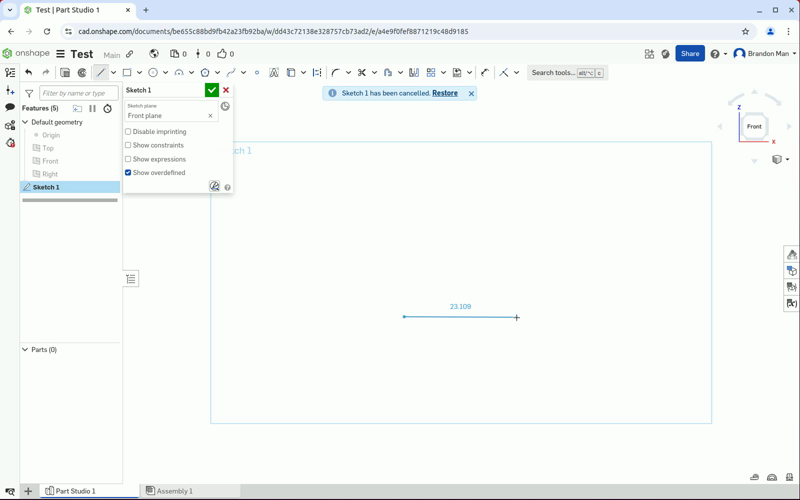
key_up(shift)
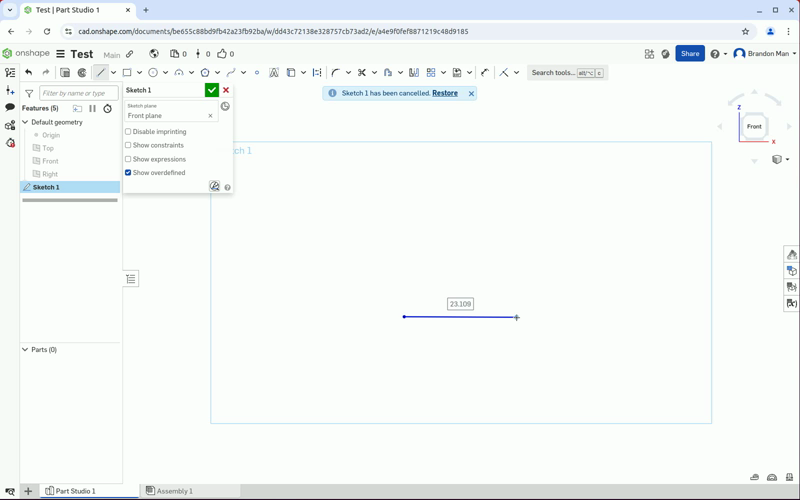
key_down(shift)
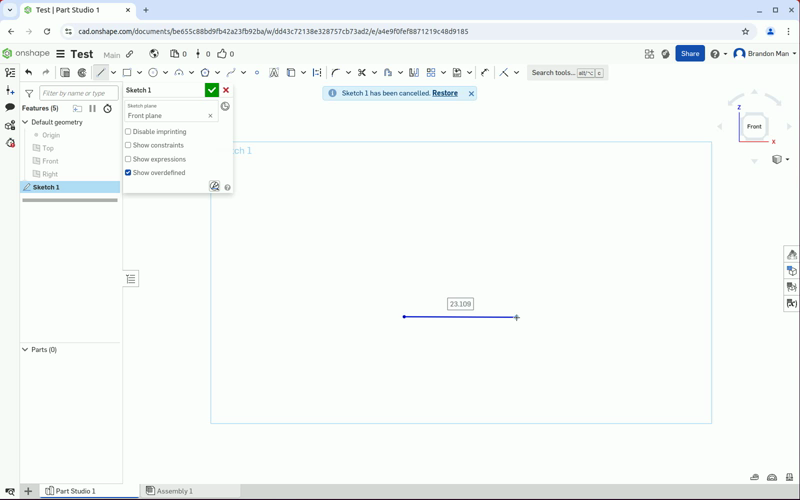
mouse_move(546, 317)
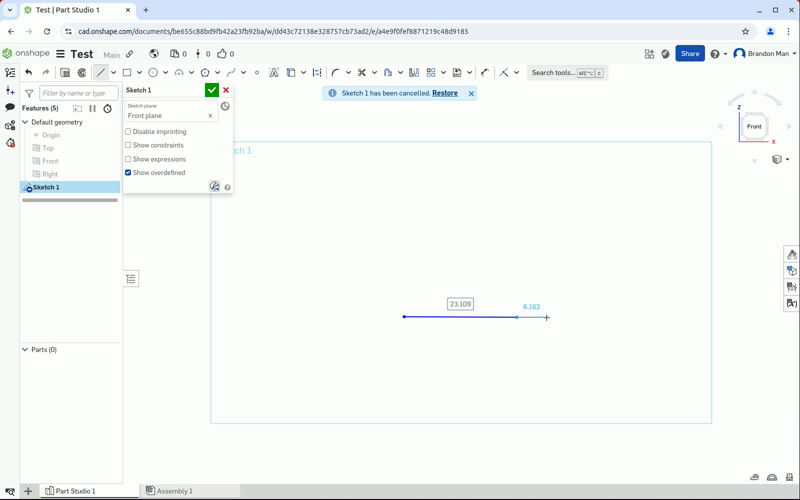
mouse_move(516, 312)
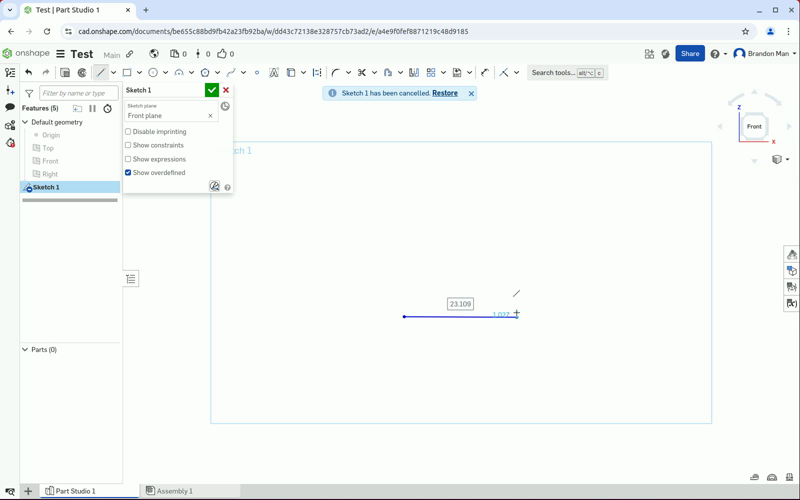
scroll(6)
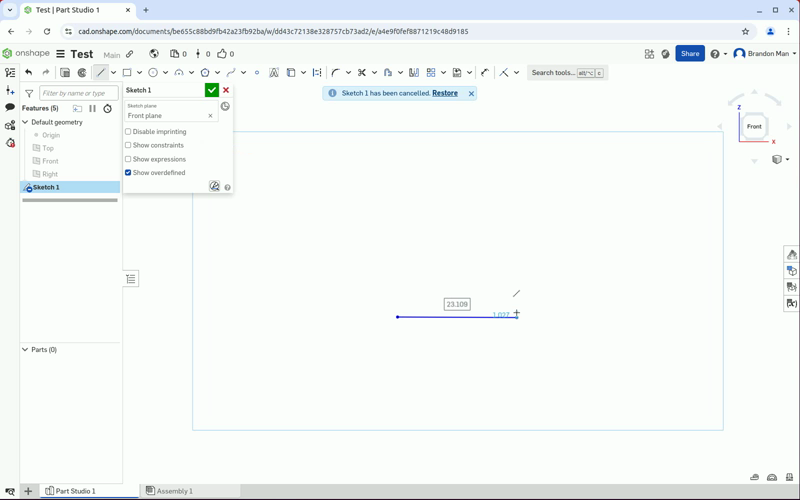
scroll(6)
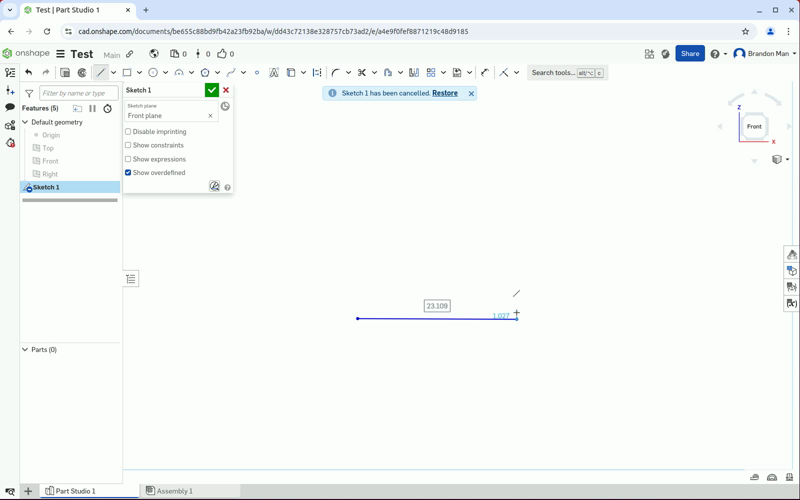
scroll(6)
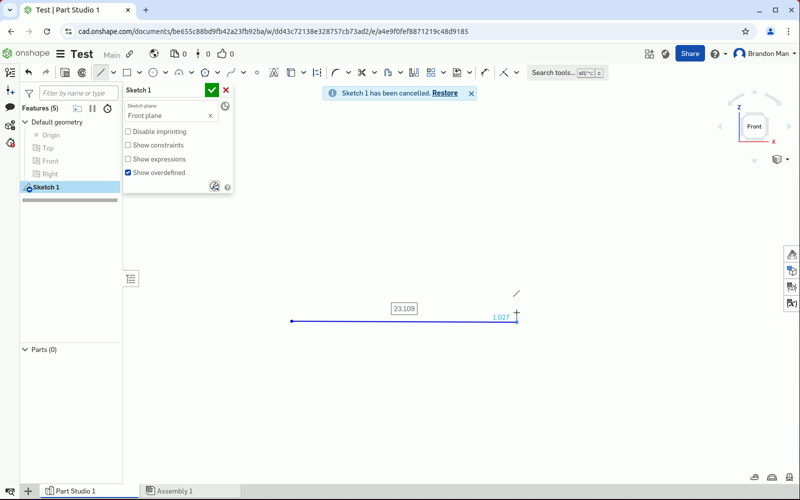
scroll(6)
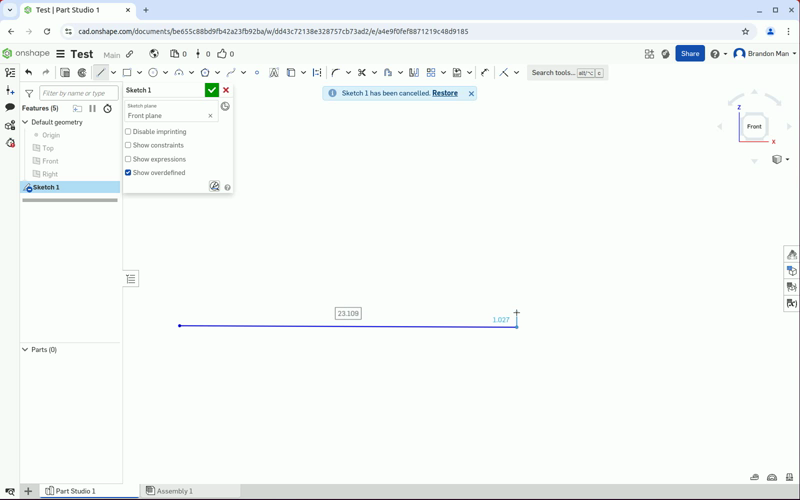
scroll(6)
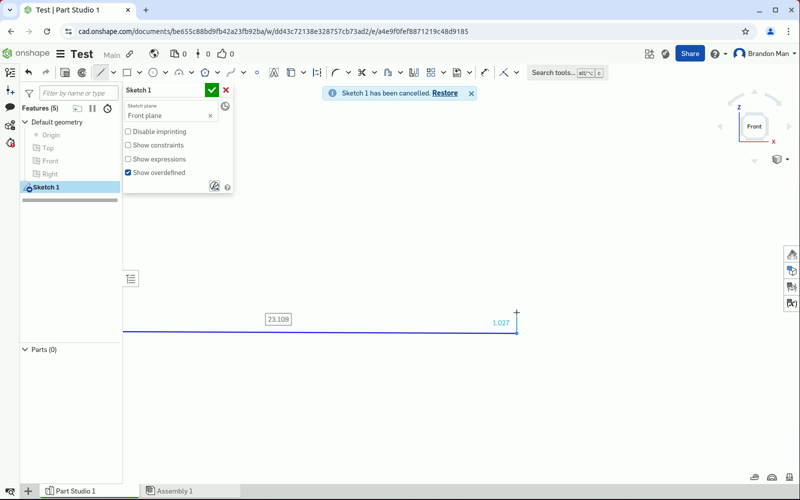
scroll(6)
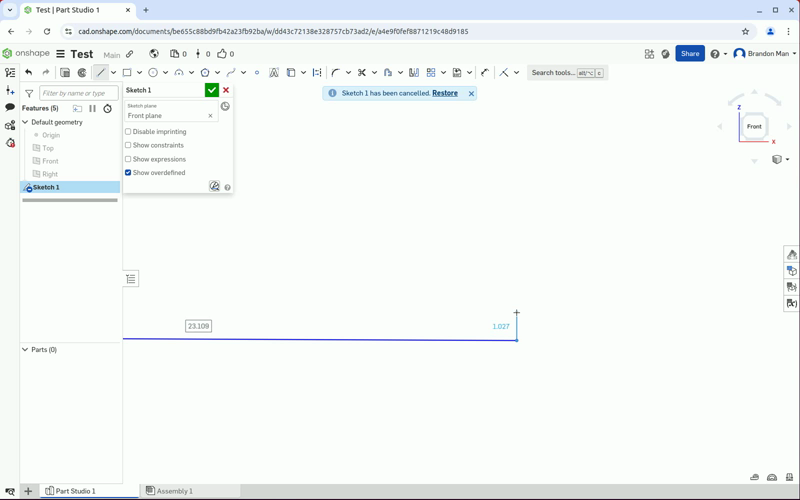
scroll(6)
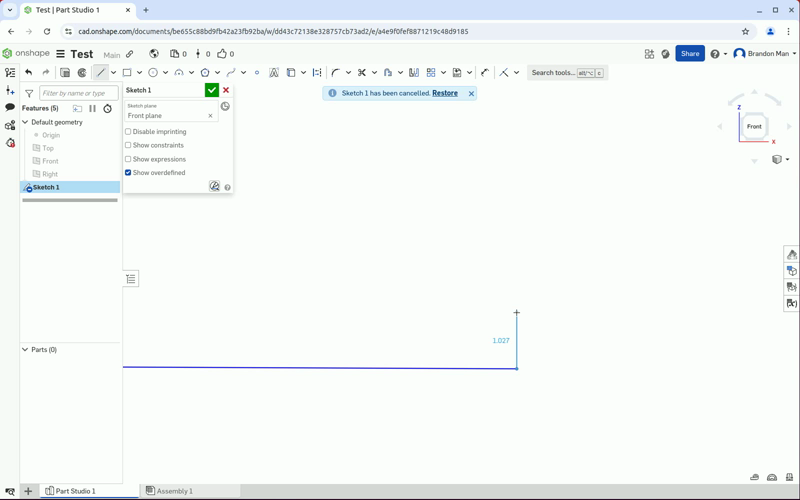
click(516, 312)
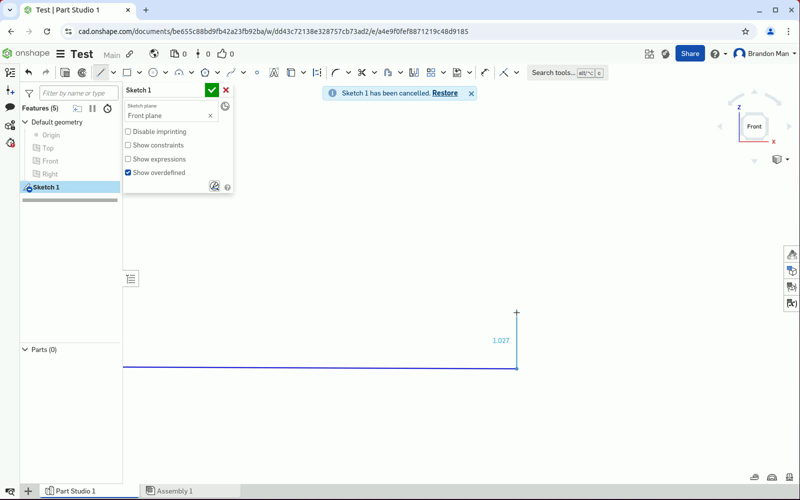
scroll(-6)
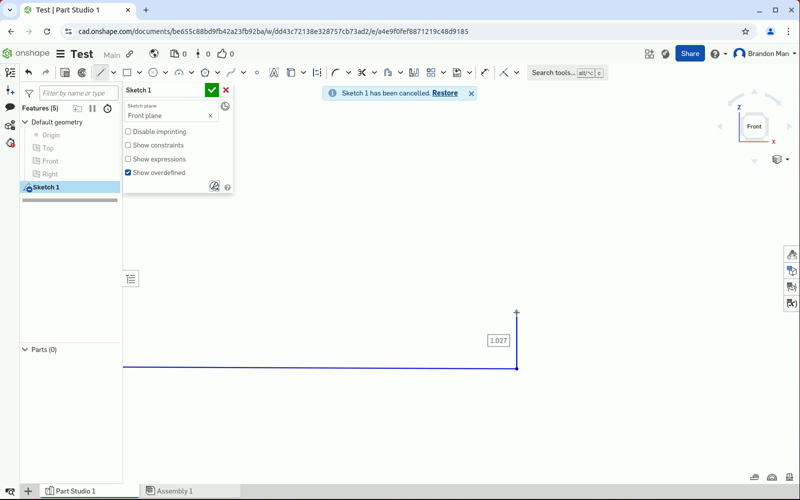
scroll(-6)
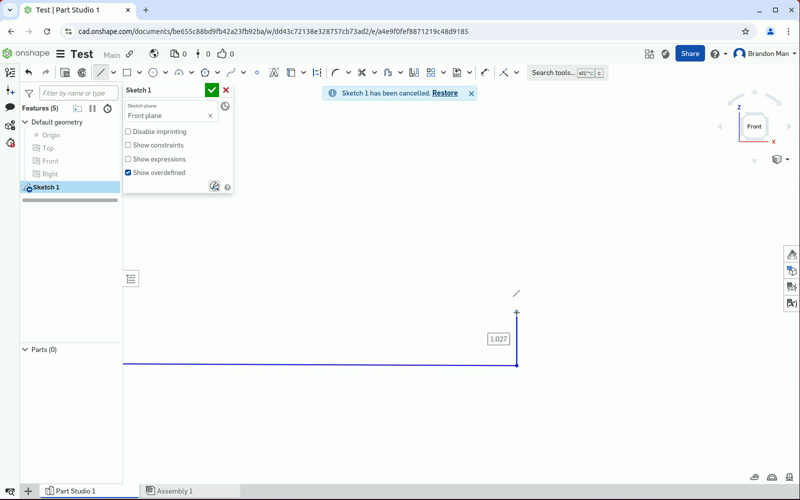
scroll(-6)
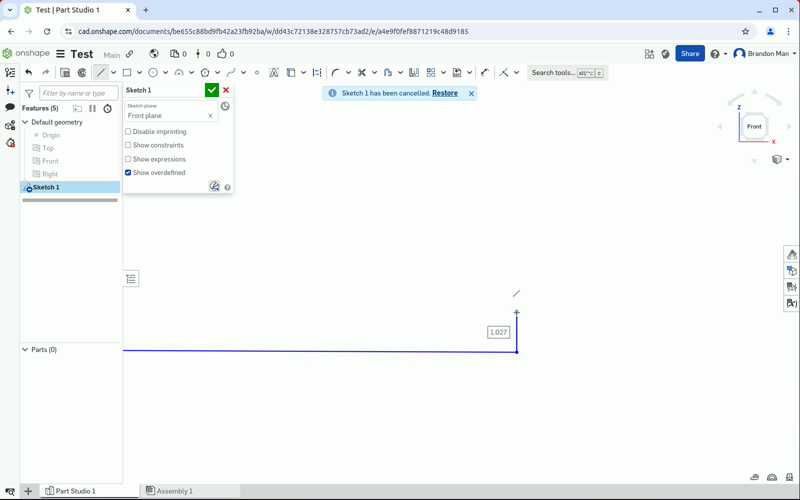
scroll(-6)
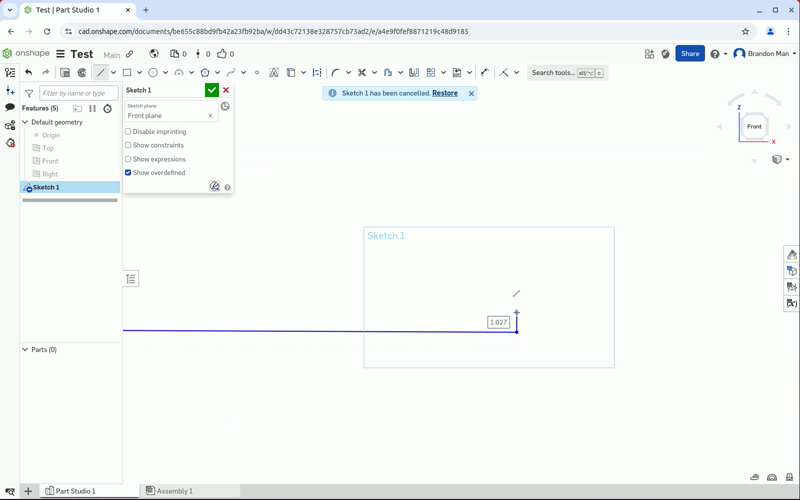
scroll(-6)
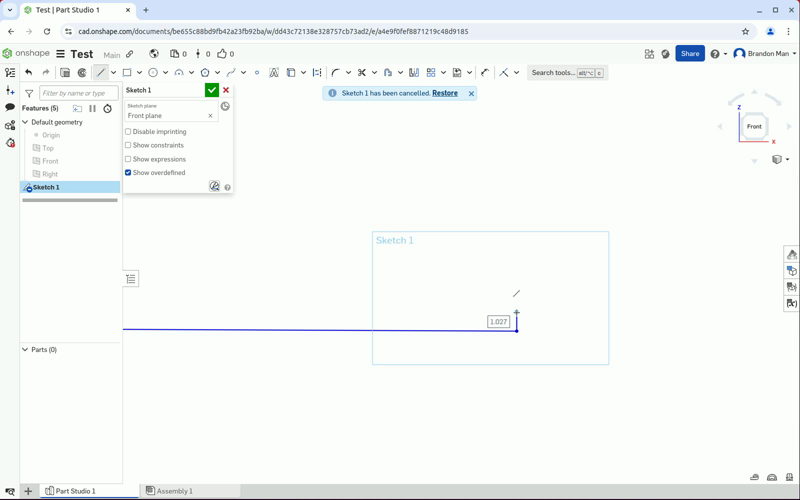
scroll(-6)
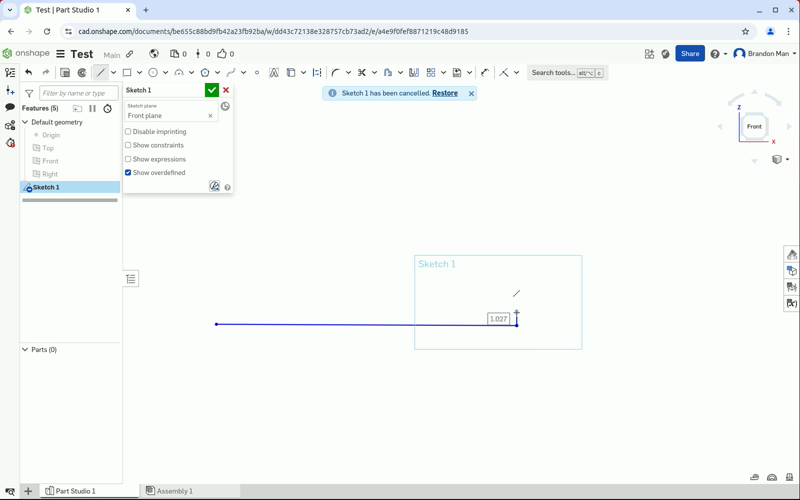
scroll(-6)
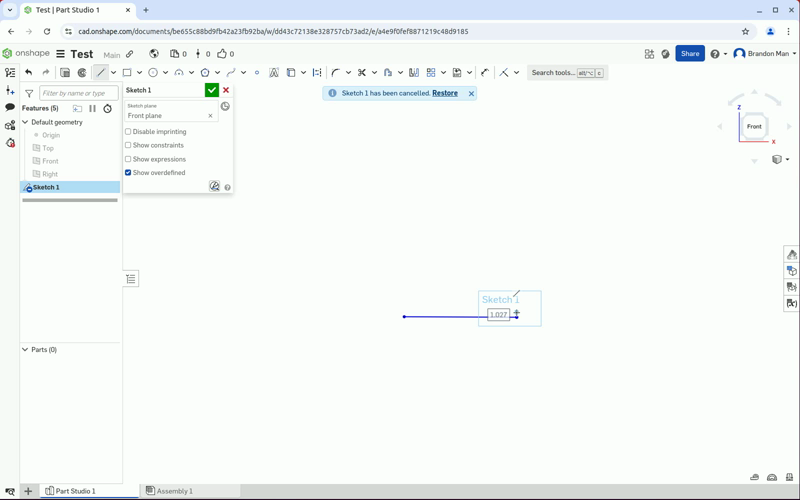
key_up(shift)
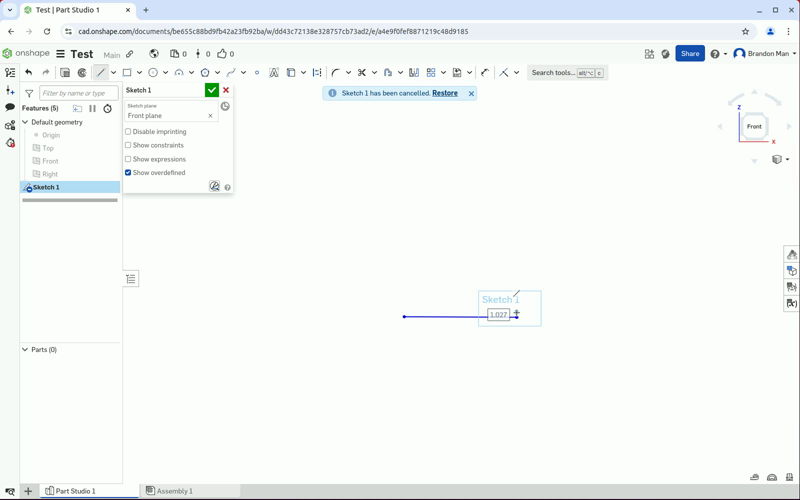
key_down(shift)
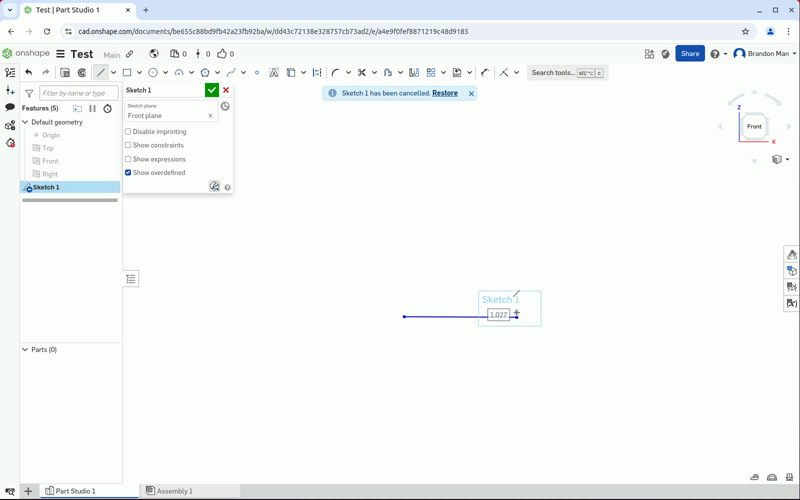
mouse_move(404, 312)
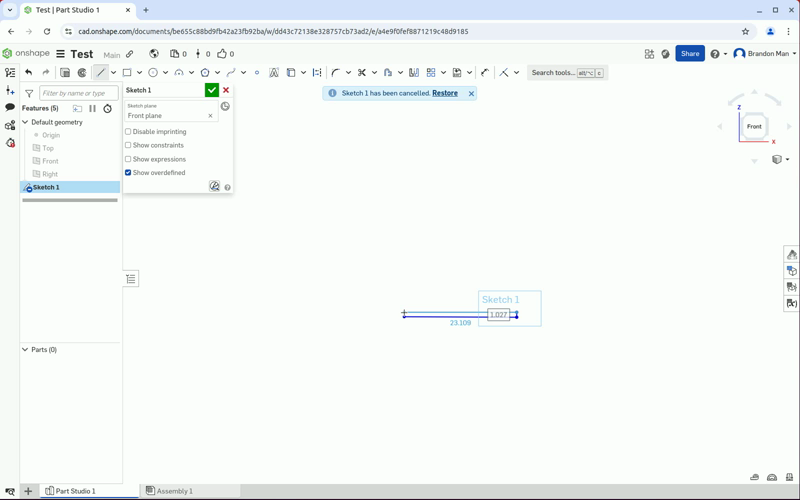
click(404, 312)
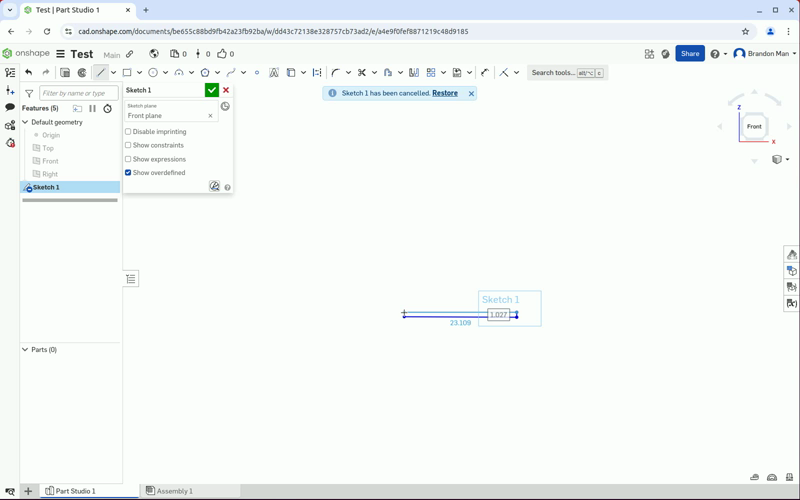
key_up(shift)
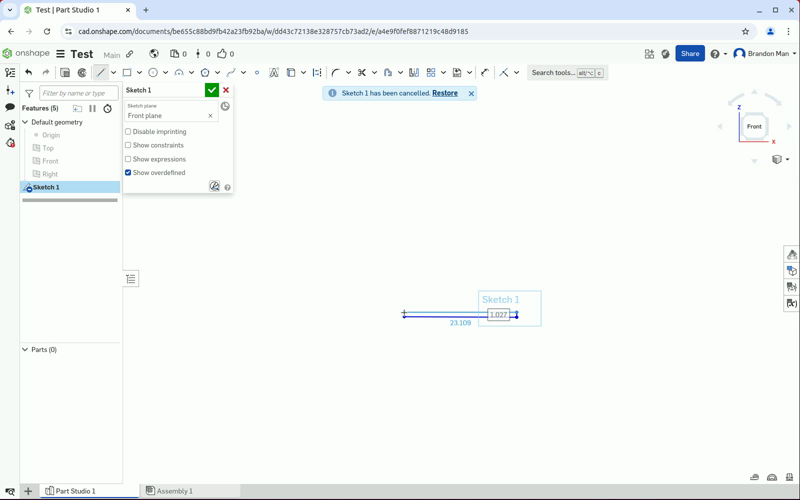
mouse_move(434, 312)
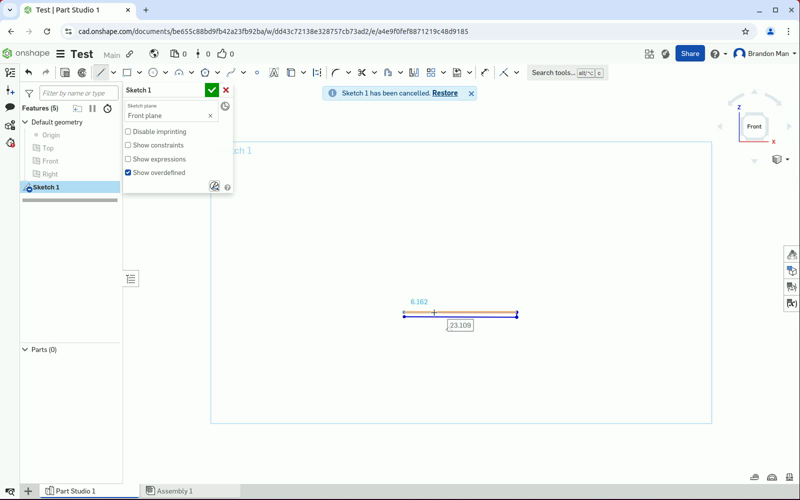
key_down(shift)
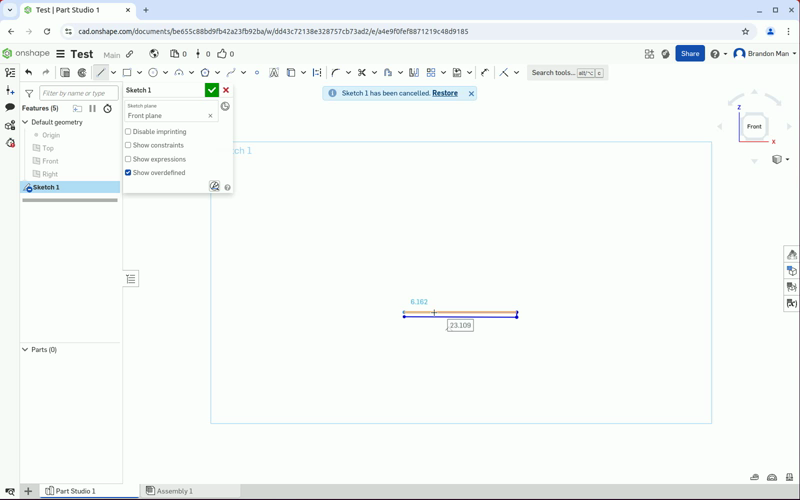
mouse_move(404, 316)
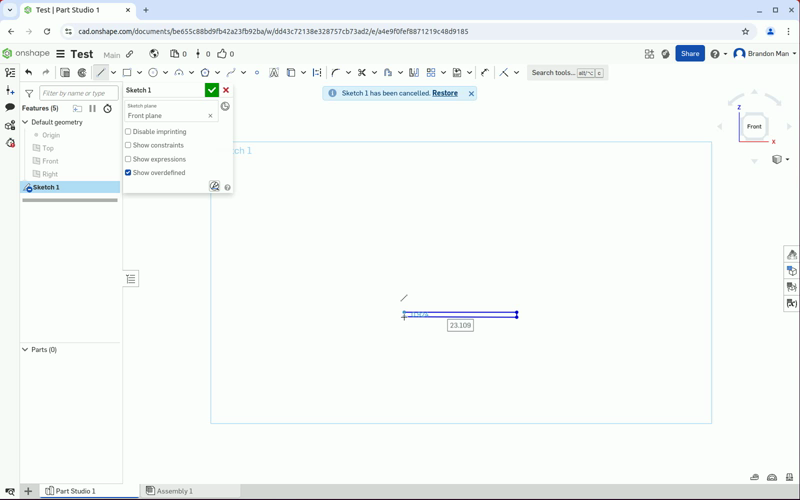
scroll(6)
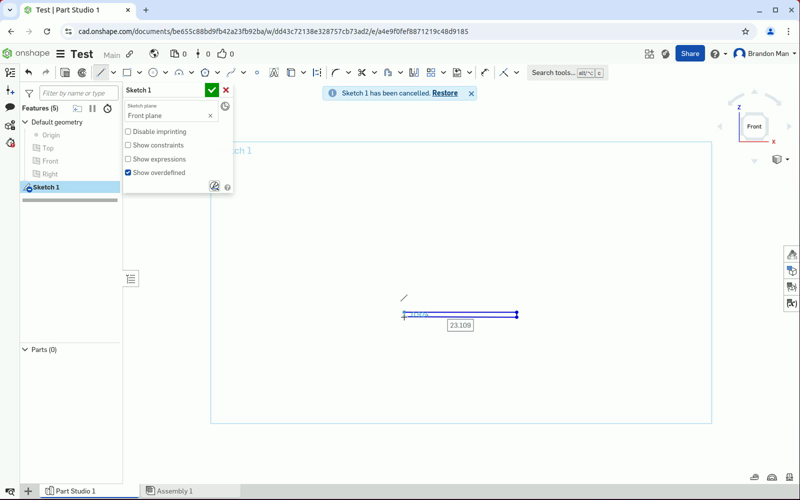
scroll(6)
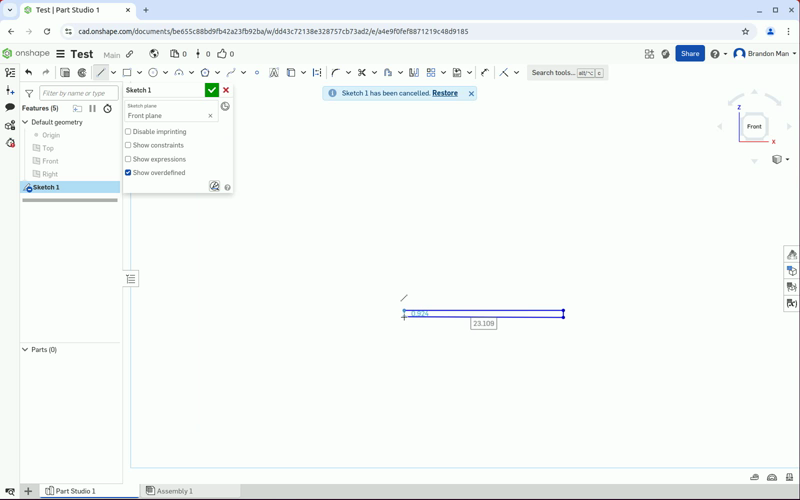
scroll(6)
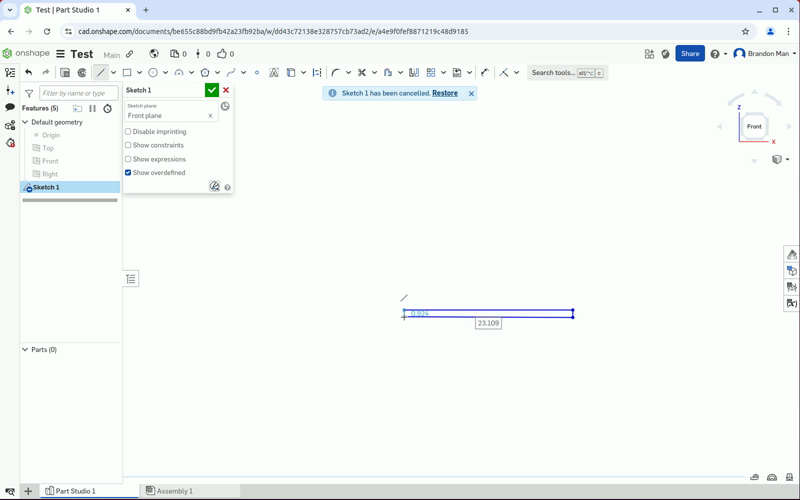
scroll(6)
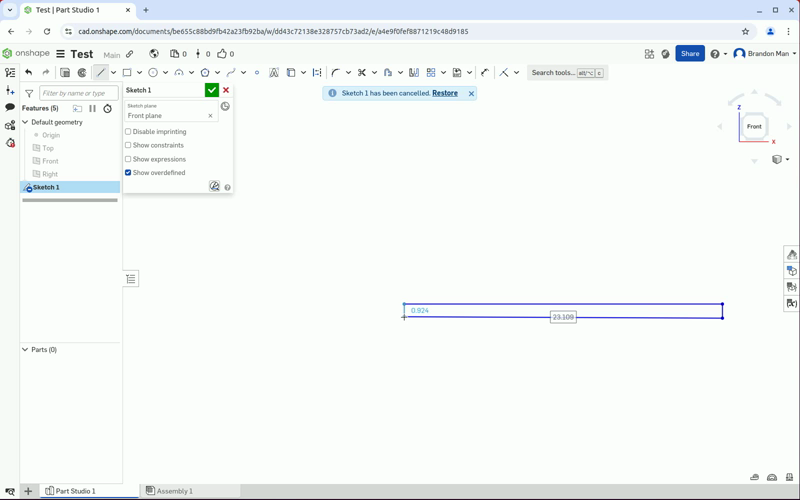
scroll(6)
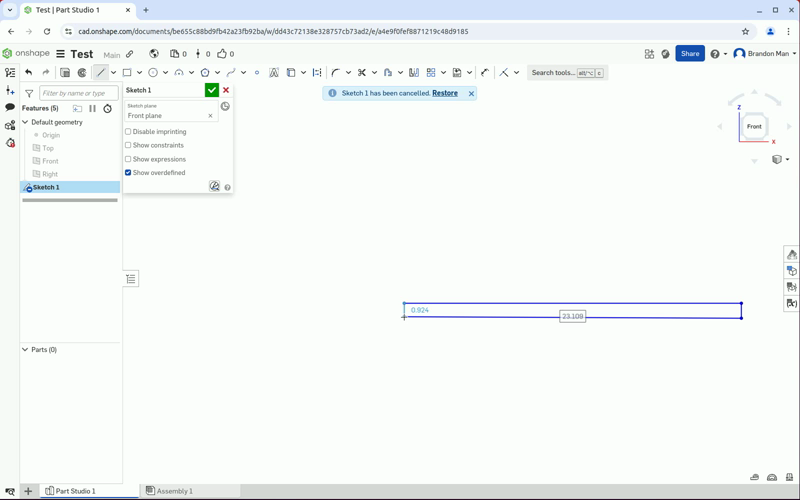
scroll(6)
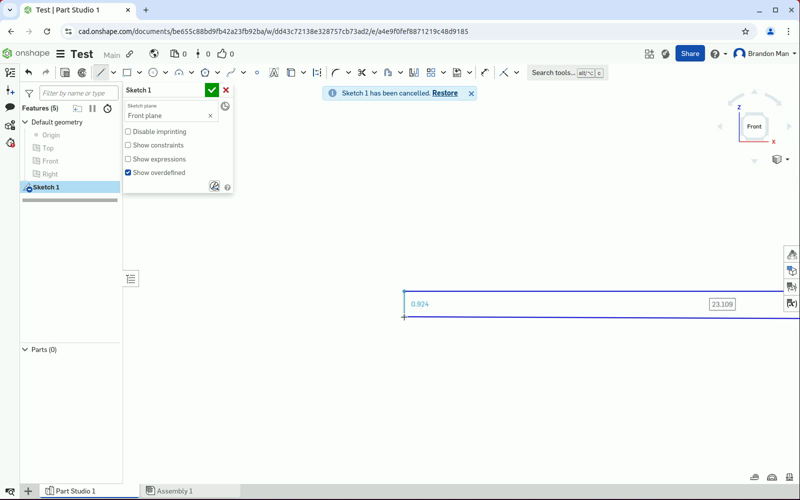
scroll(6)
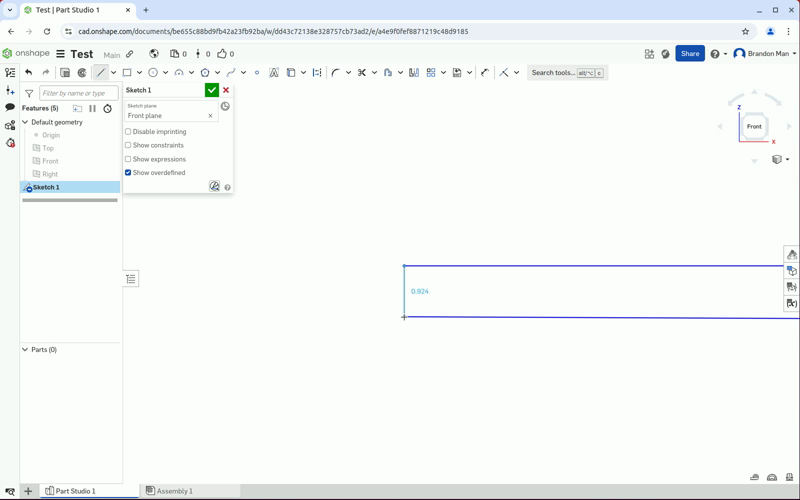
key_up(shift)
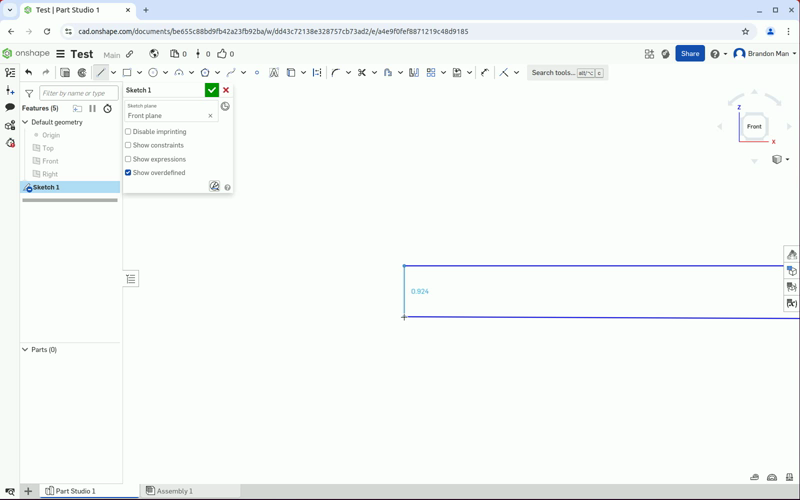
click(404, 316)
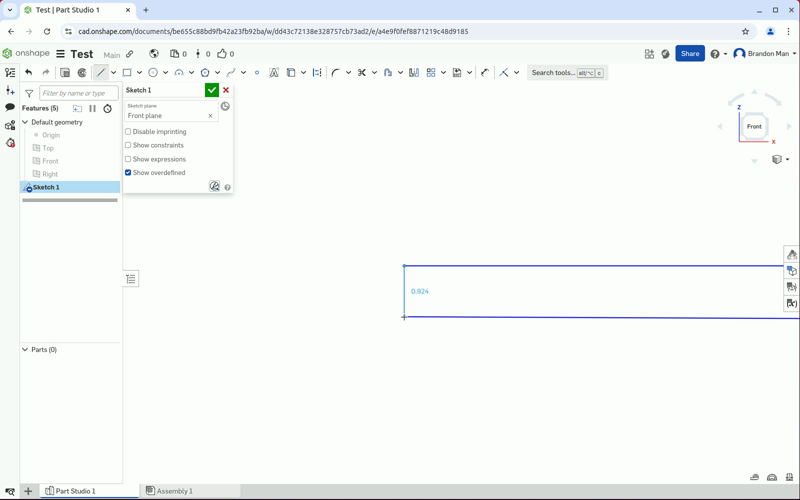
scroll(-6)
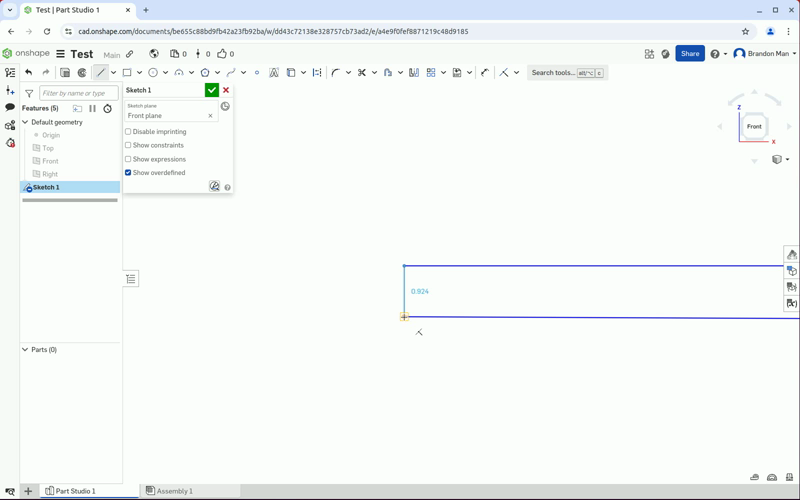
scroll(-6)
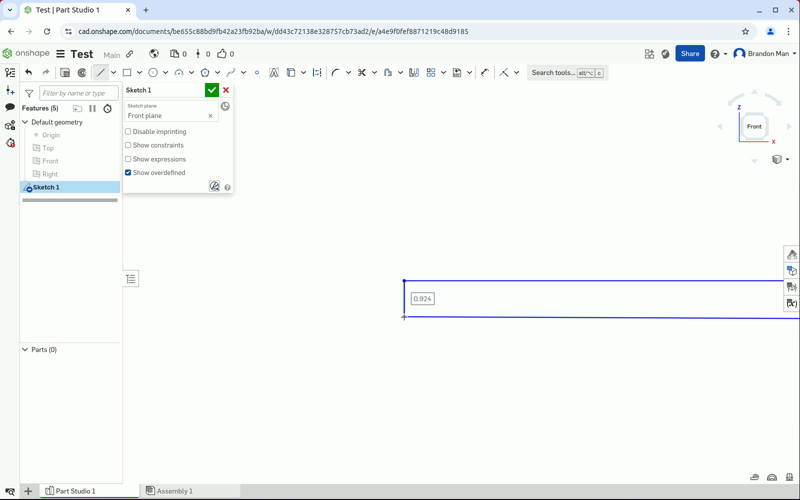
scroll(-6)
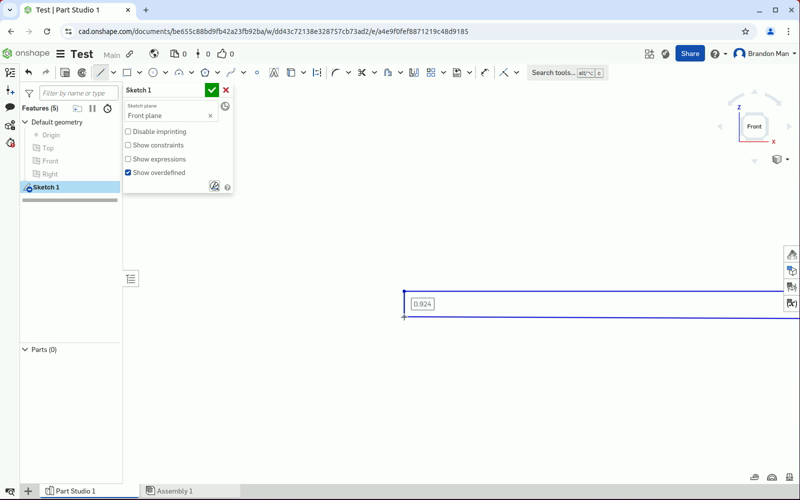
scroll(-6)
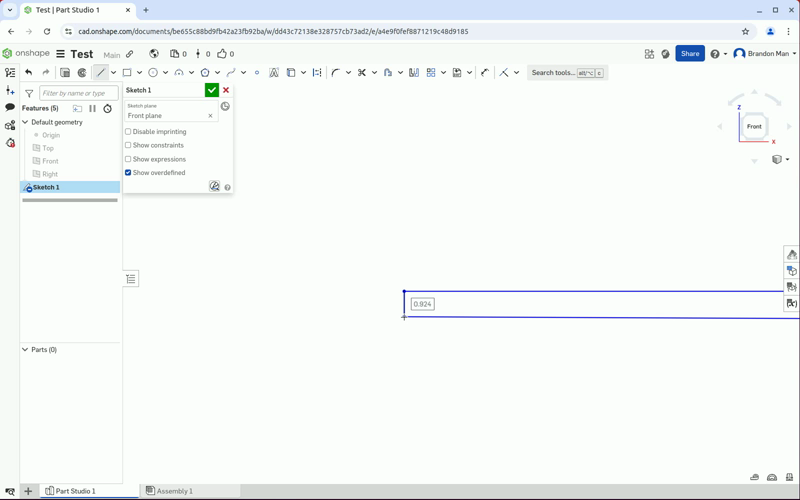
scroll(-6)
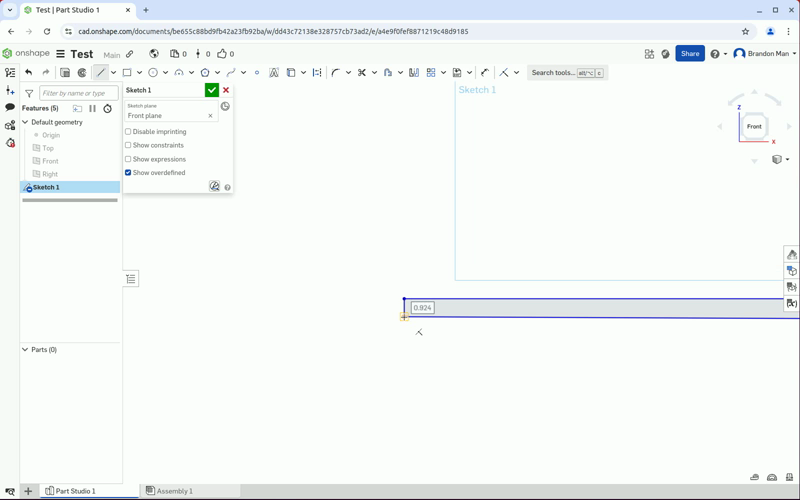
scroll(-6)
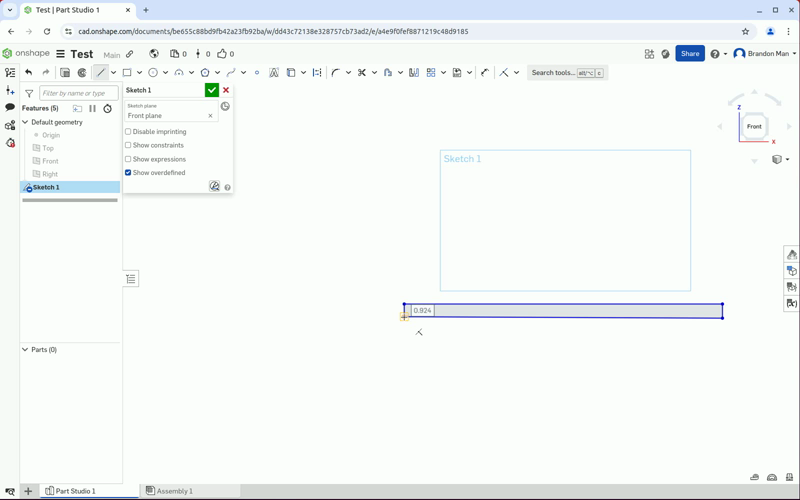
scroll(-6)
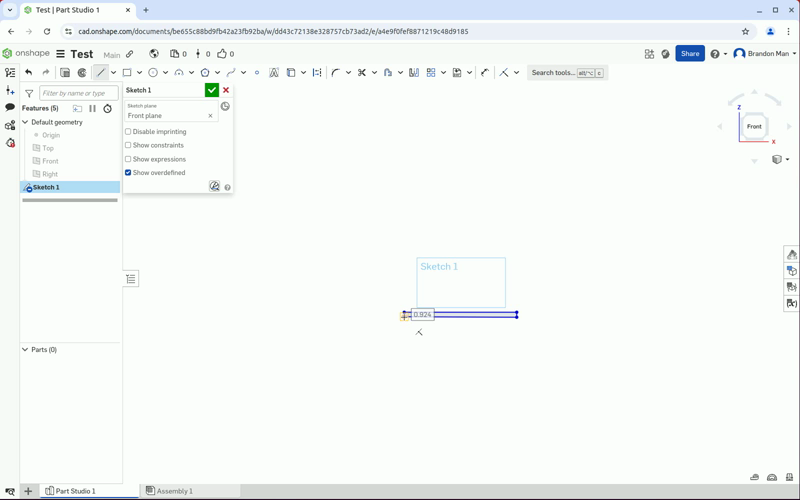
key(esc)
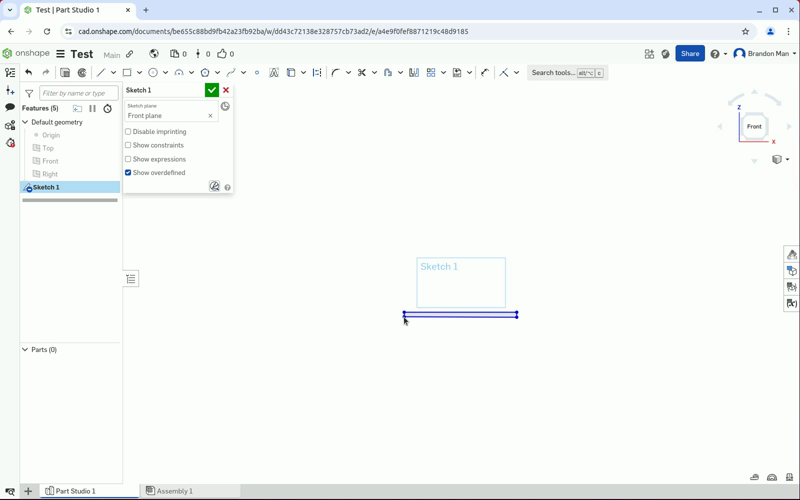
mouse_move(507, 314)
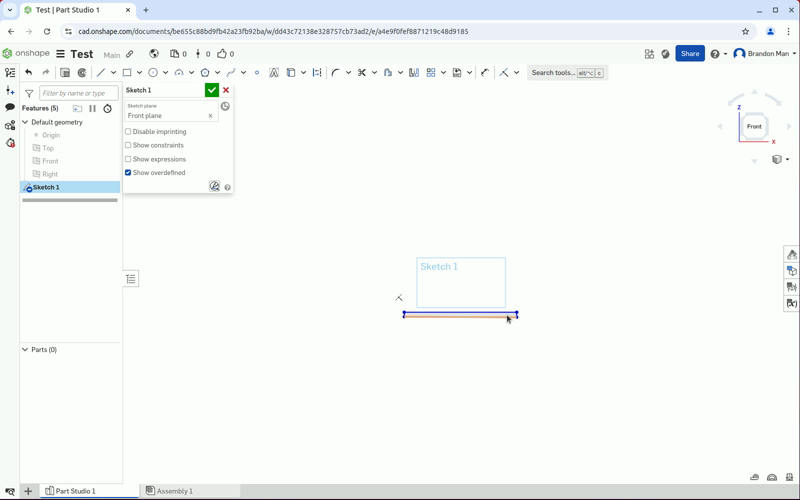
scroll(6)
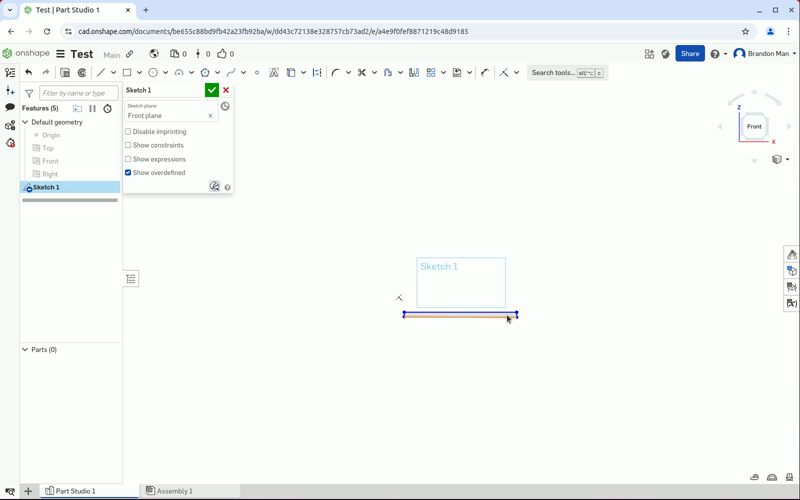
scroll(6)
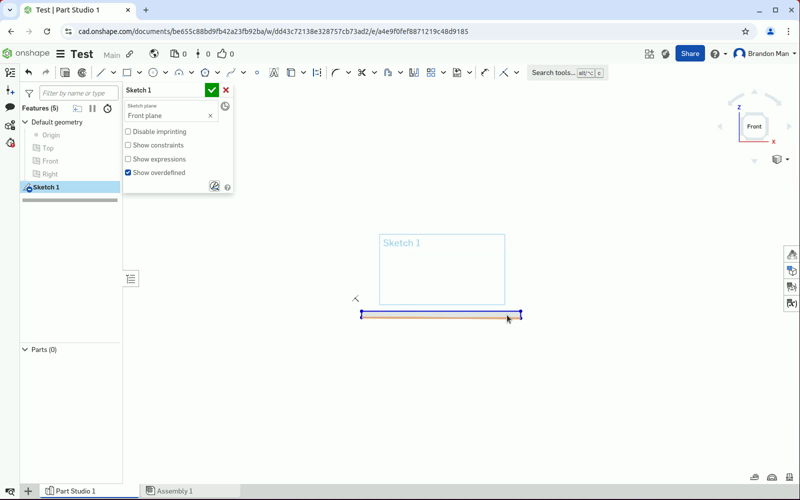
scroll(6)
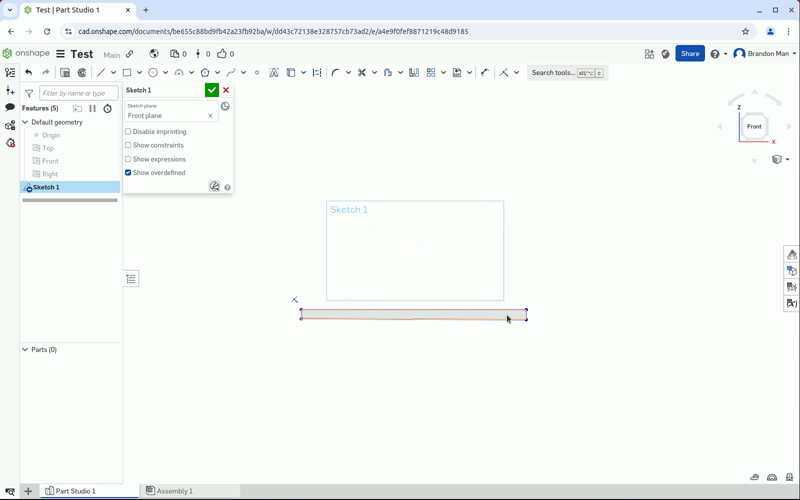
scroll(6)
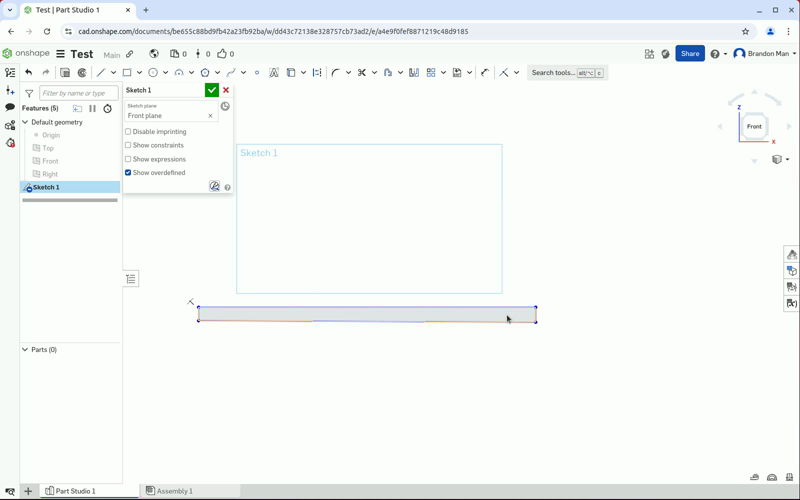
scroll(6)
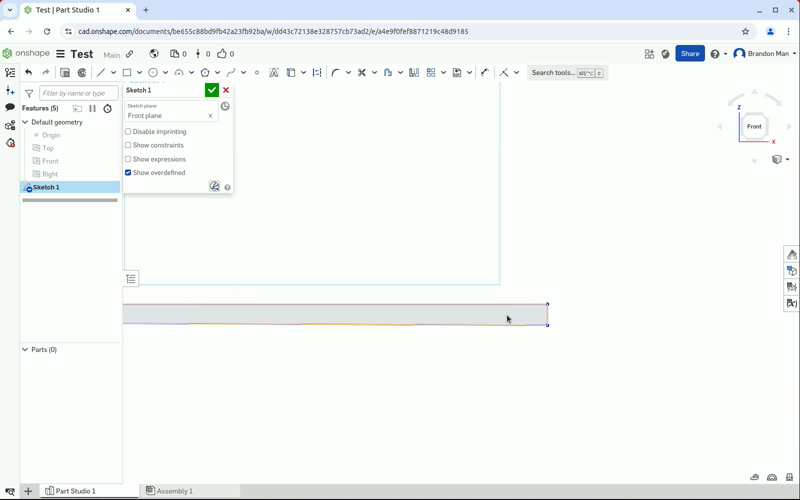
scroll(6)
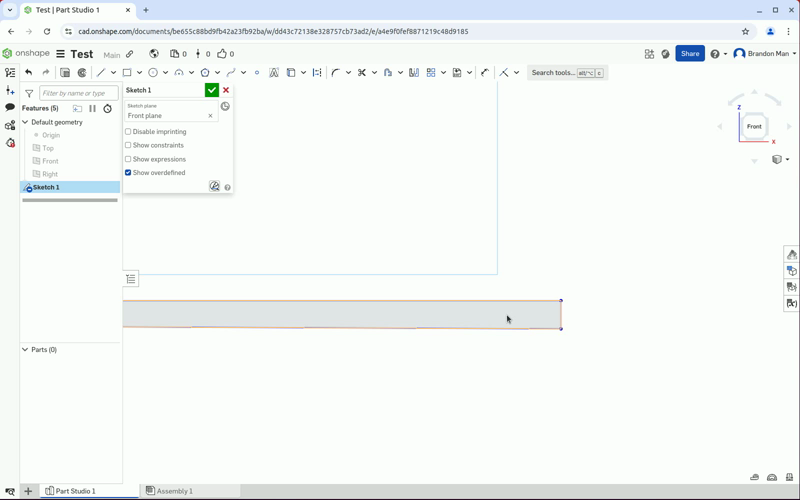
scroll(6)
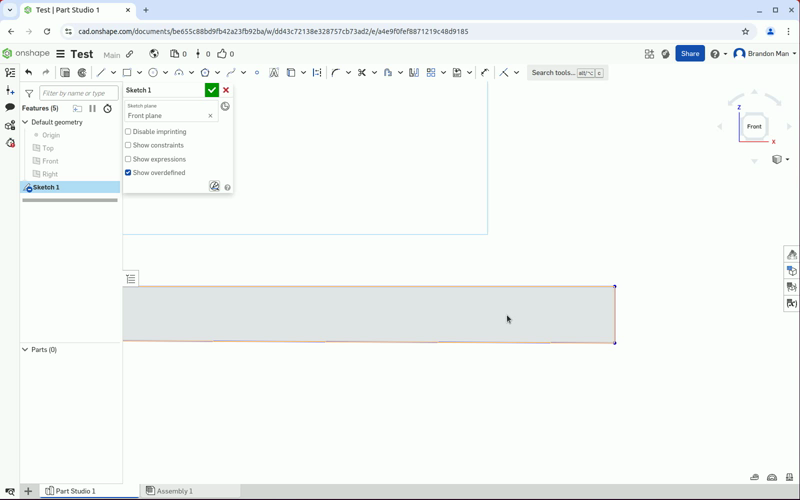
click(507, 314)
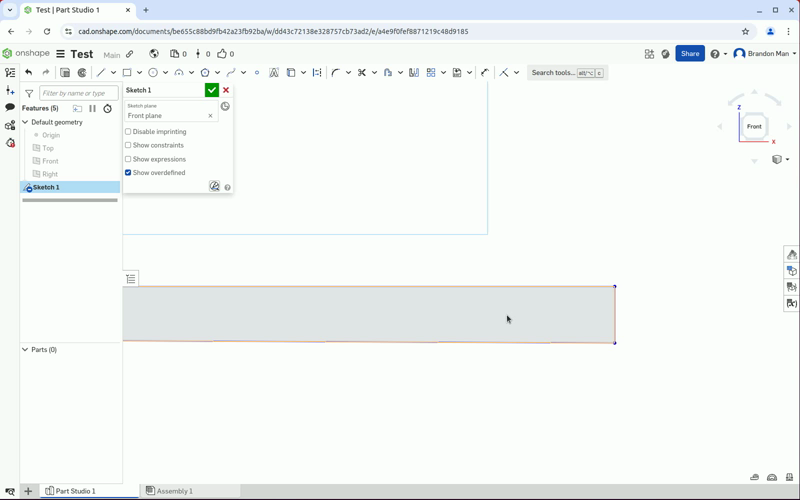
scroll(-6)
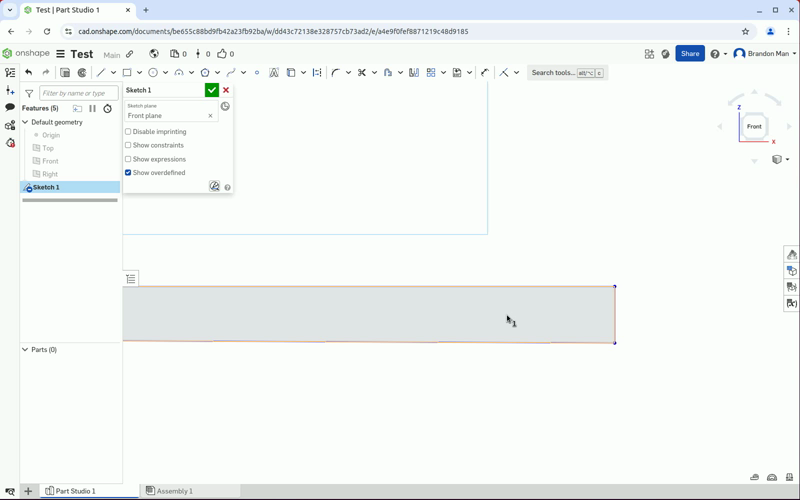
scroll(-6)
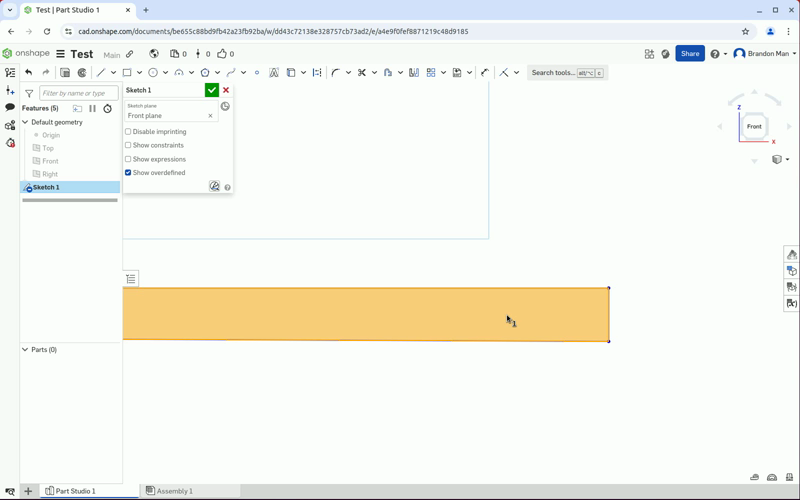
scroll(-6)
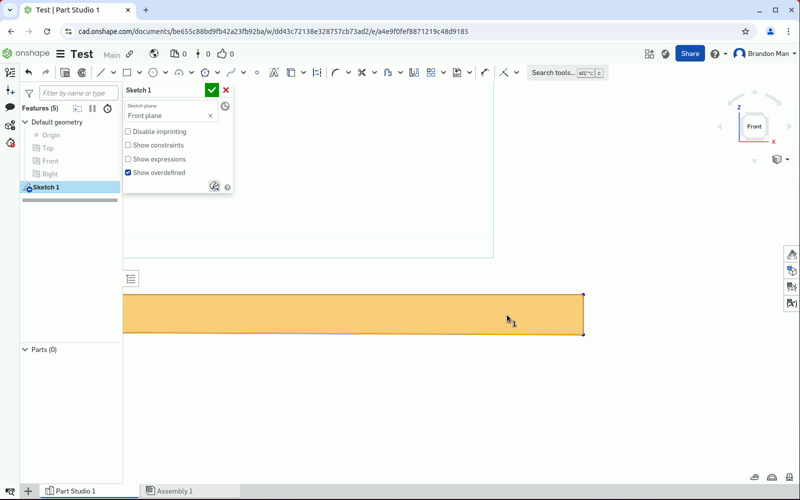
scroll(-6)
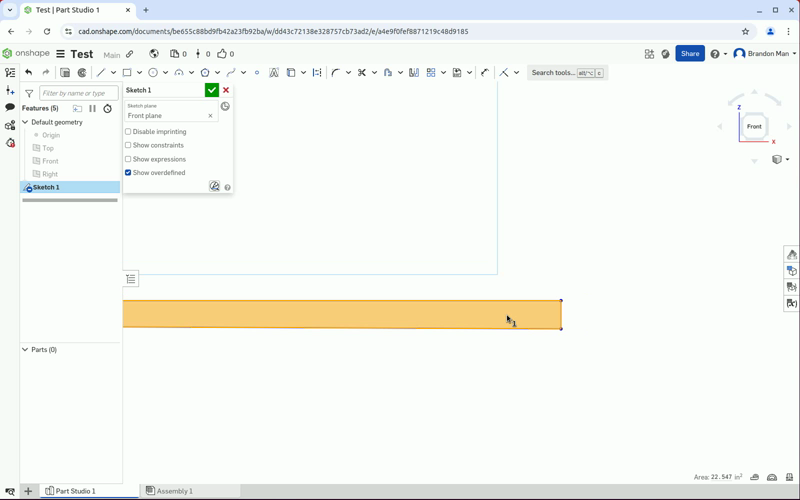
scroll(-6)
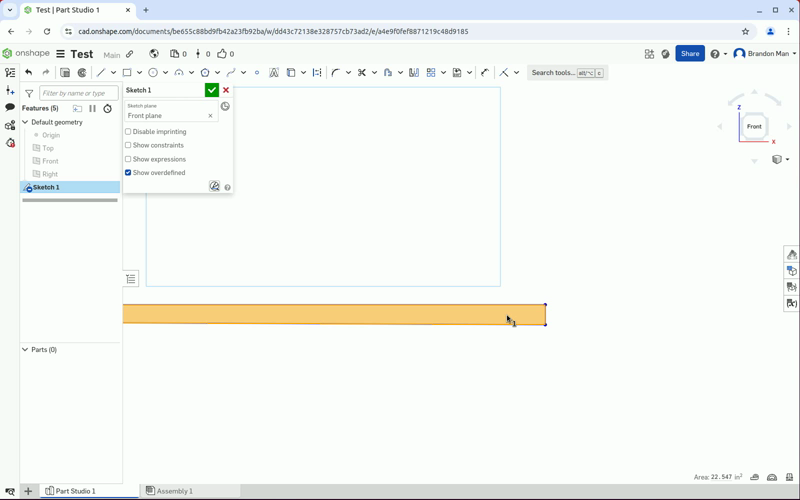
scroll(-6)
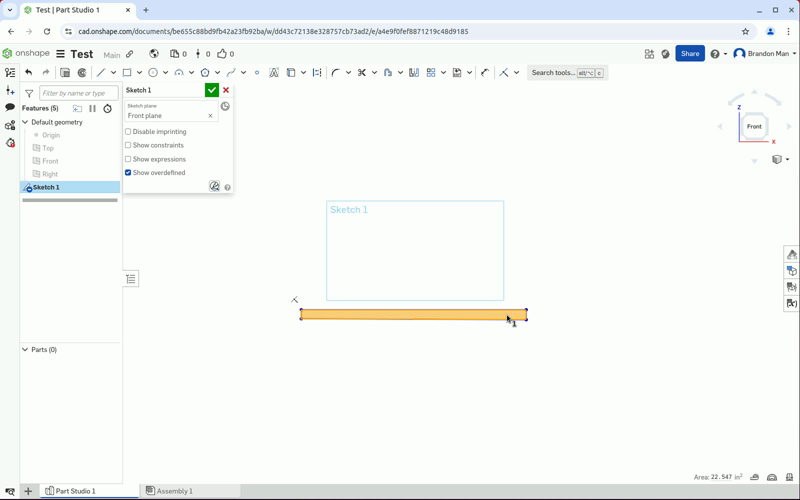
scroll(-6)
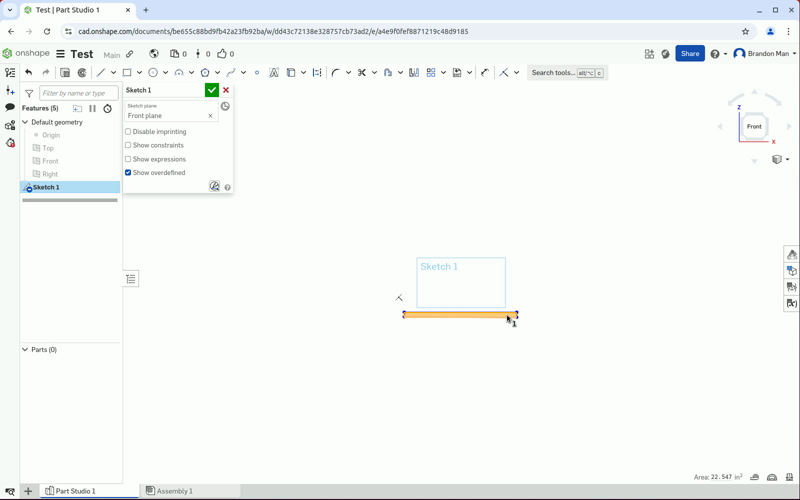
mouse_move(73, 352)
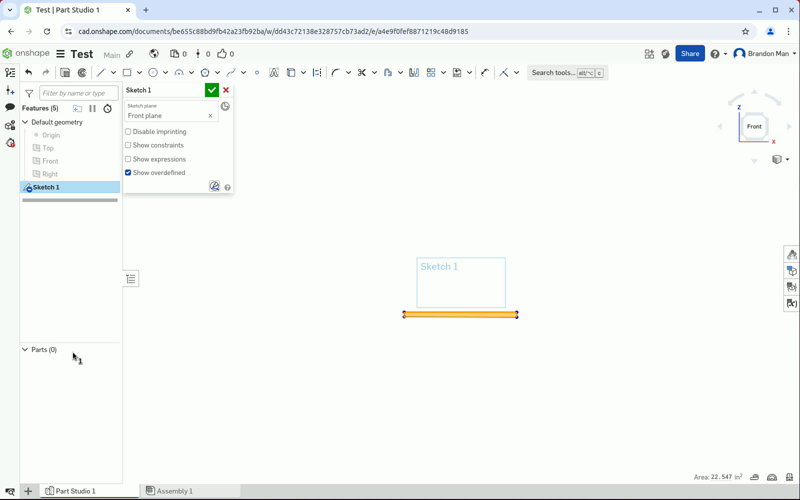
key(shift+y)
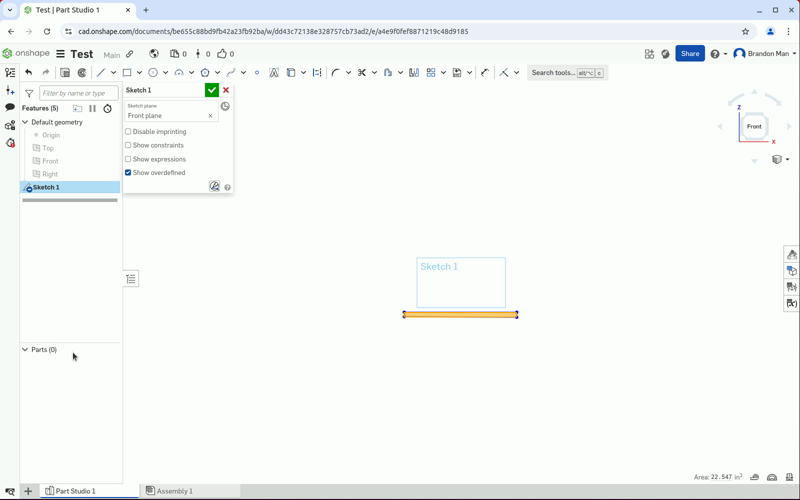
key(shift+e)
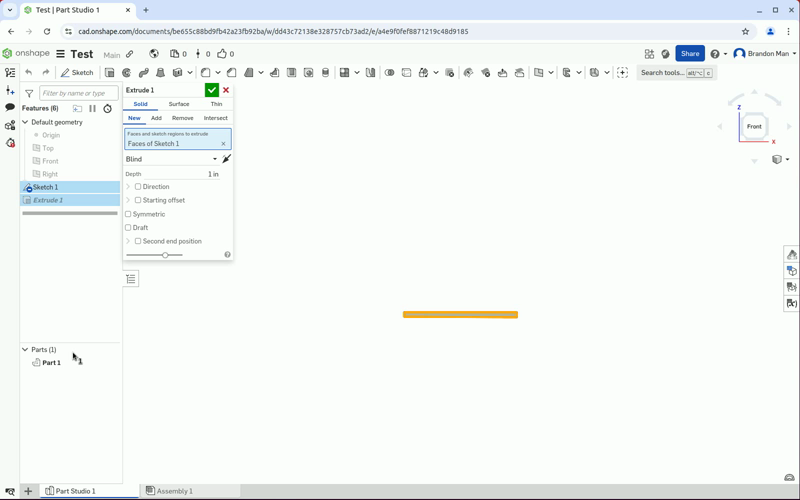
mouse_move(143, 106)
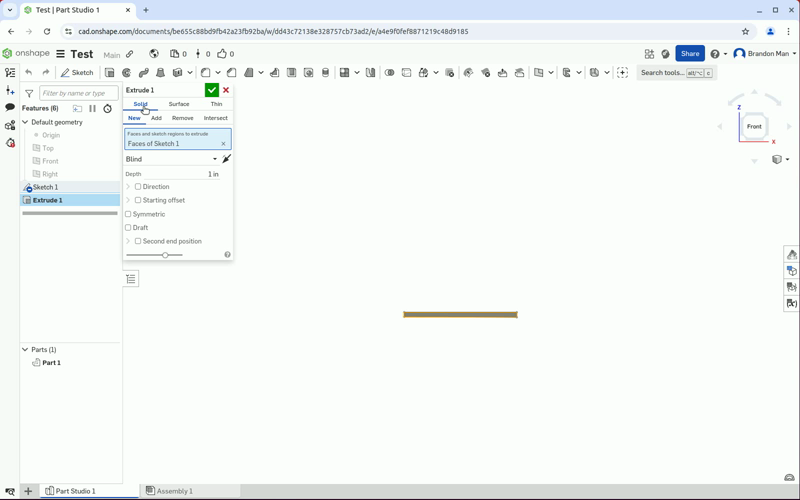
click(143, 106)
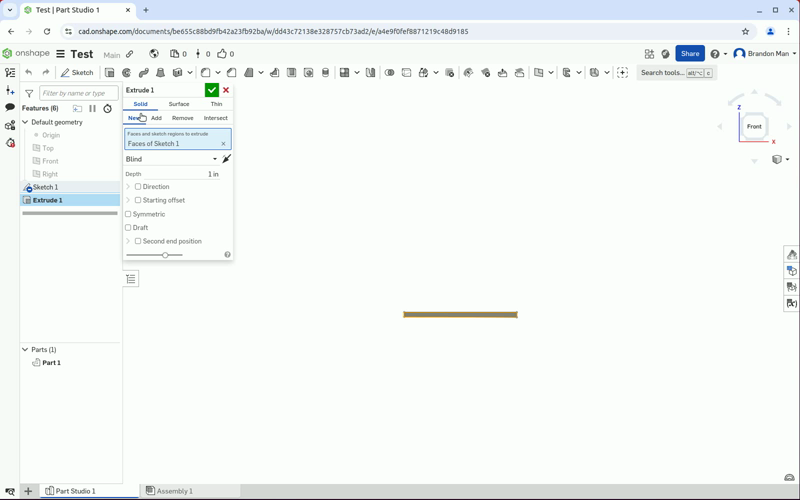
mouse_move(137, 120)
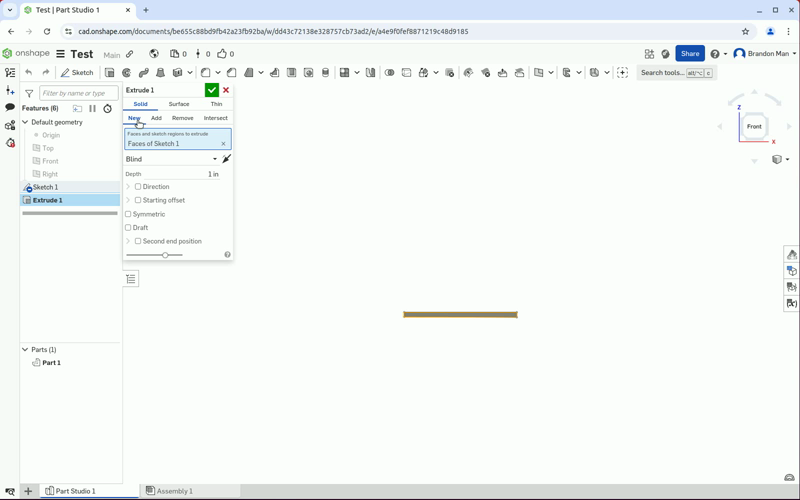
click(137, 120)
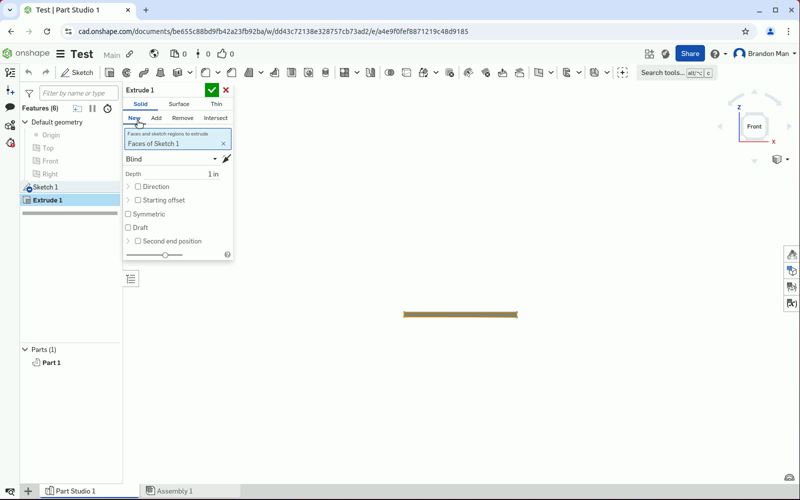
key(tab, 4)
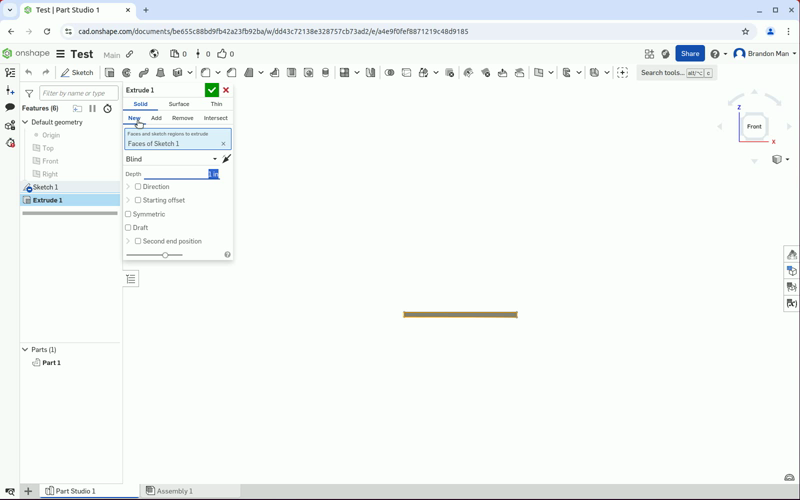
text(-0.241)
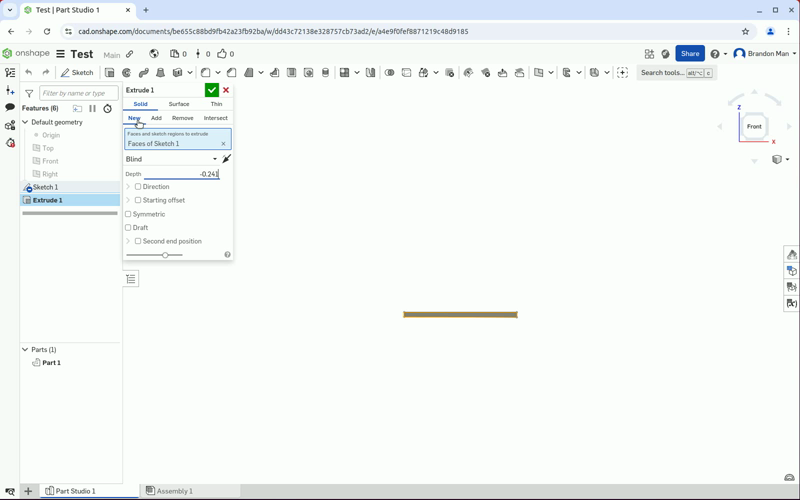
key(enter)
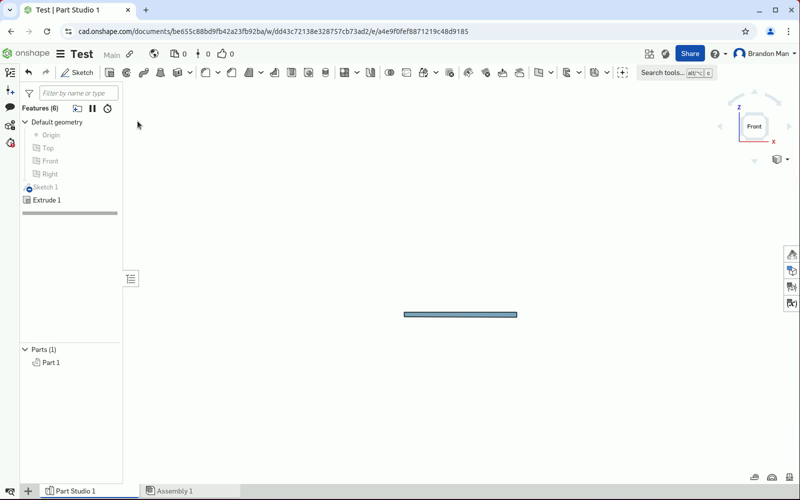
key(shift+h)
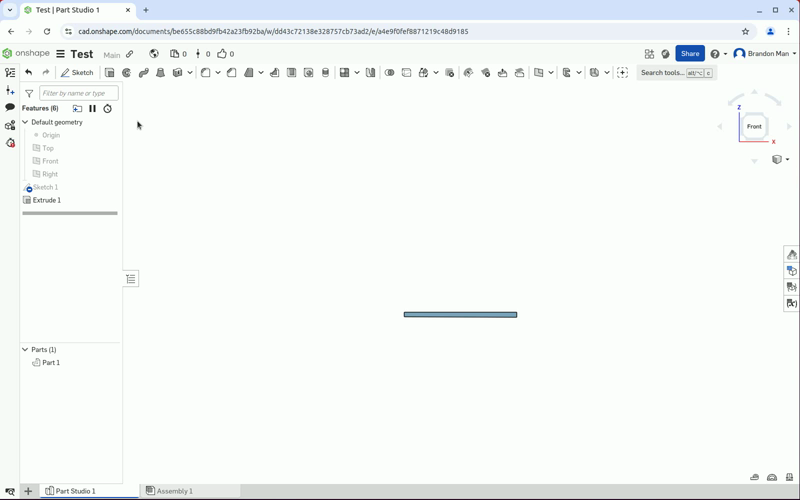
key(shift+h)
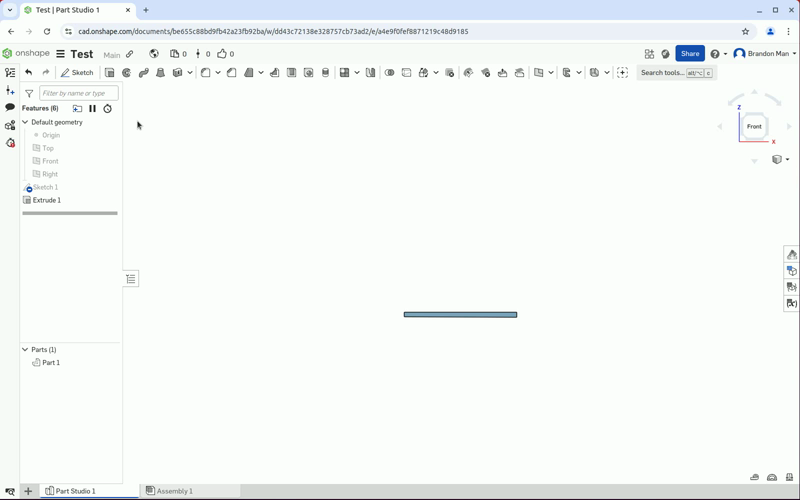
mouse_move(73, 189)
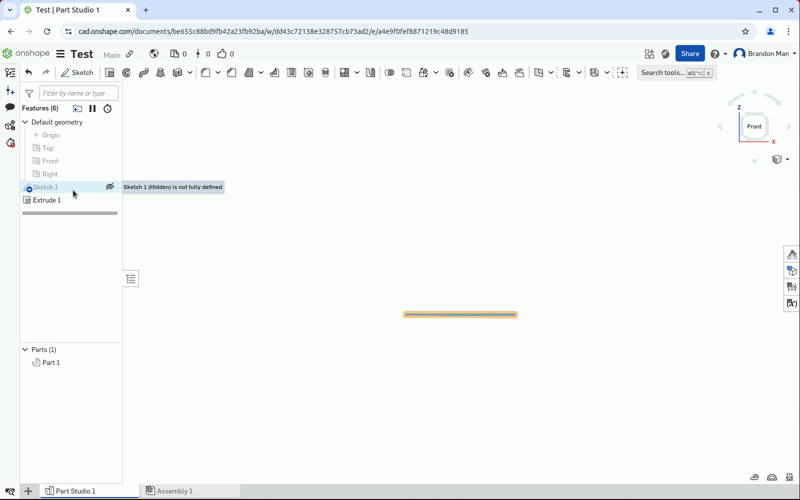
click(73, 189)
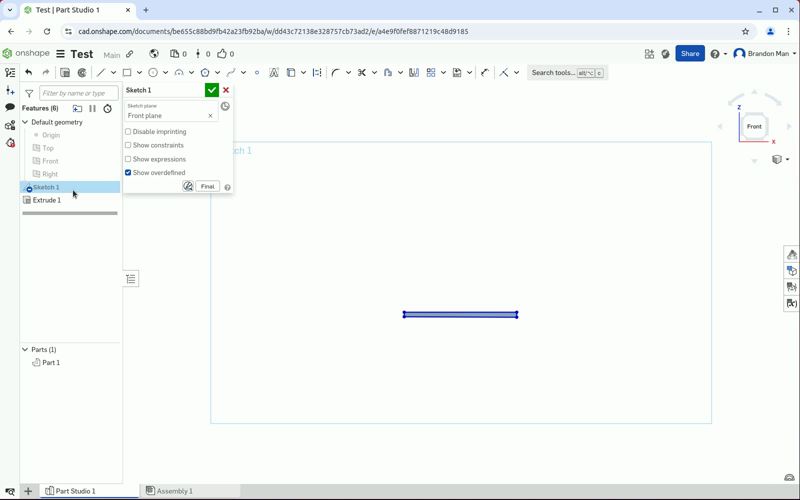
mouse_move(229, 92)
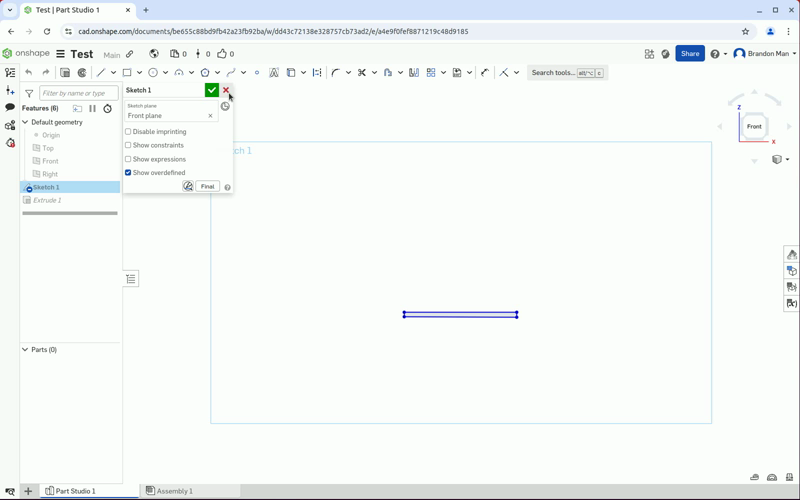
click(229, 92)
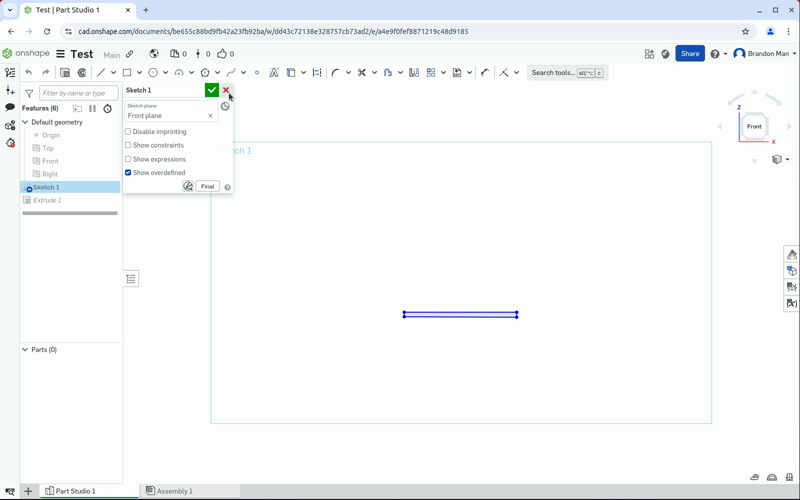
key(shift+s)
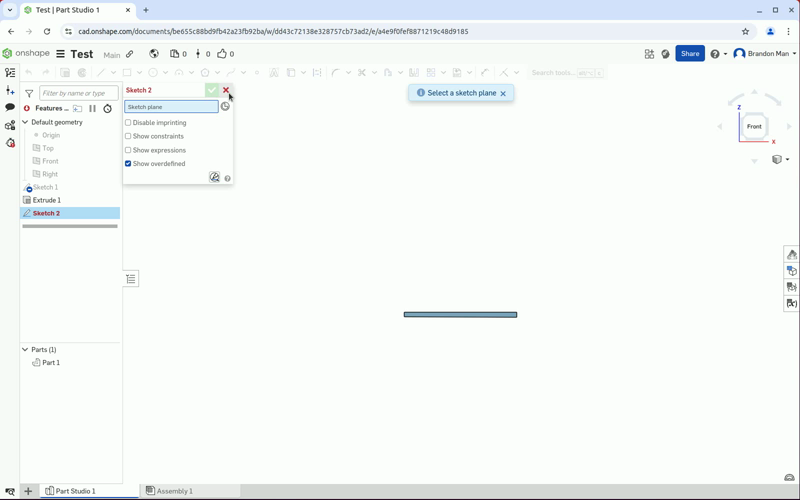
mouse_move(73, 163)
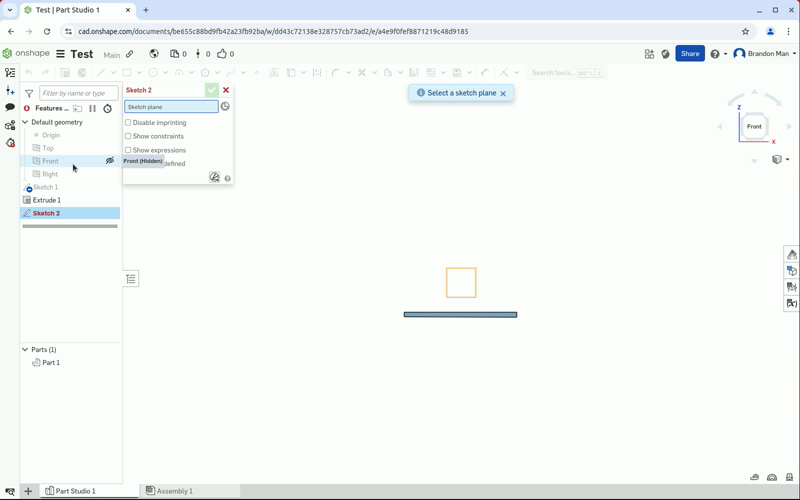
click(73, 163)
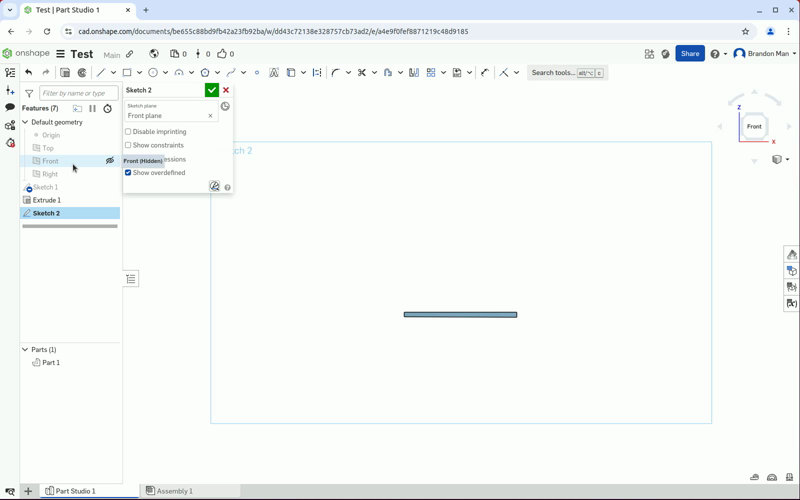
mouse_move(73, 352)
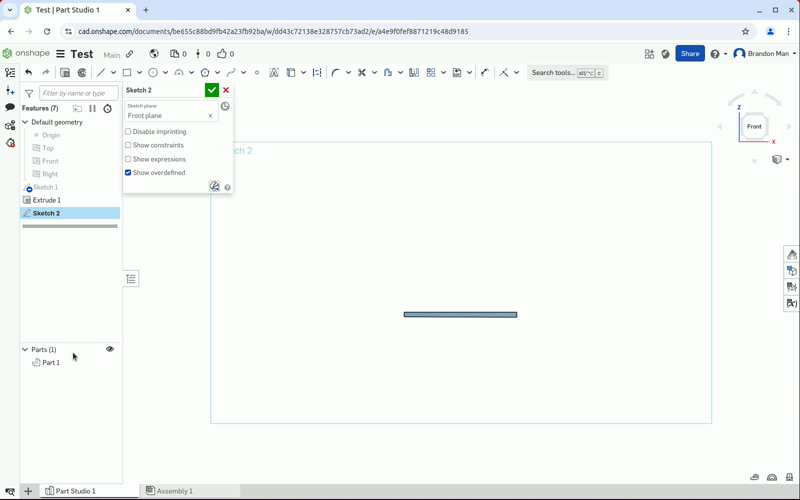
key(y)
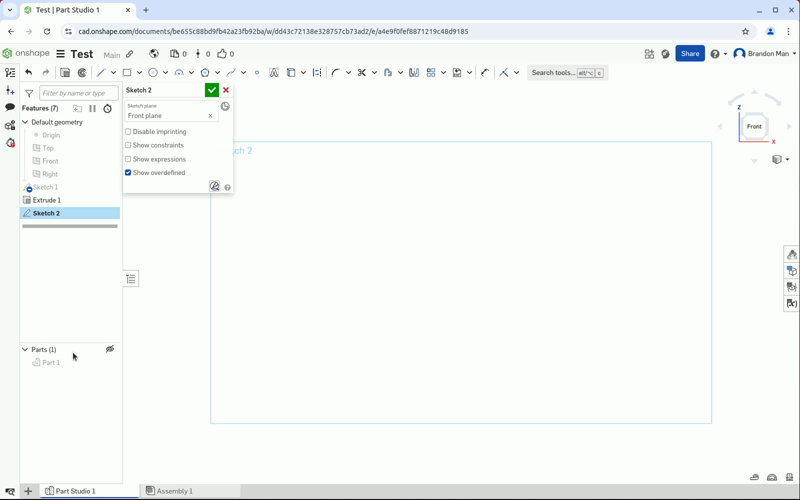
key(l)
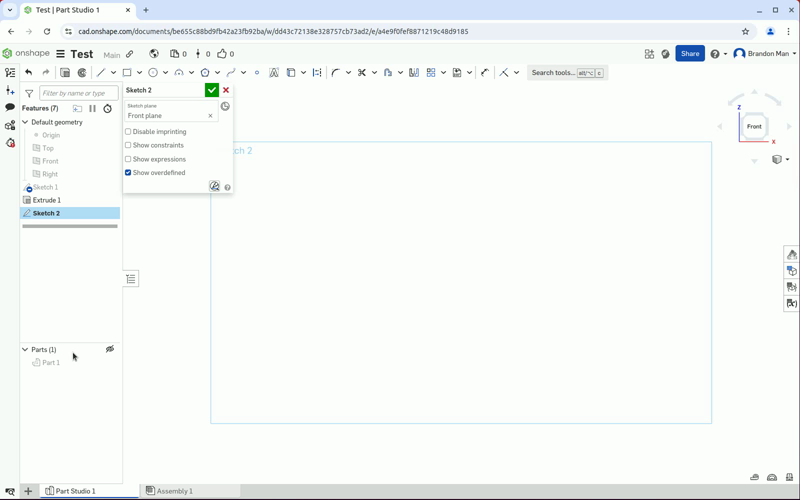
key_down(shift)
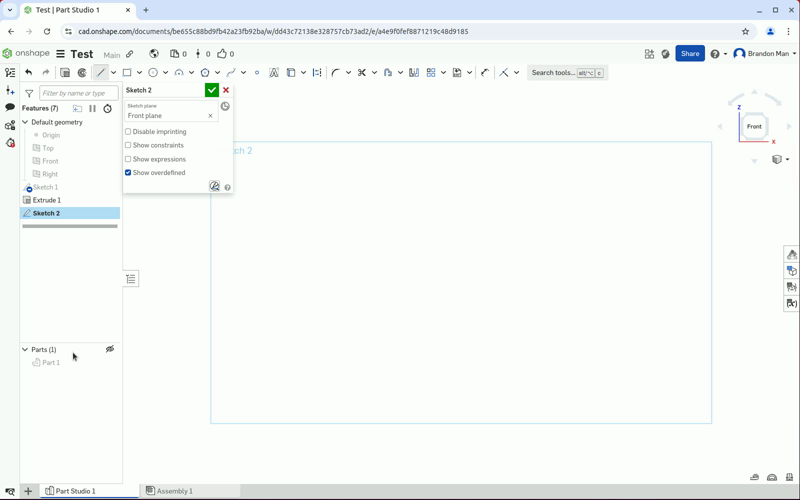
mouse_move(404, 325)
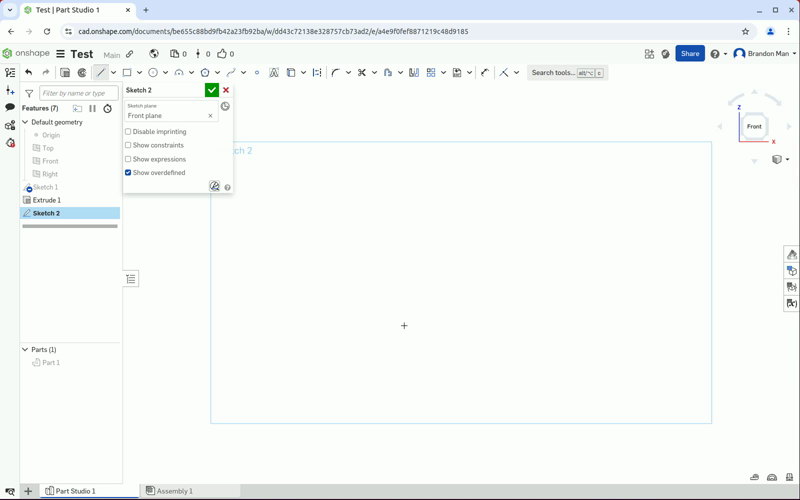
click(404, 325)
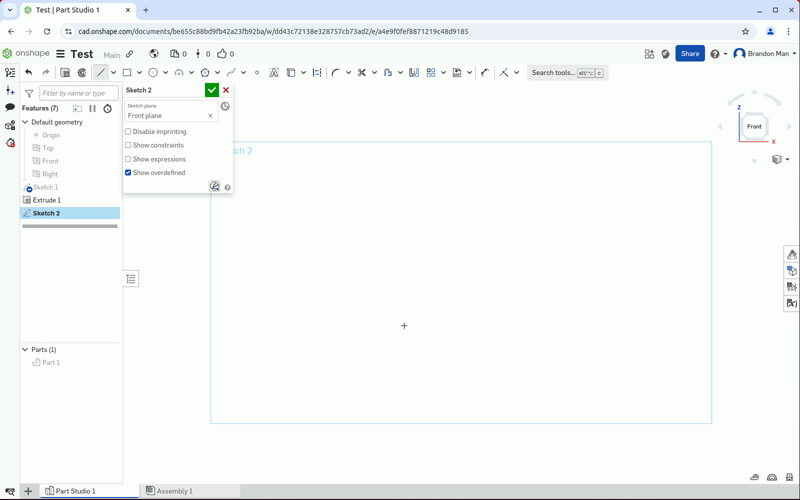
key_up(shift)
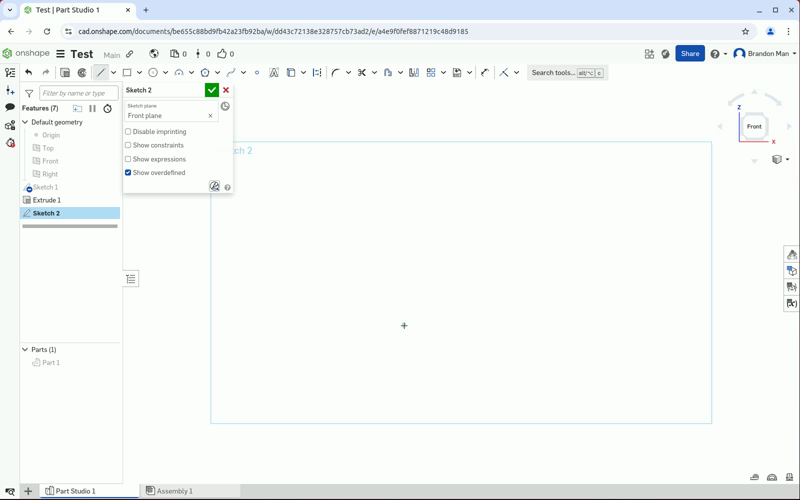
key_down(shift)
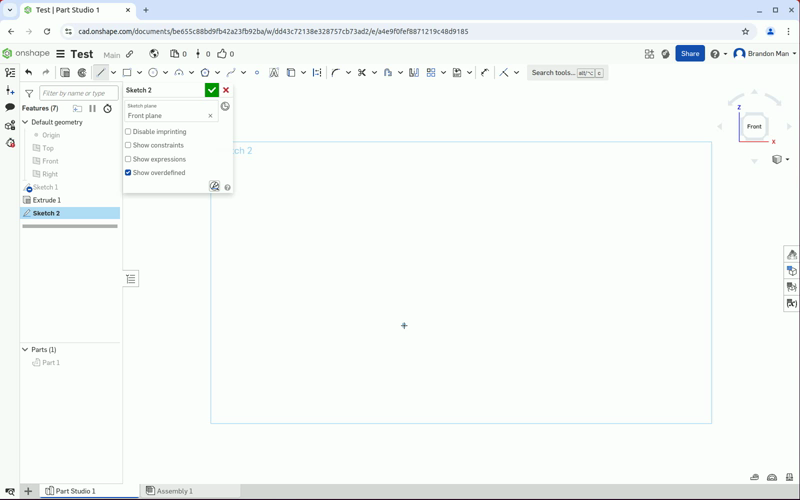
mouse_move(516, 325)
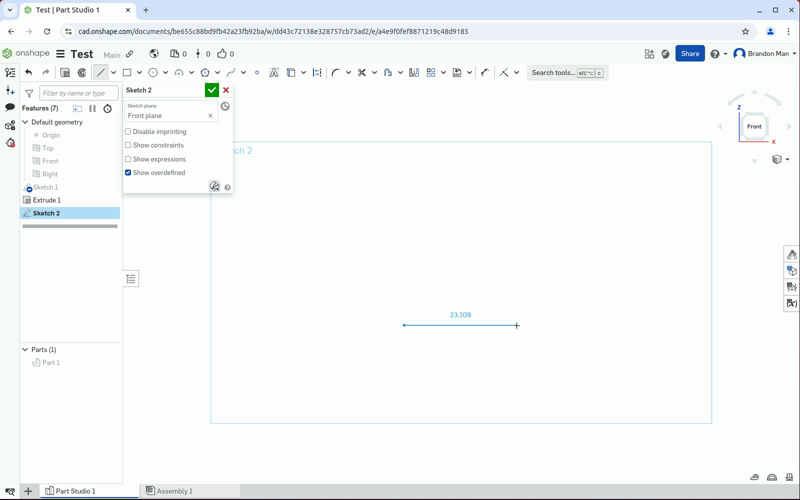
click(516, 325)
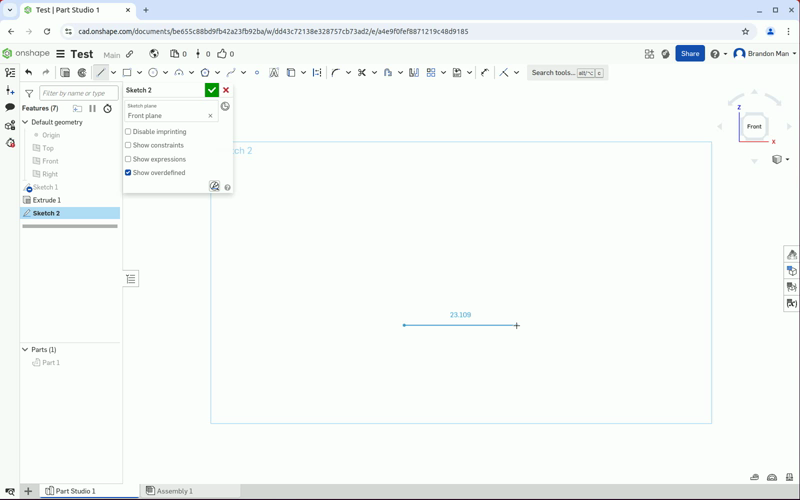
key_up(shift)
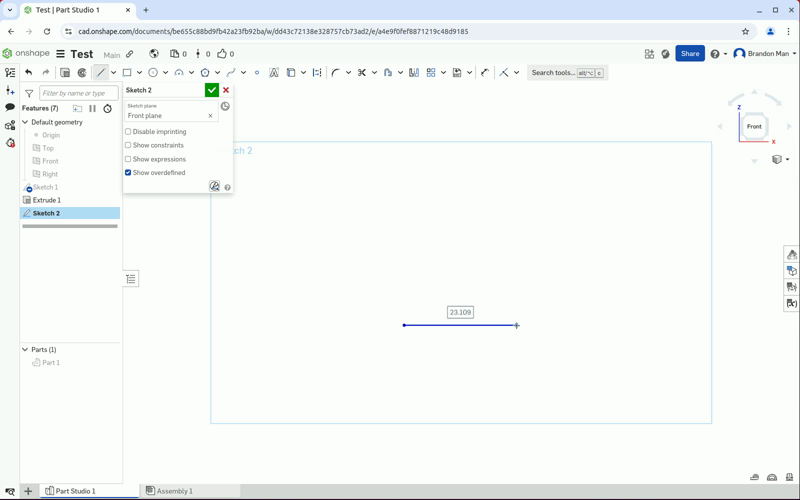
key_down(shift)
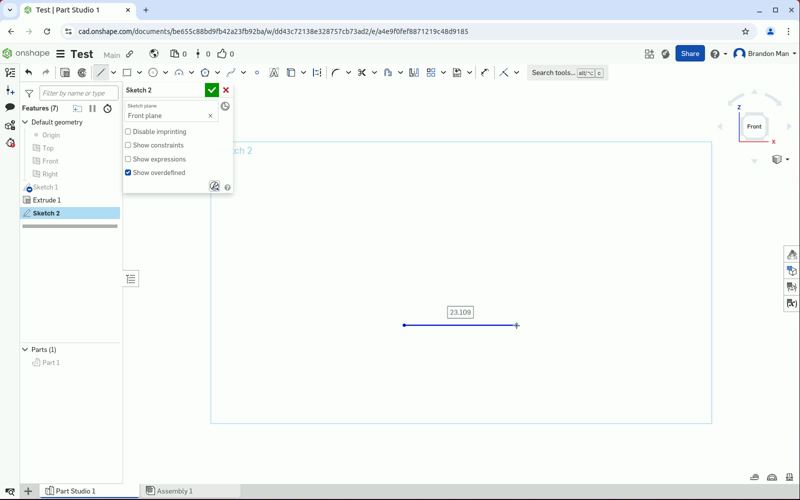
mouse_move(546, 325)
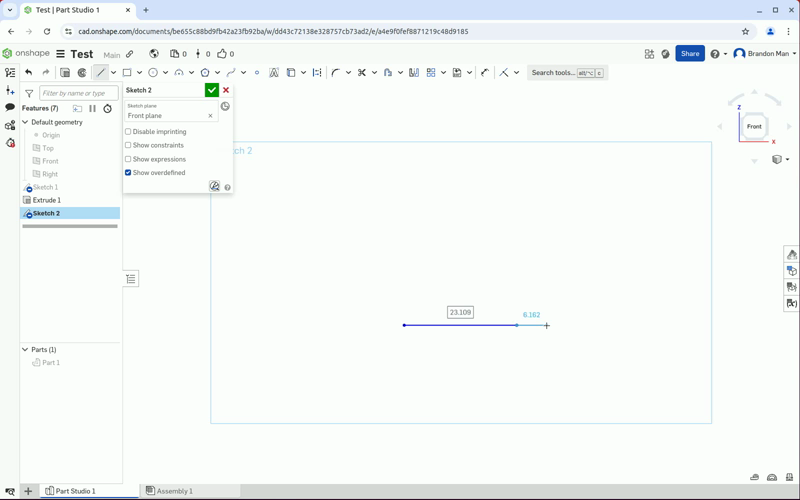
mouse_move(516, 319)
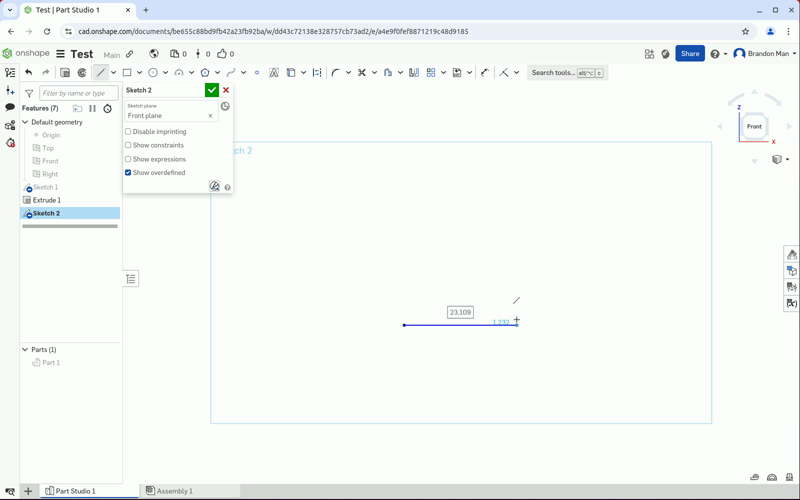
scroll(6)
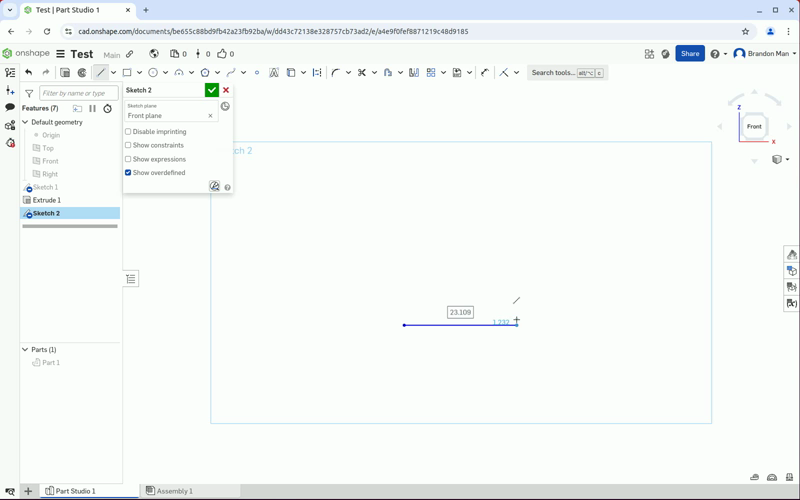
scroll(6)
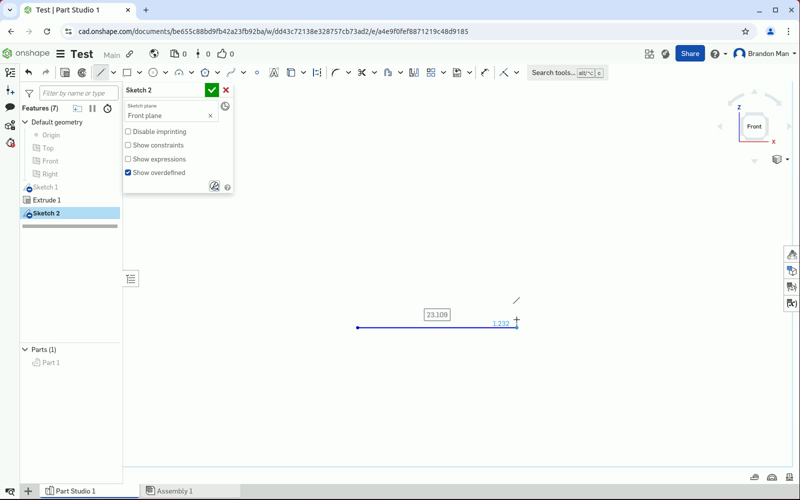
scroll(6)
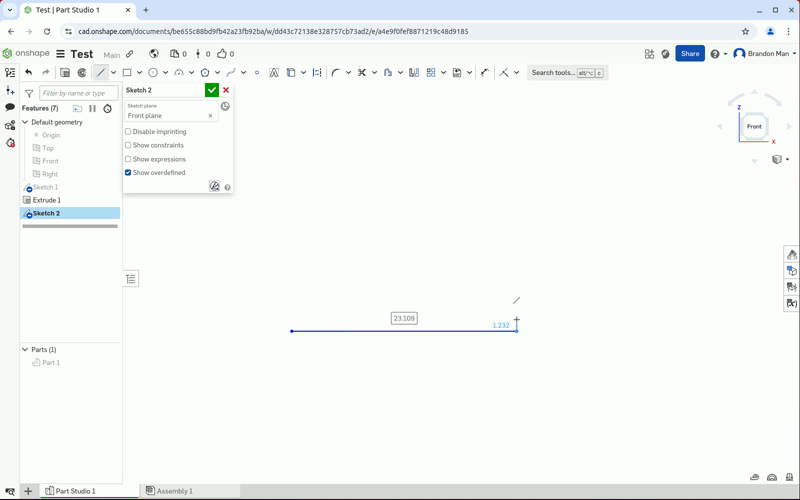
scroll(6)
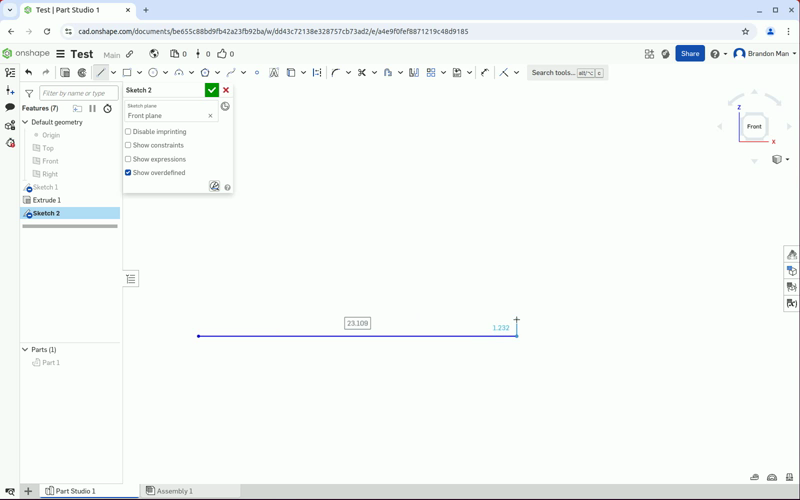
scroll(6)
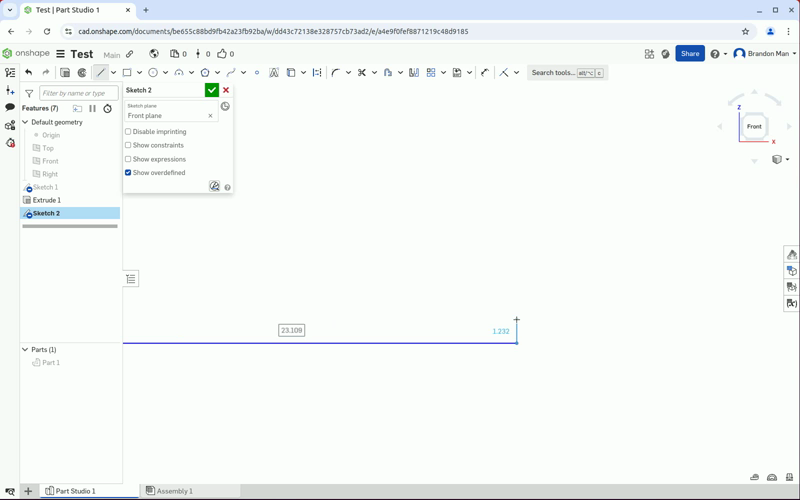
scroll(6)
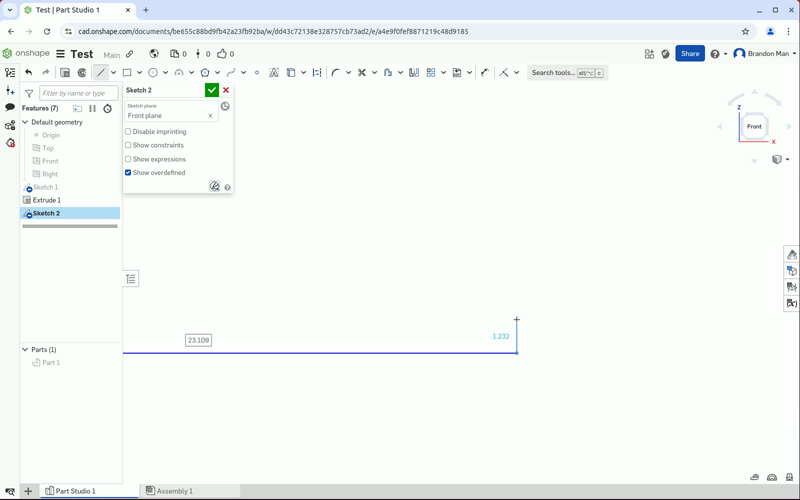
scroll(6)
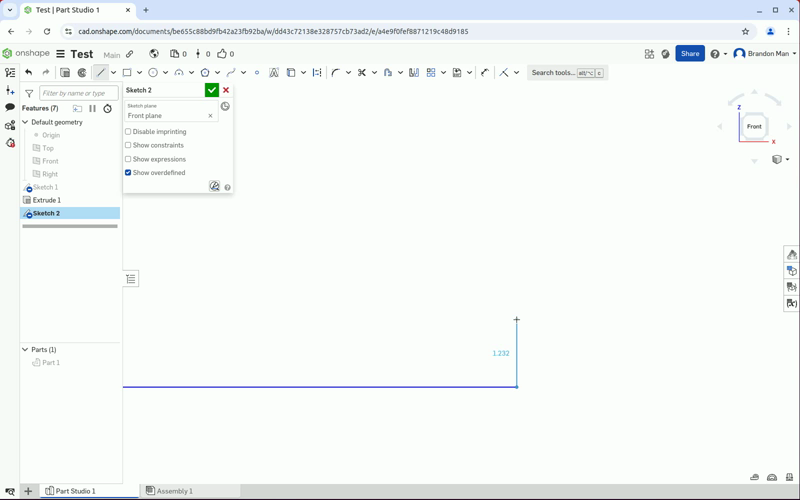
click(516, 319)
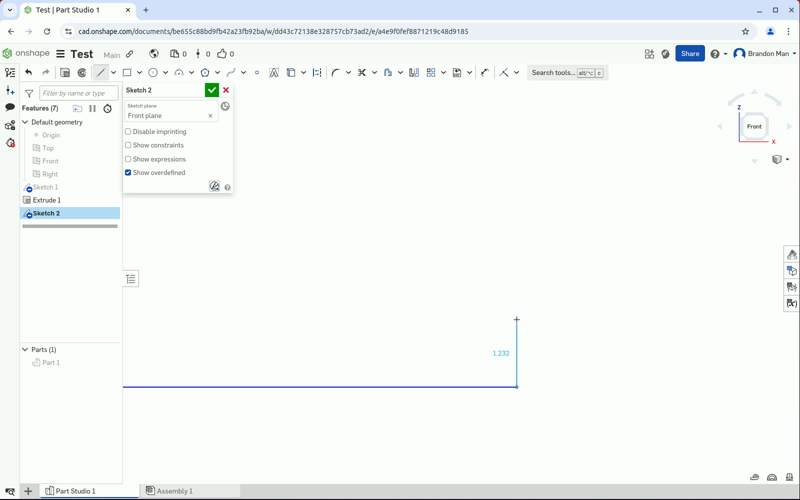
scroll(-6)
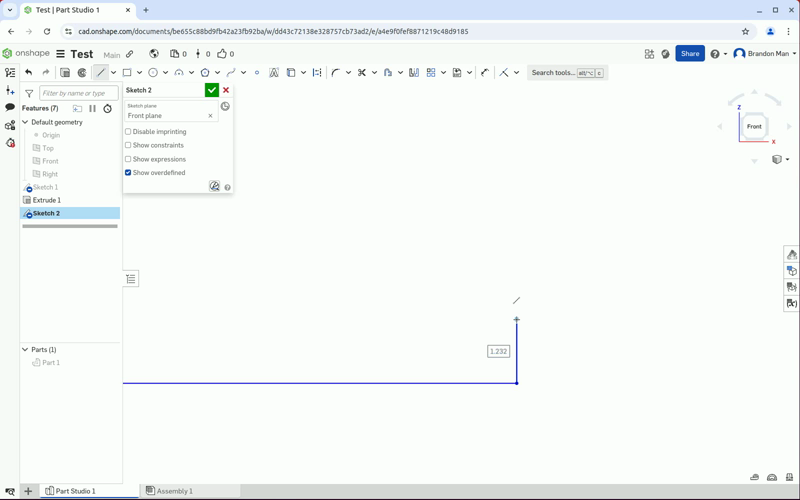
scroll(-6)
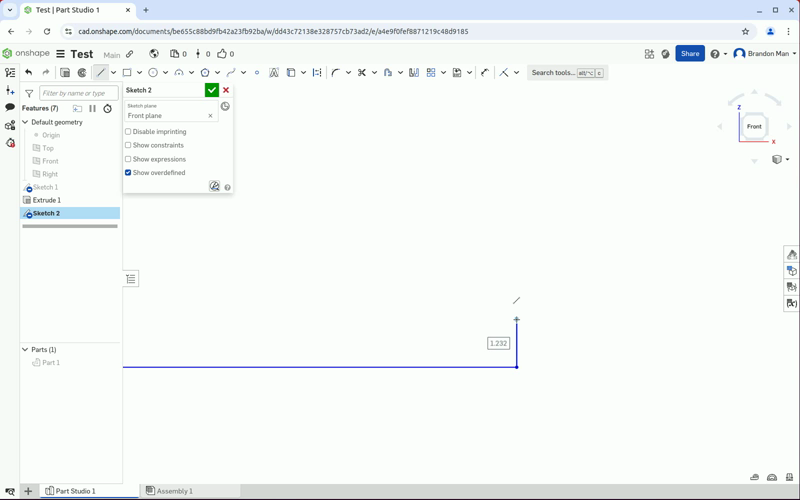
scroll(-6)
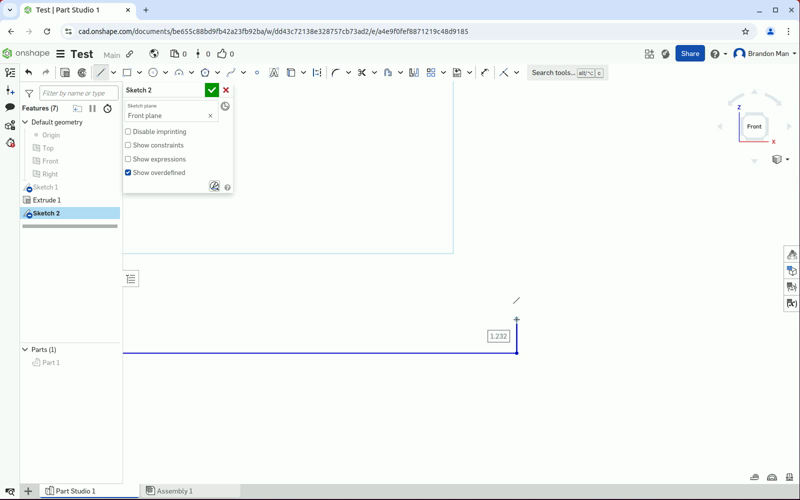
scroll(-6)
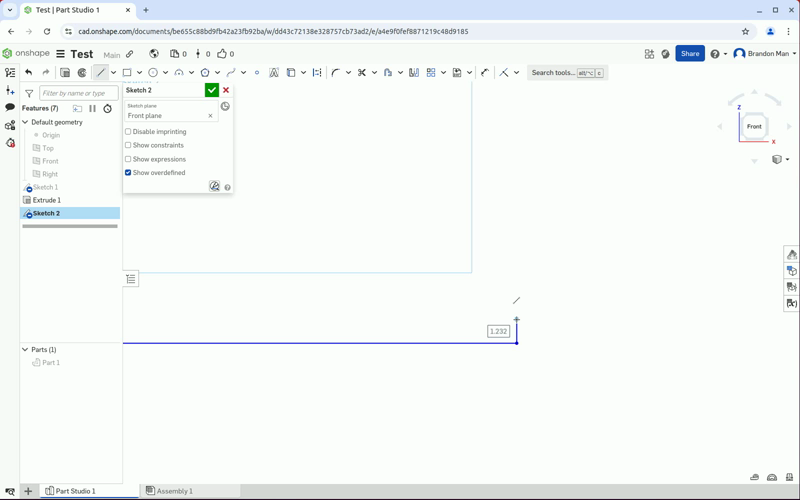
scroll(-6)
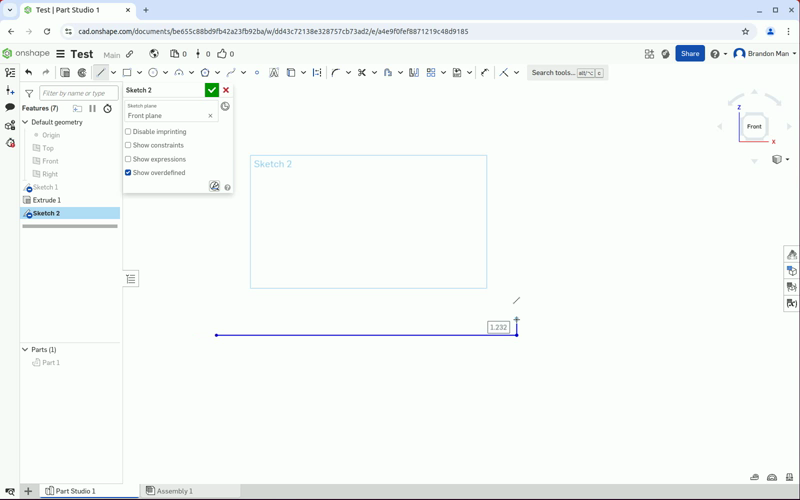
scroll(-6)
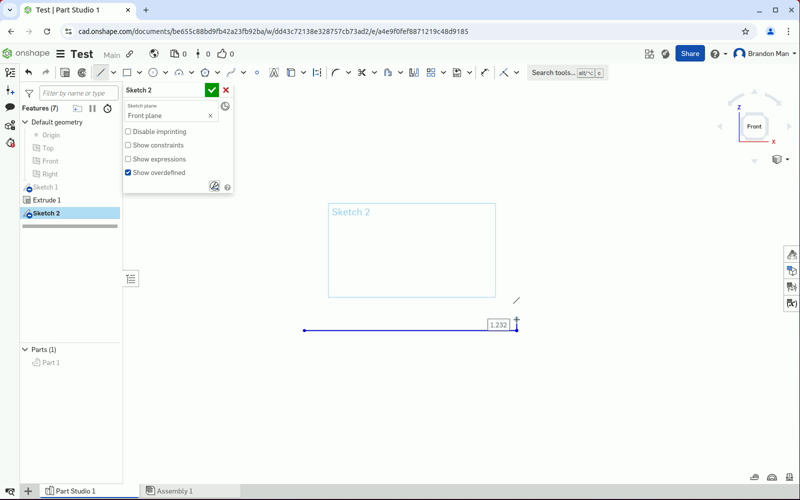
scroll(-6)
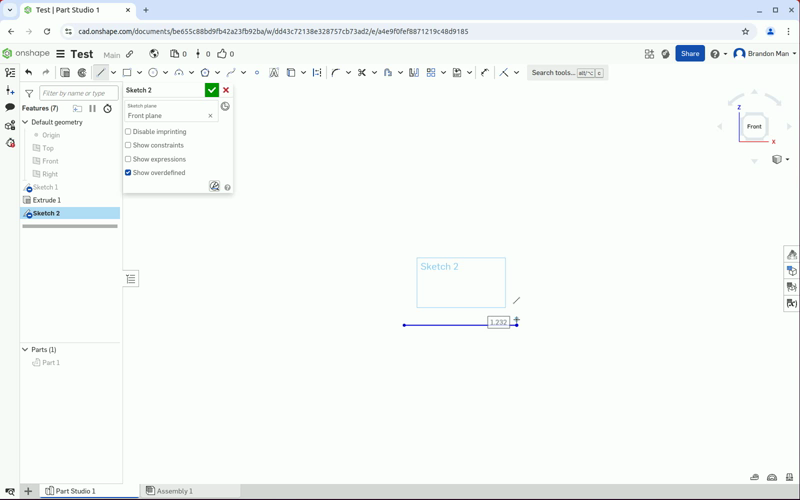
key_up(shift)
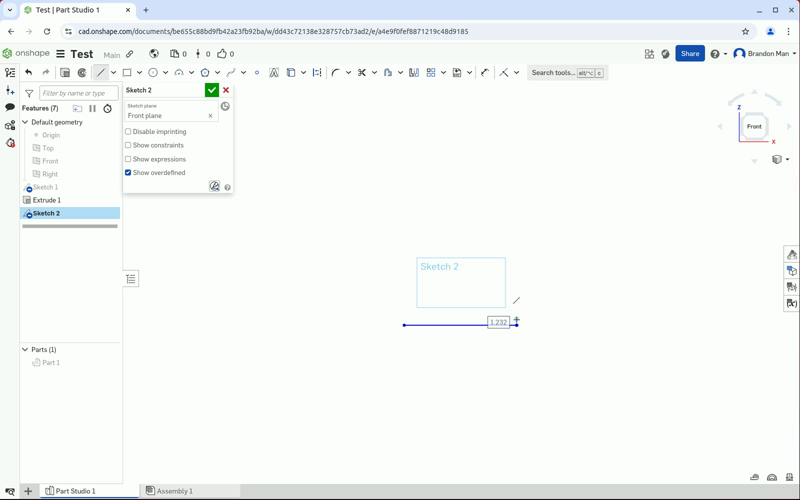
key_down(shift)
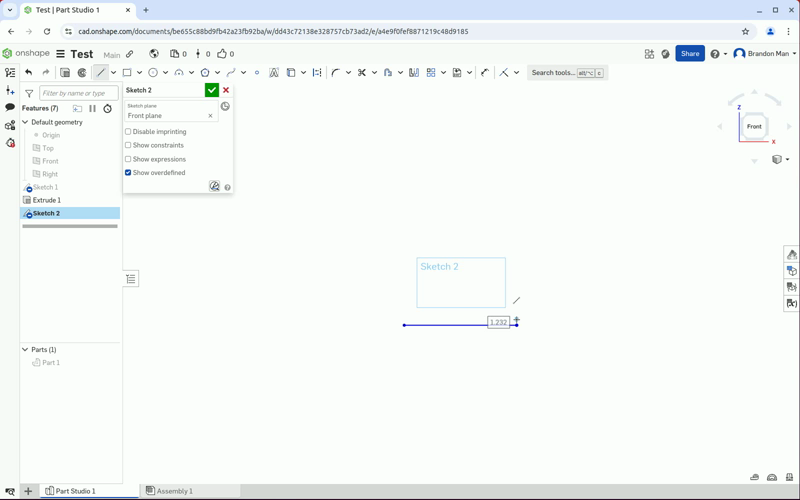
mouse_move(404, 319)
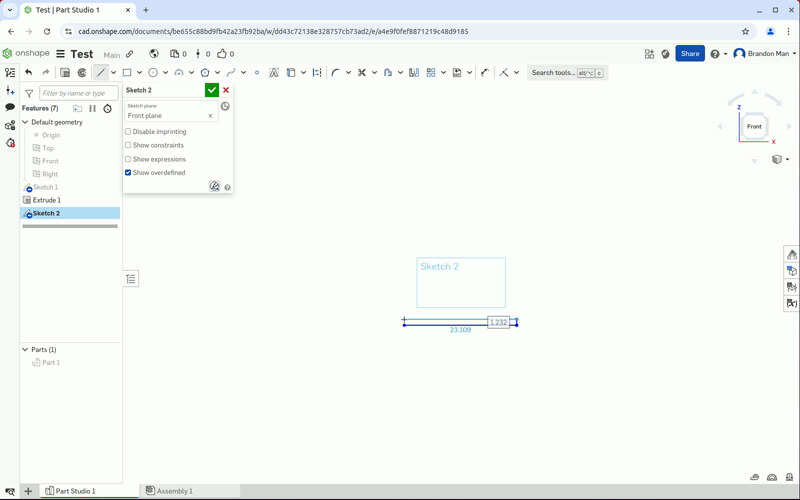
click(404, 319)
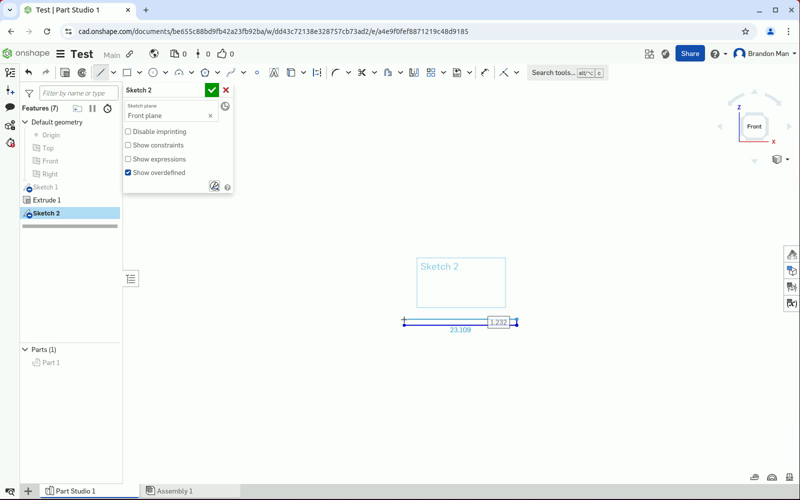
key_up(shift)
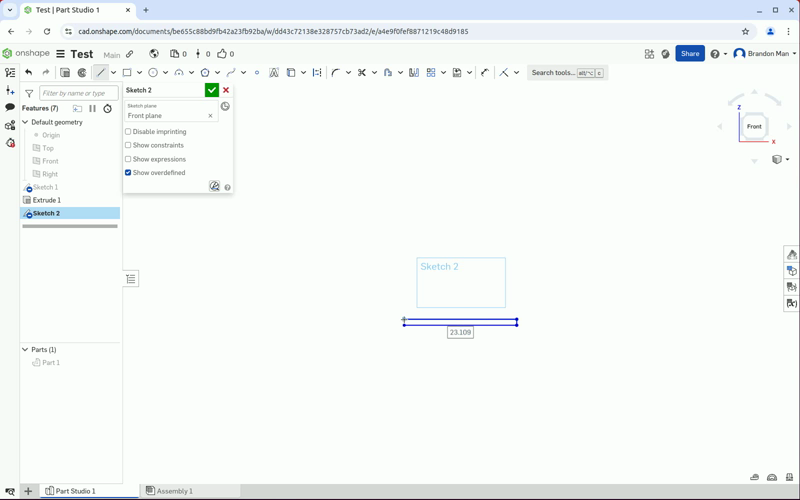
mouse_move(434, 319)
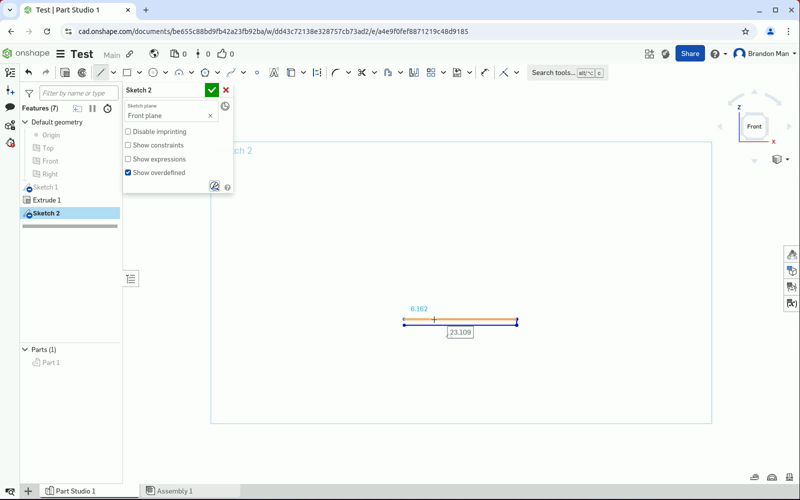
key_down(shift)
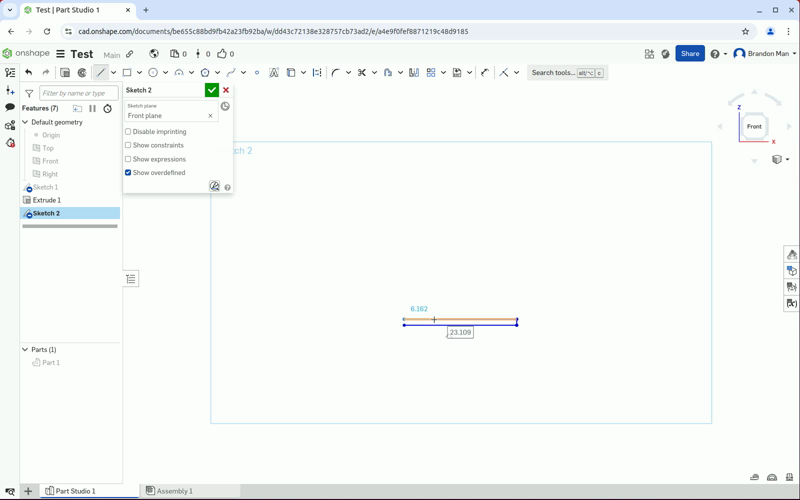
mouse_move(404, 325)
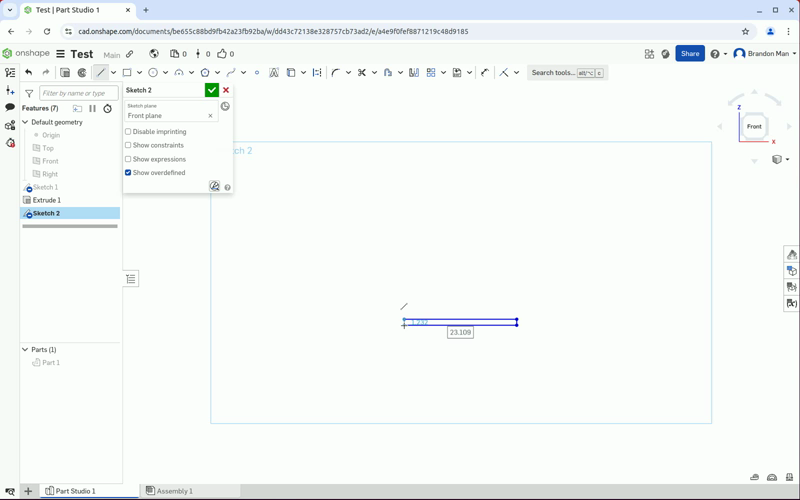
scroll(6)
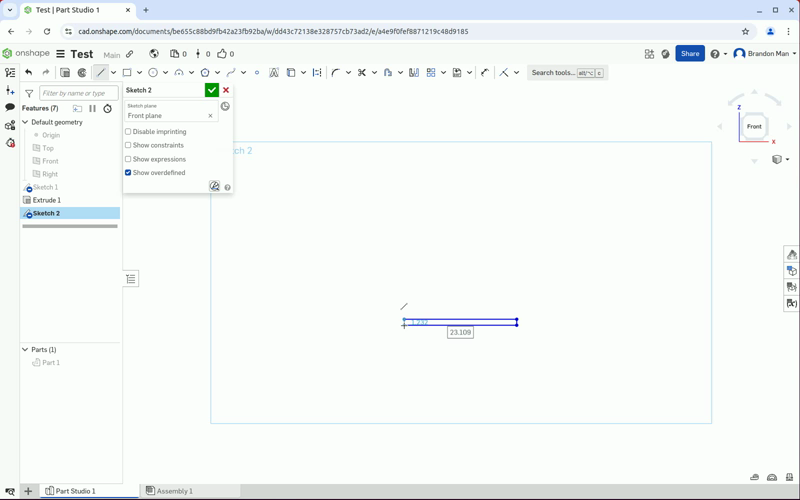
scroll(6)
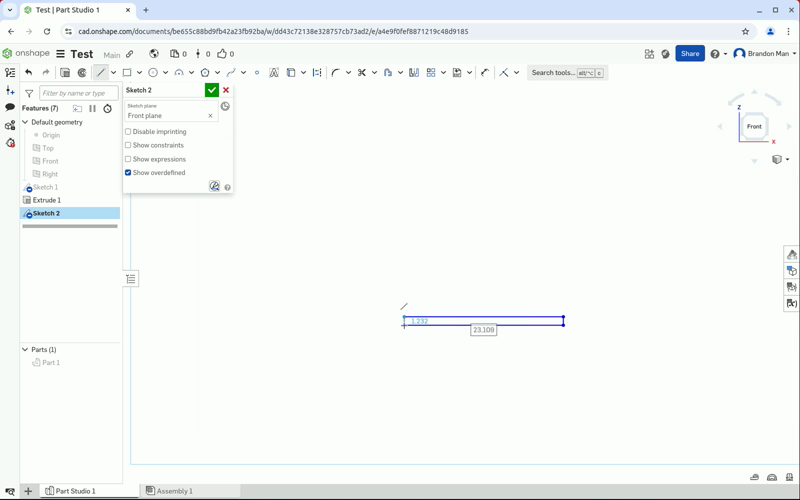
scroll(6)
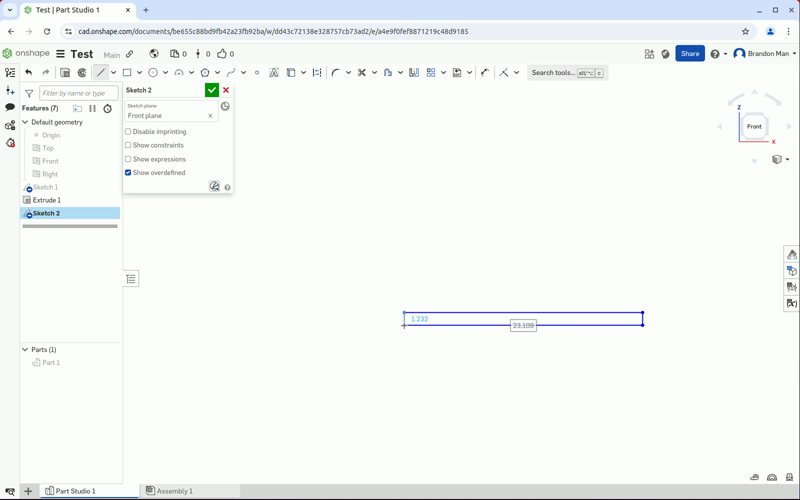
scroll(6)
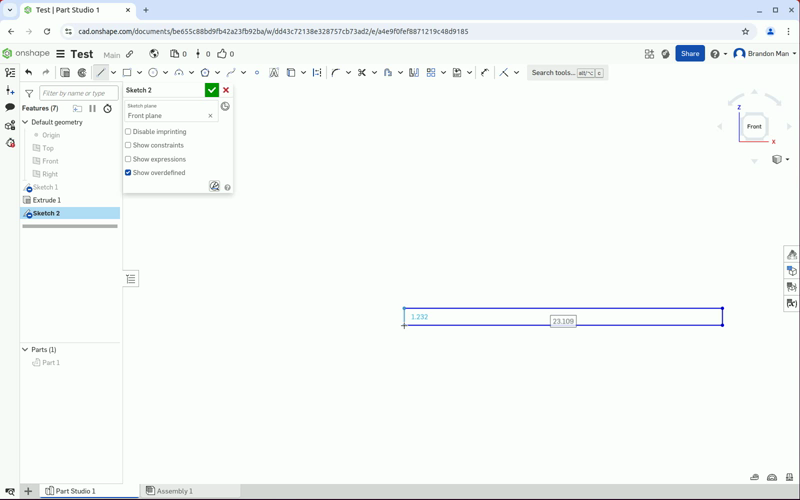
scroll(6)
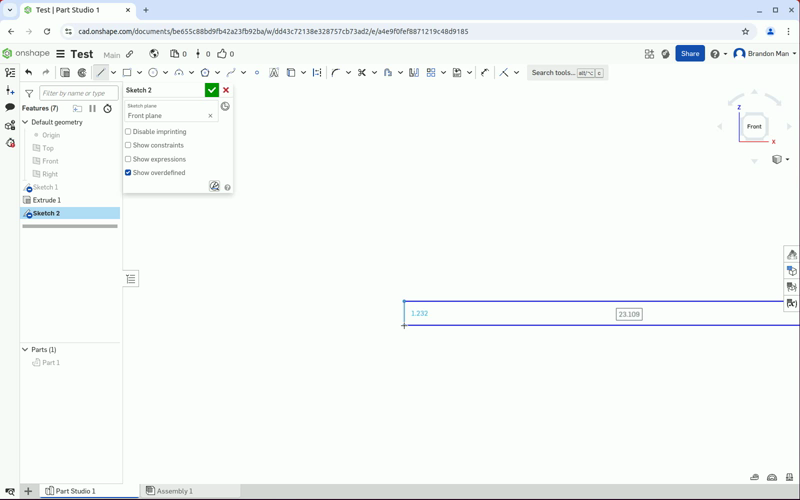
scroll(6)
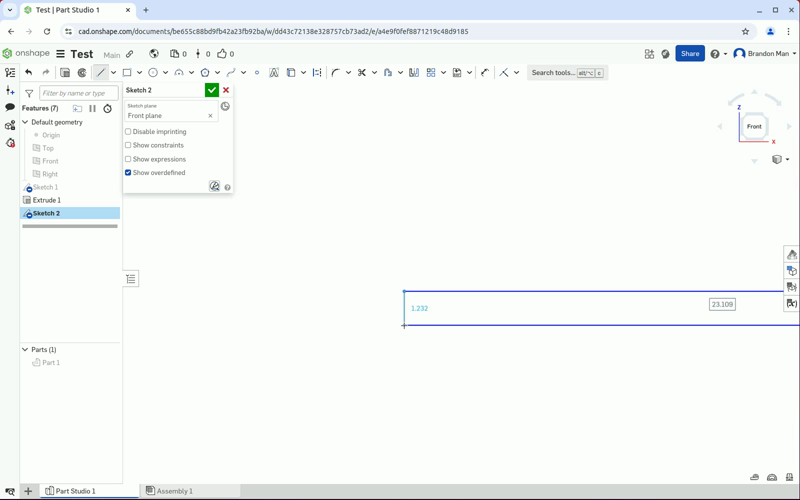
scroll(6)
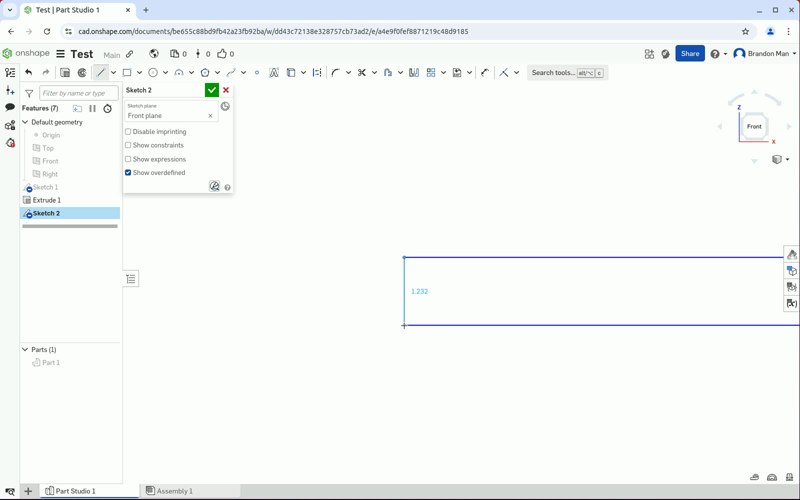
key_up(shift)
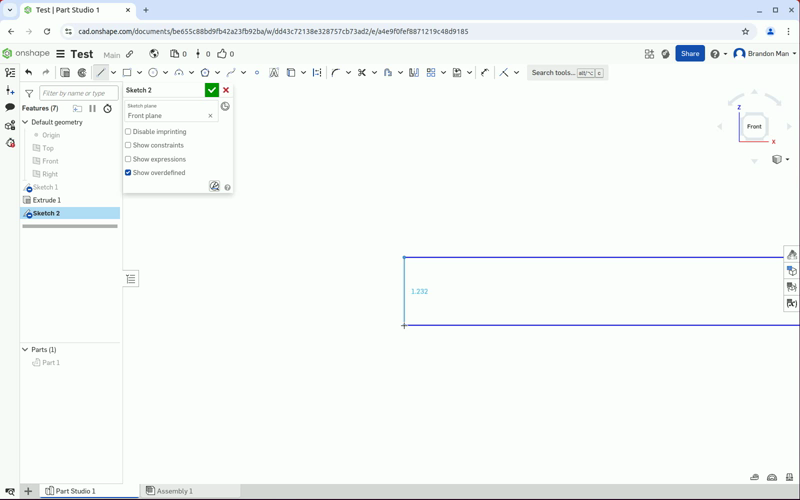
click(404, 325)
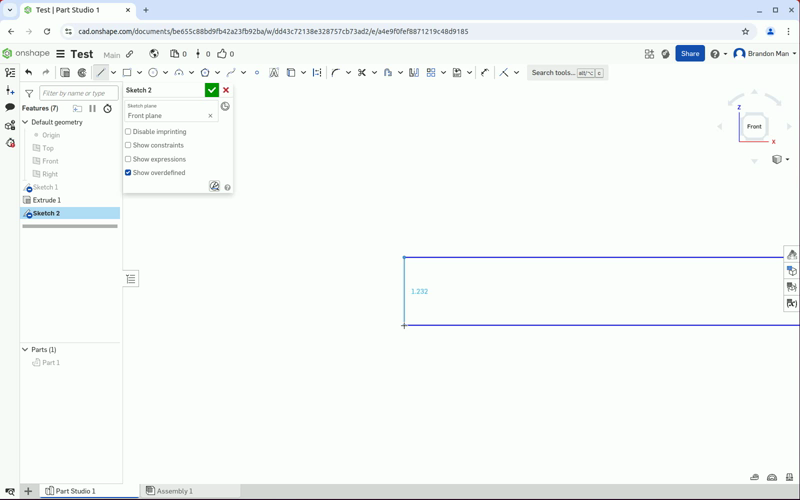
scroll(-6)
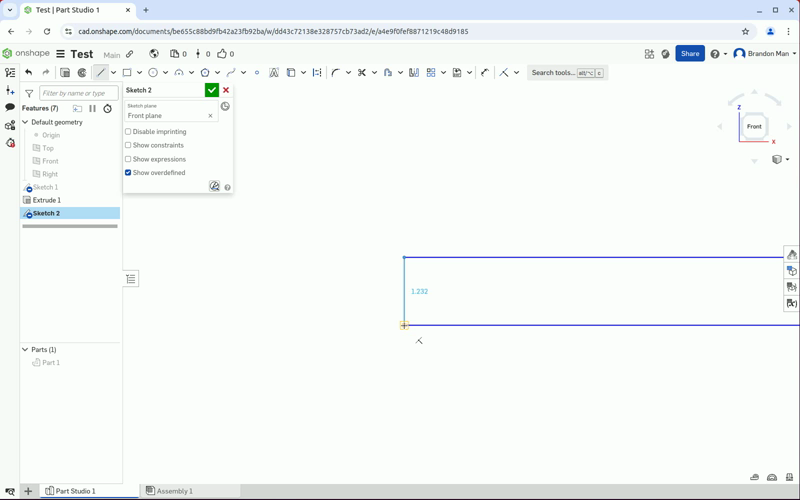
scroll(-6)
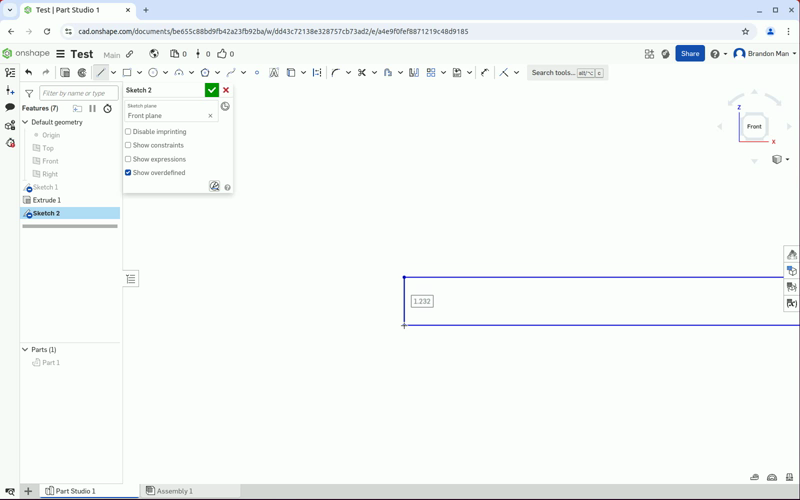
scroll(-6)
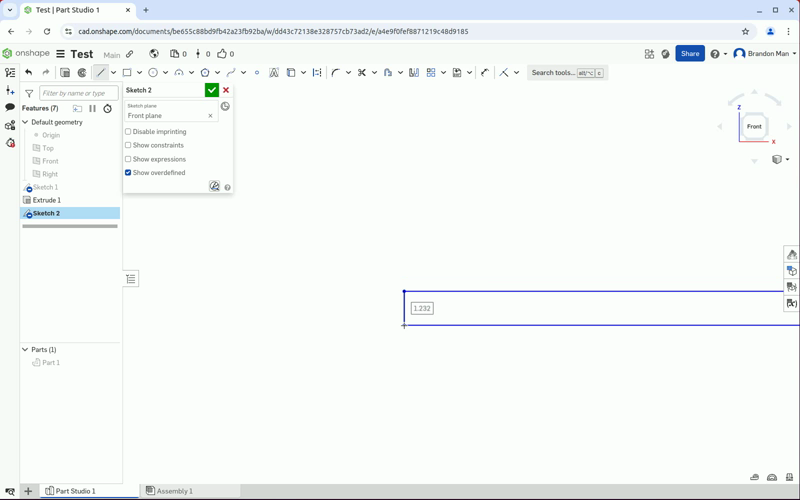
scroll(-6)
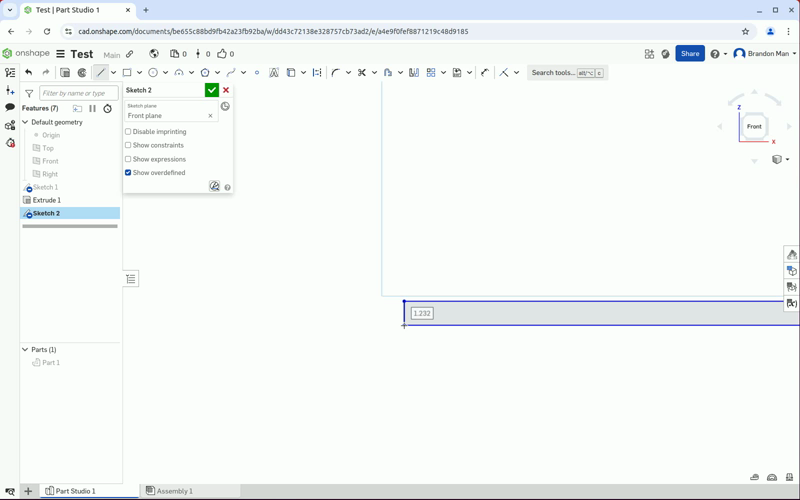
scroll(-6)
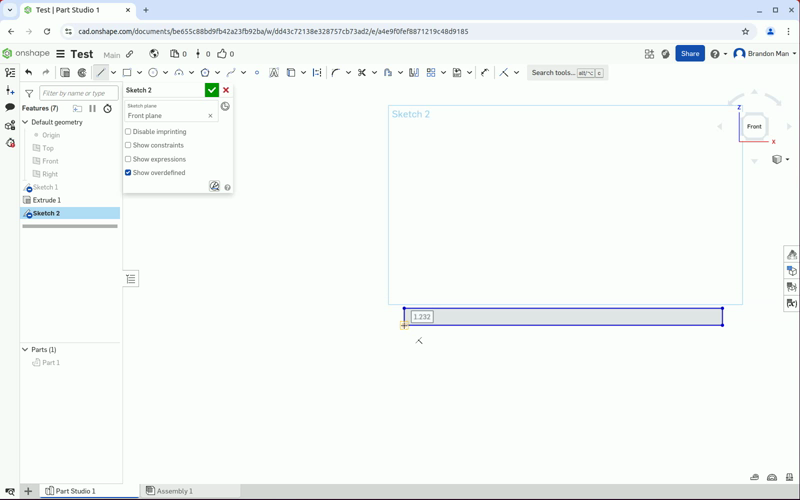
scroll(-6)
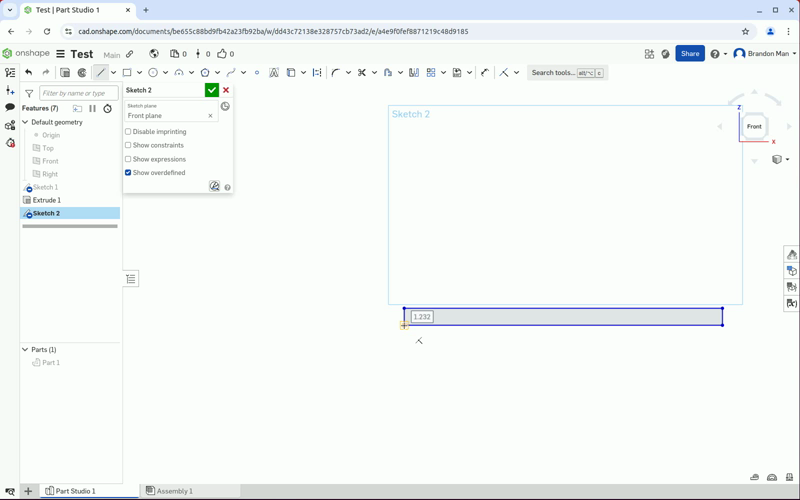
scroll(-6)
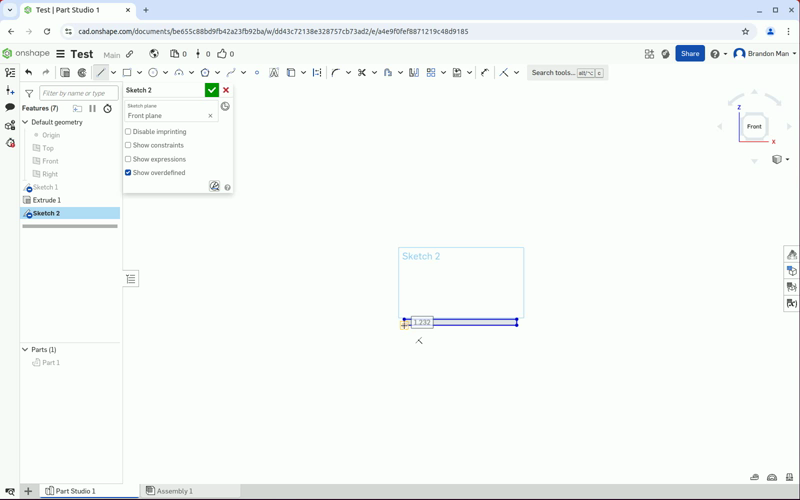
key(esc)
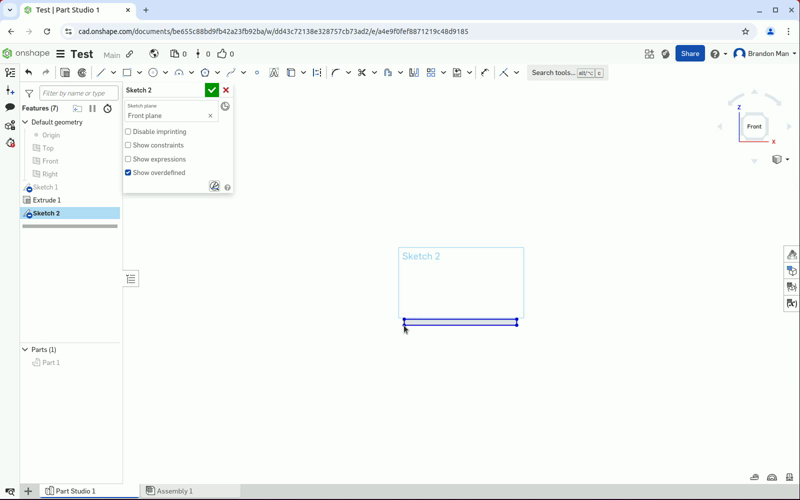
mouse_move(452, 319)
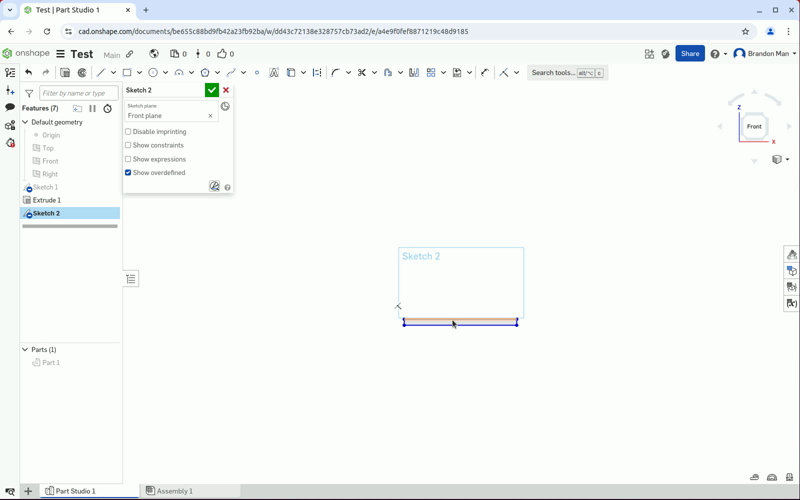
scroll(6)
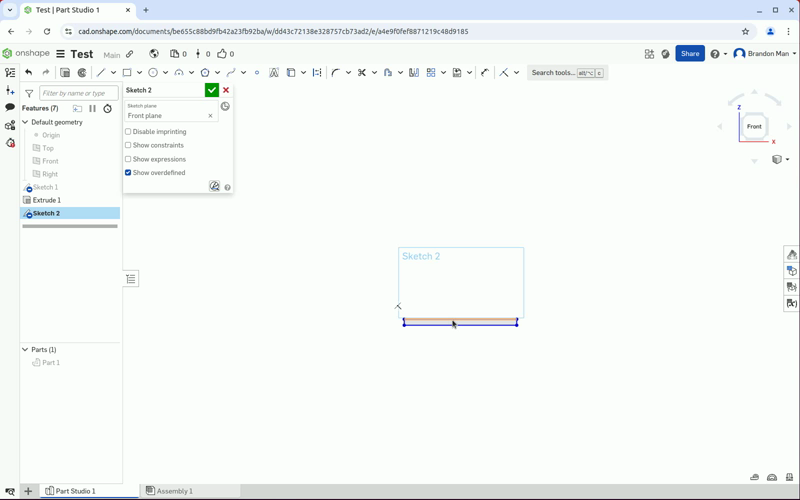
scroll(6)
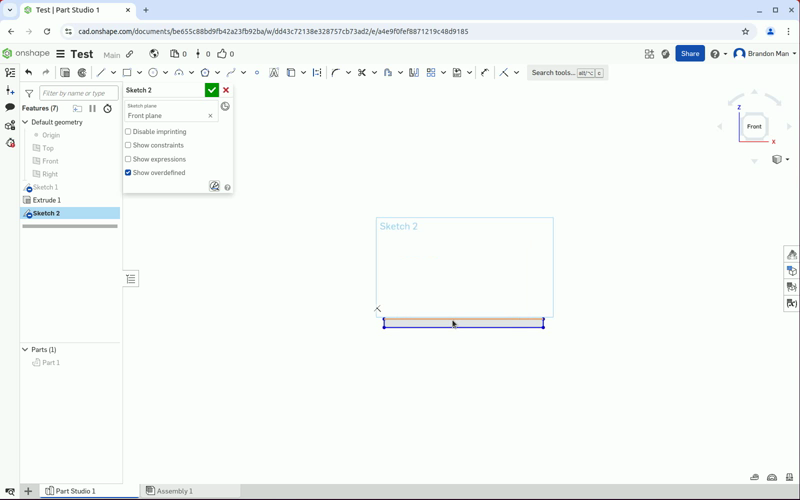
scroll(6)
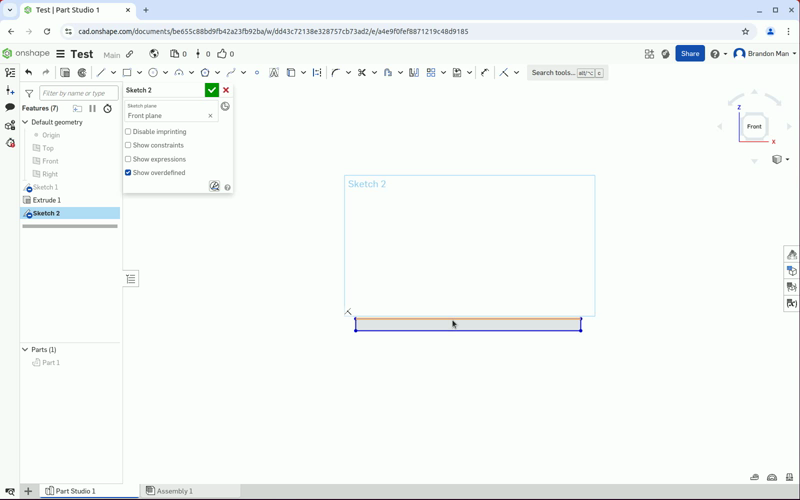
scroll(6)
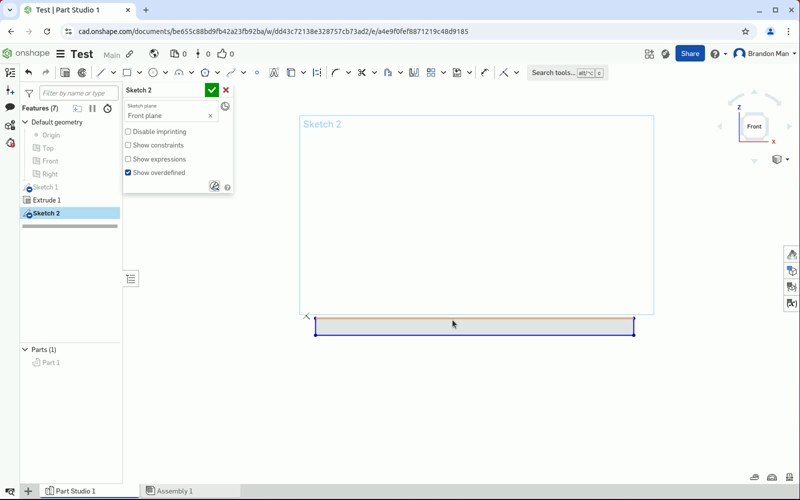
scroll(6)
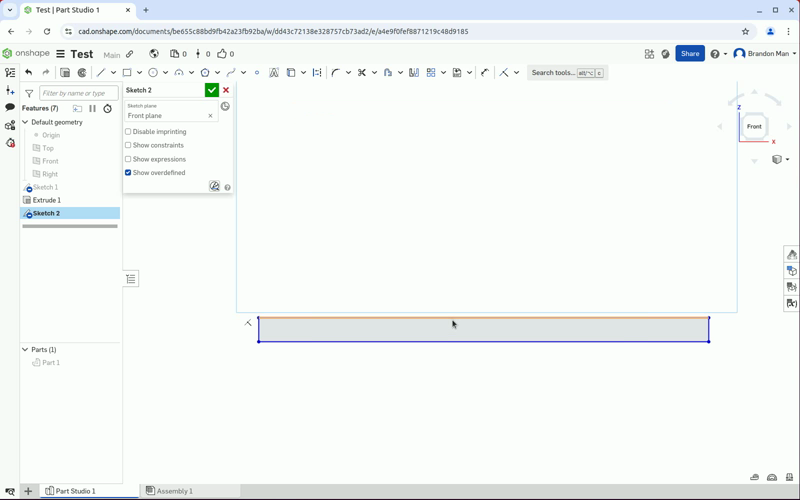
scroll(6)
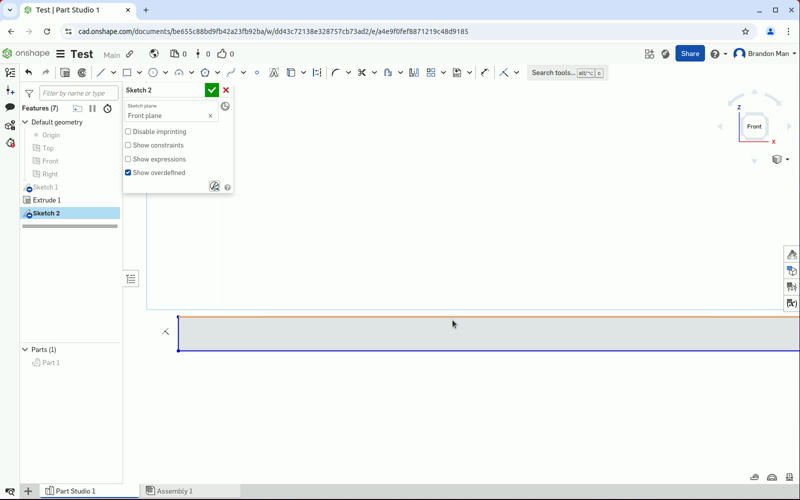
scroll(6)
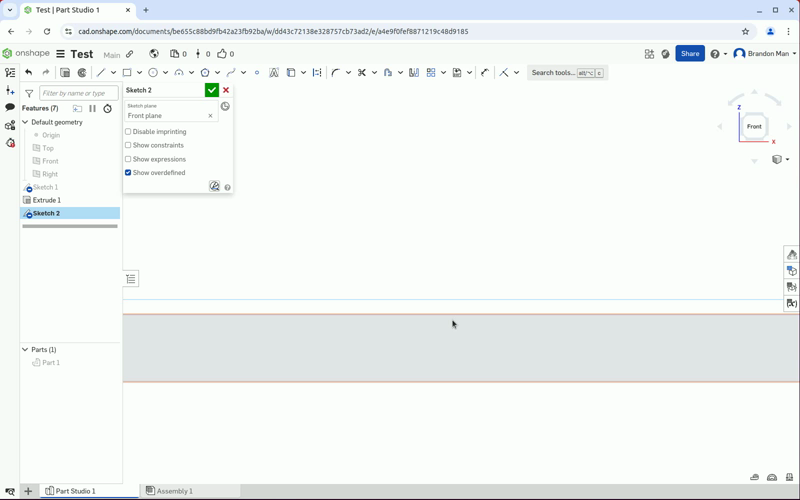
click(452, 319)
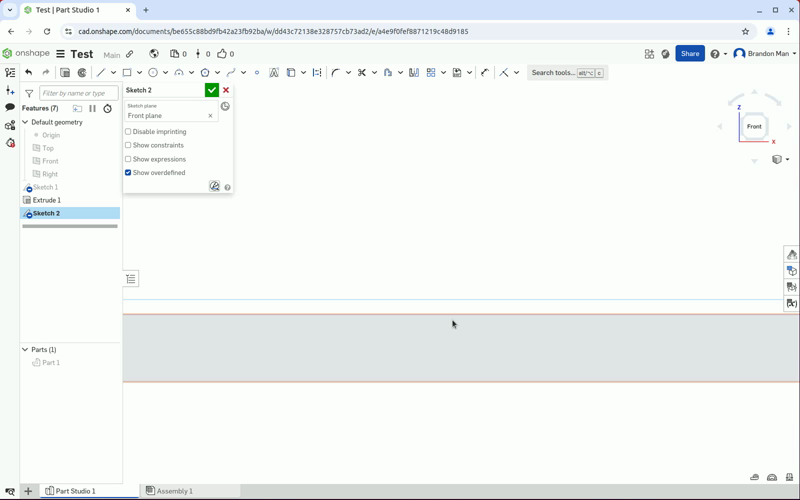
scroll(-6)
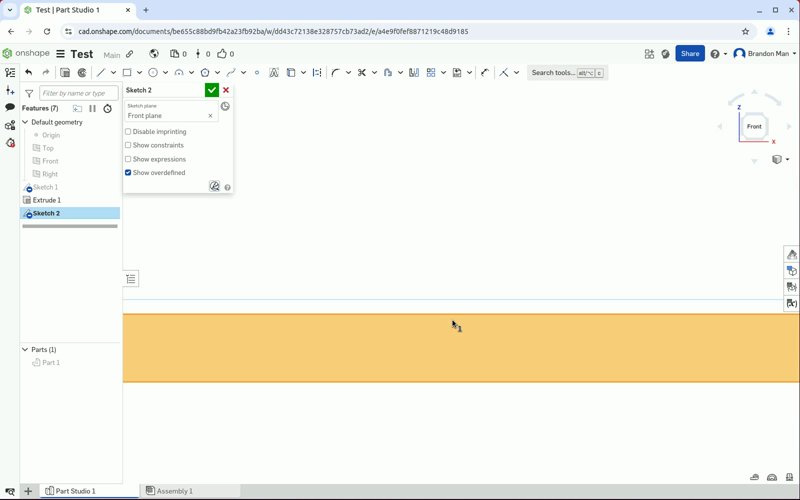
scroll(-6)
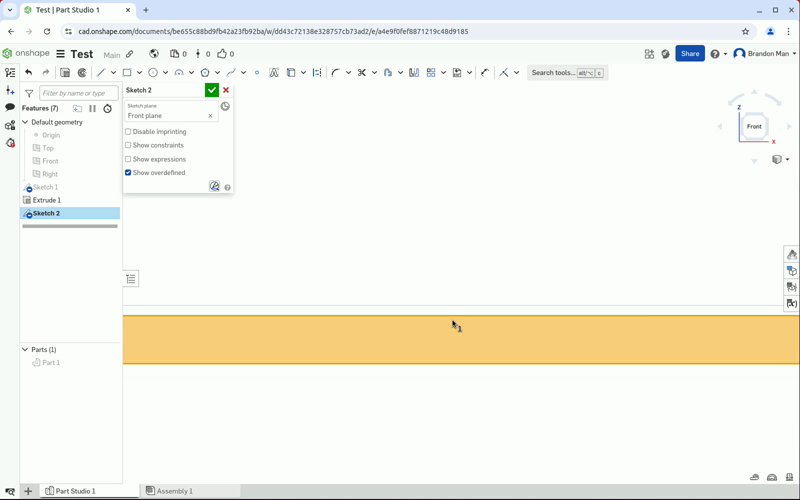
scroll(-6)
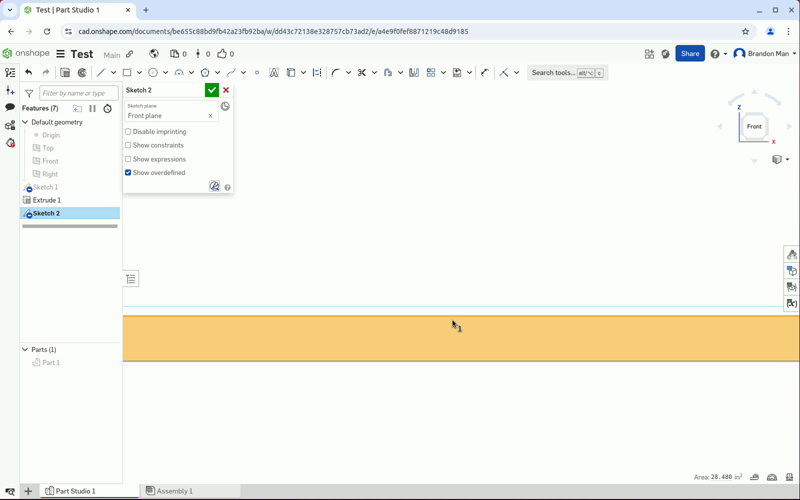
scroll(-6)
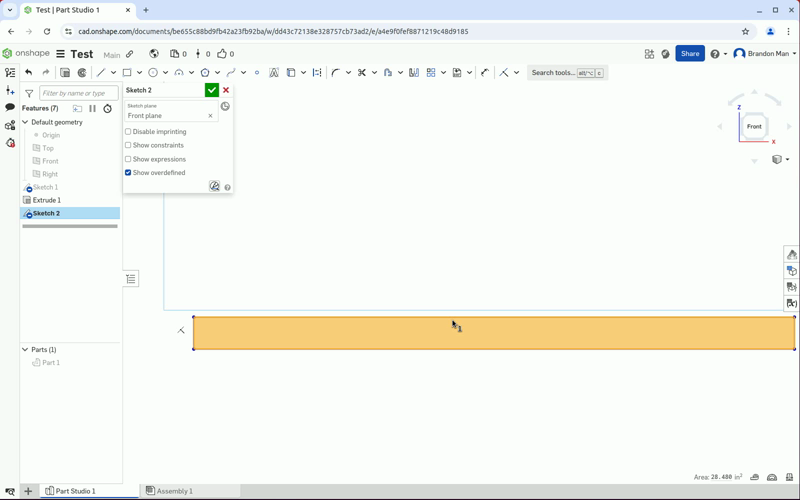
scroll(-6)
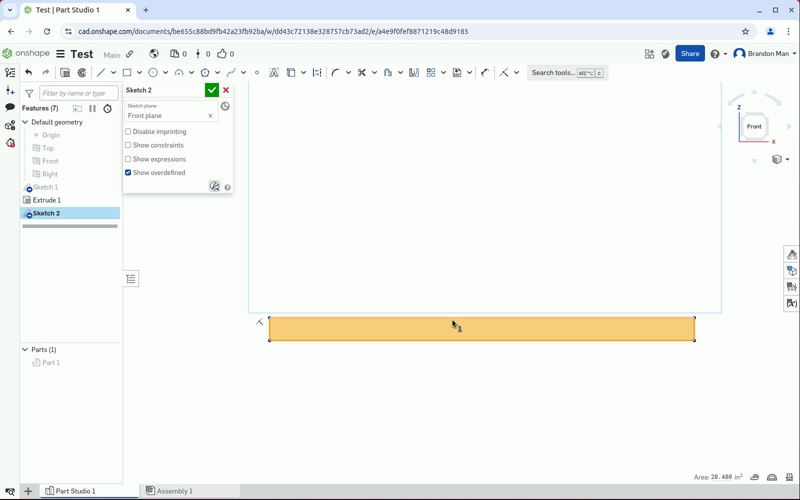
scroll(-6)
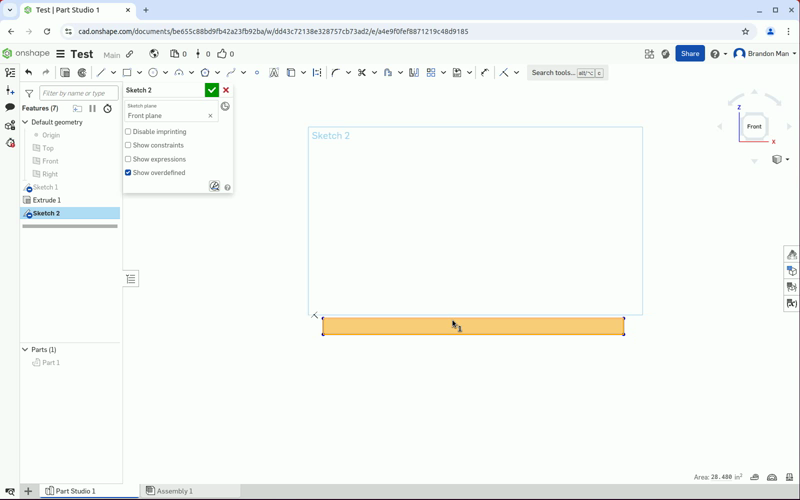
scroll(-6)
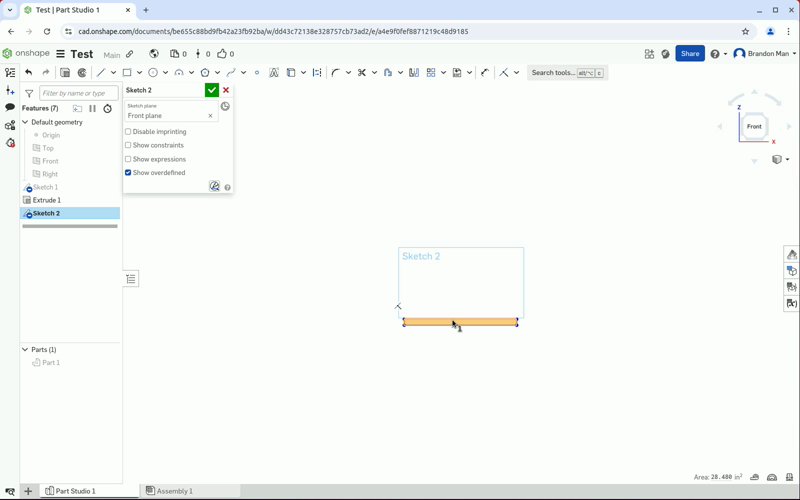
mouse_move(73, 352)
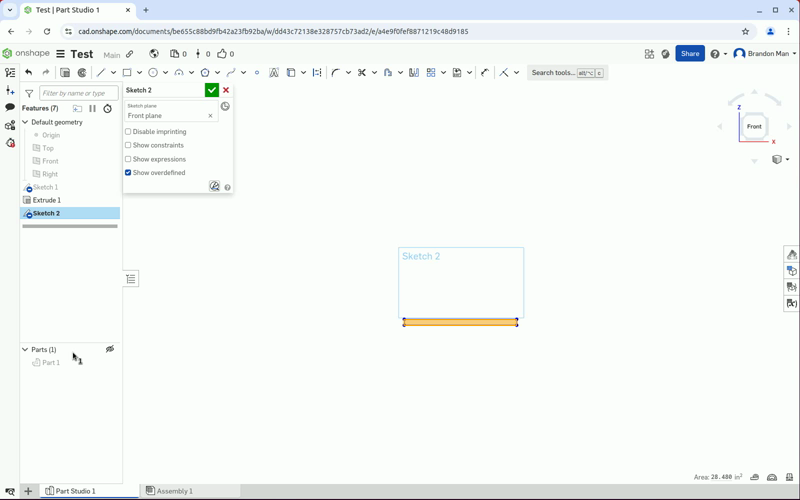
key(shift+y)
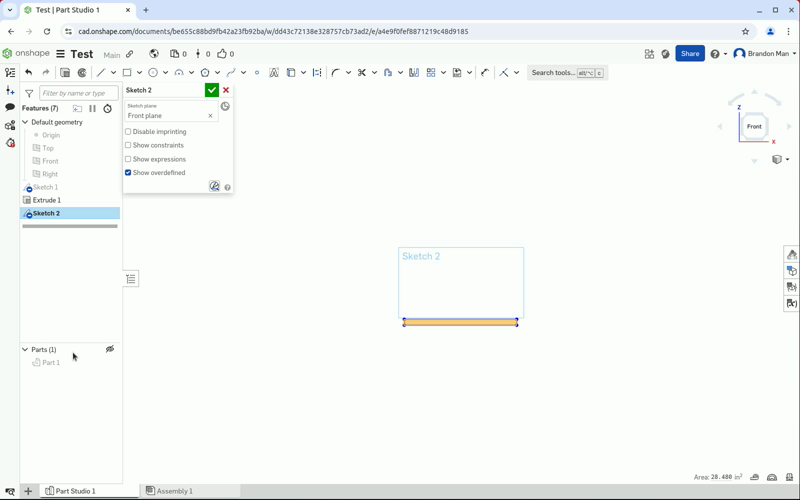
key(shift+e)
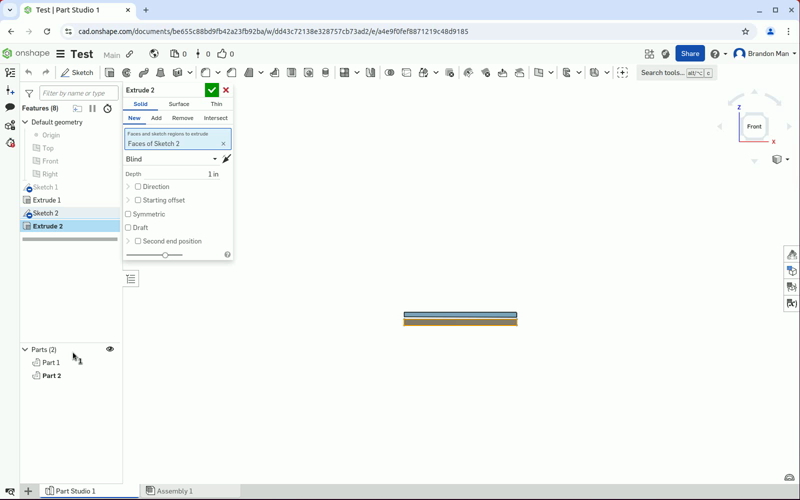
mouse_move(143, 106)
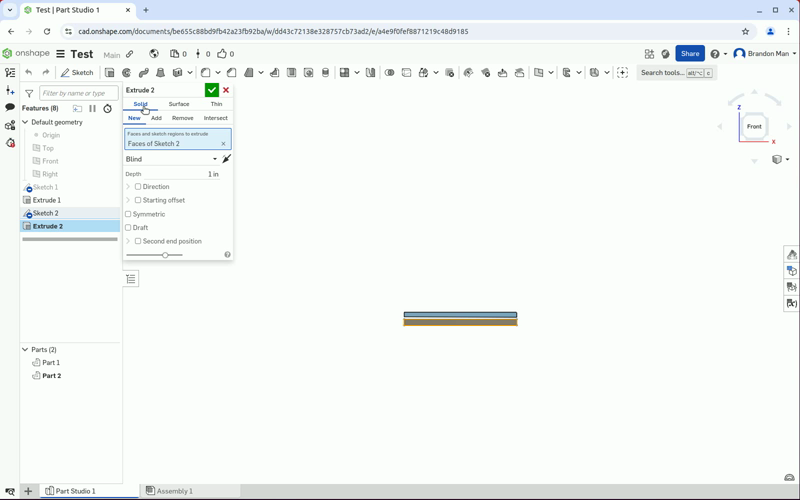
click(143, 106)
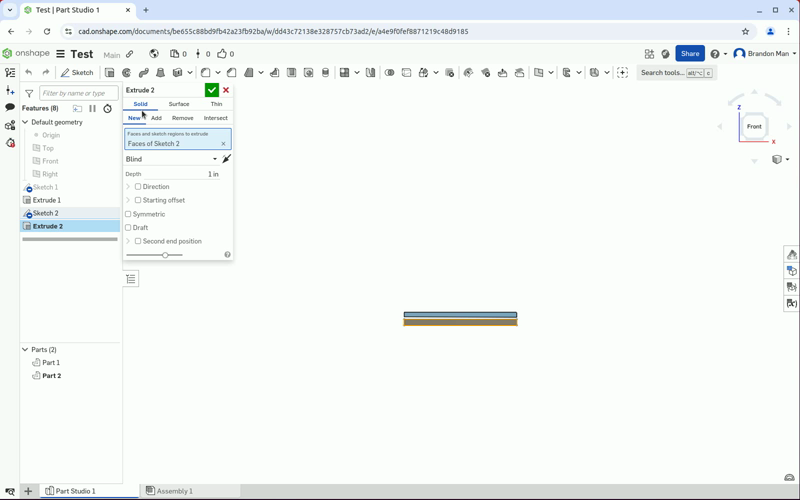
mouse_move(137, 120)
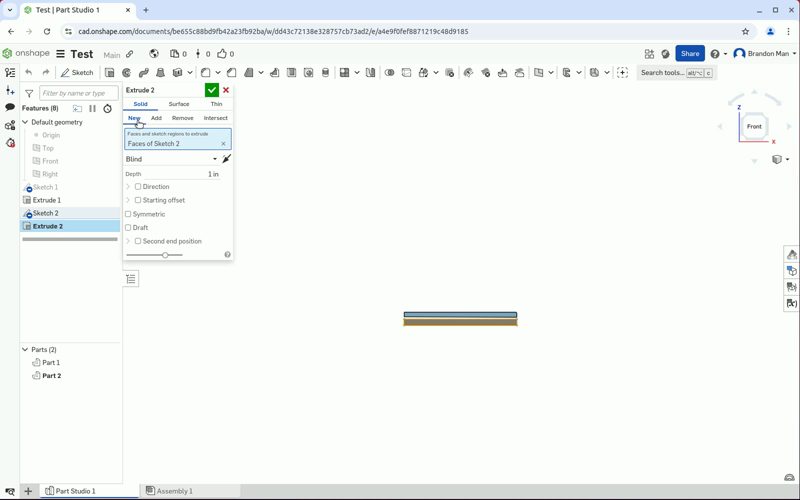
click(137, 120)
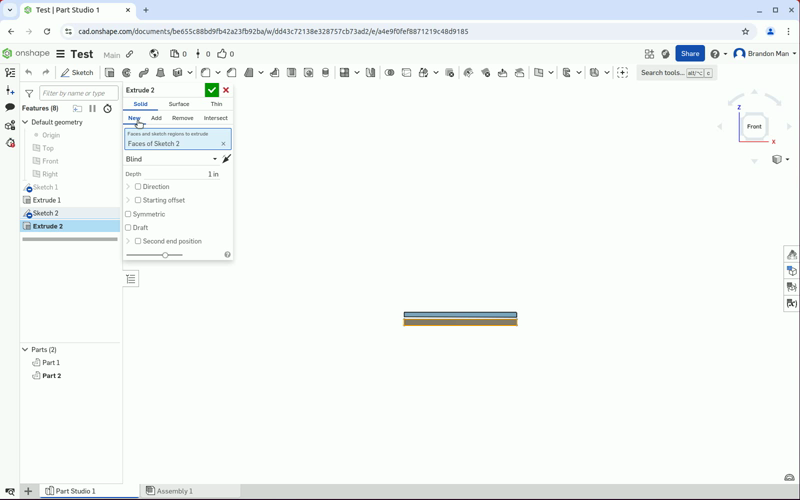
key(tab, 4)
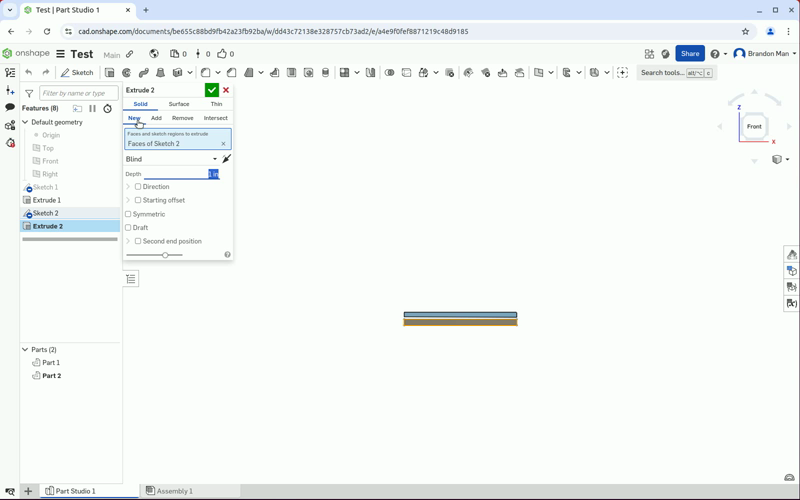
text(-0.241)
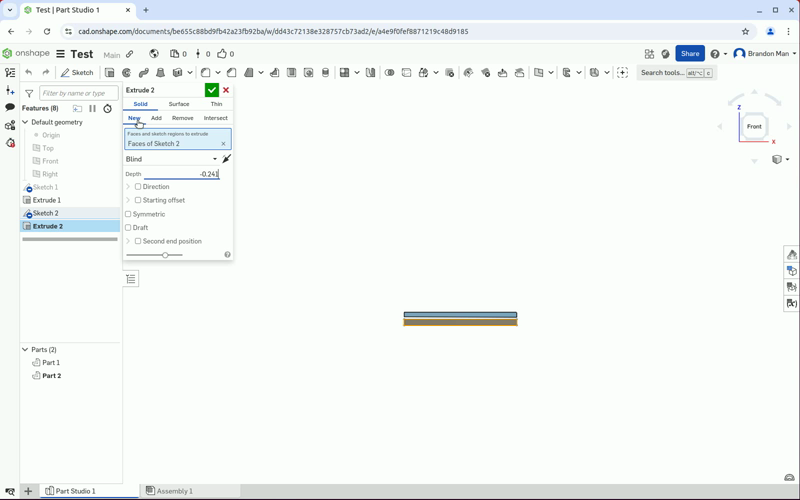
key(enter)
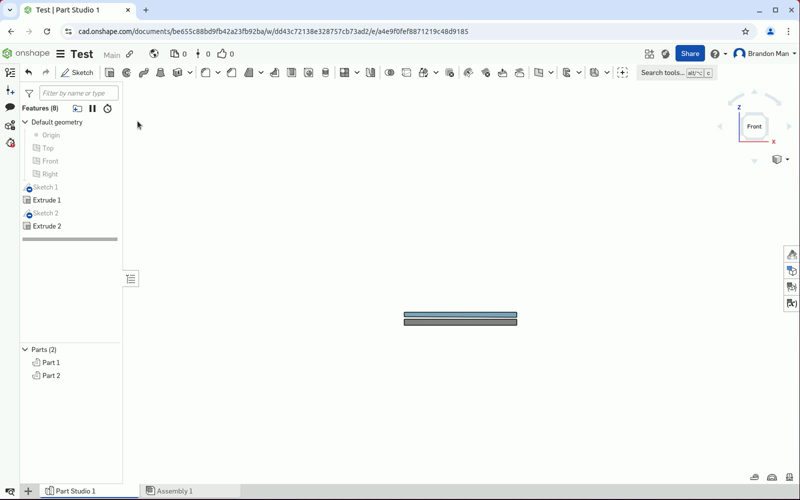
key(shift+h)
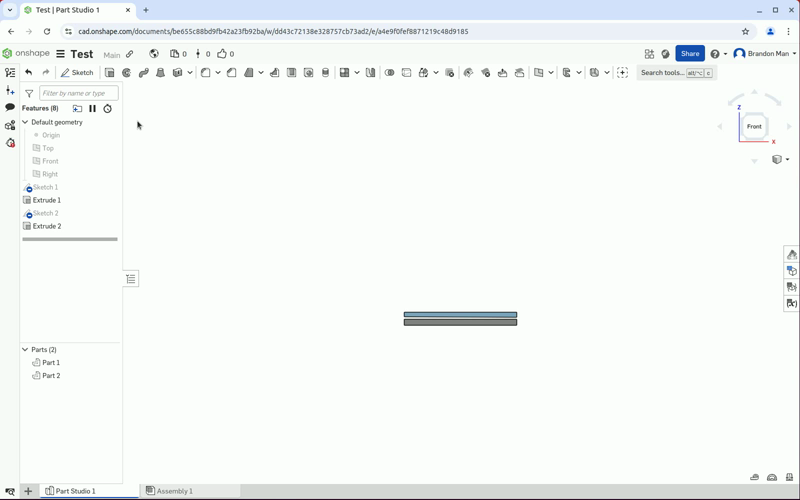
key(shift+h)
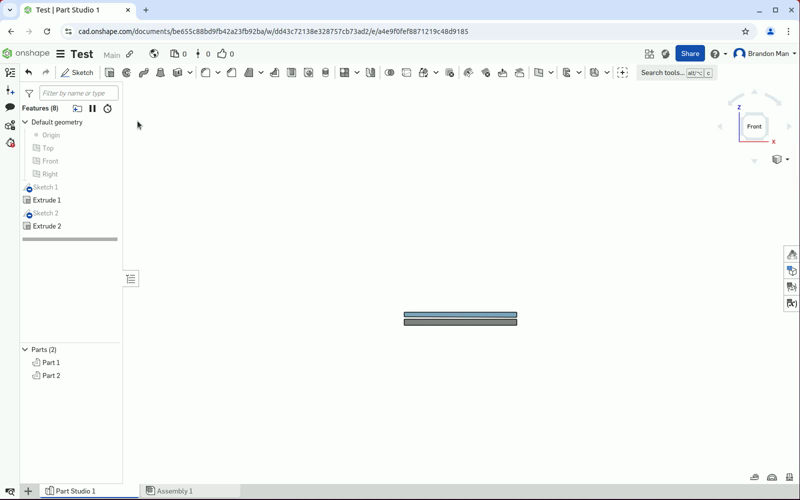
mouse_move(73, 189)
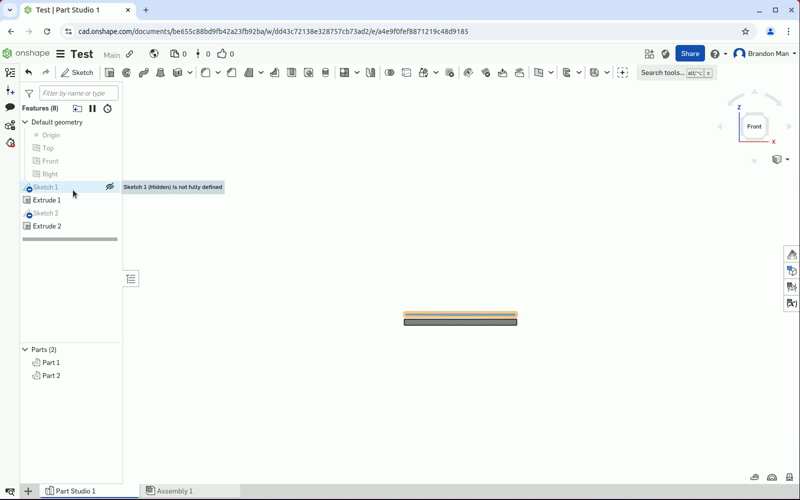
click(73, 189)
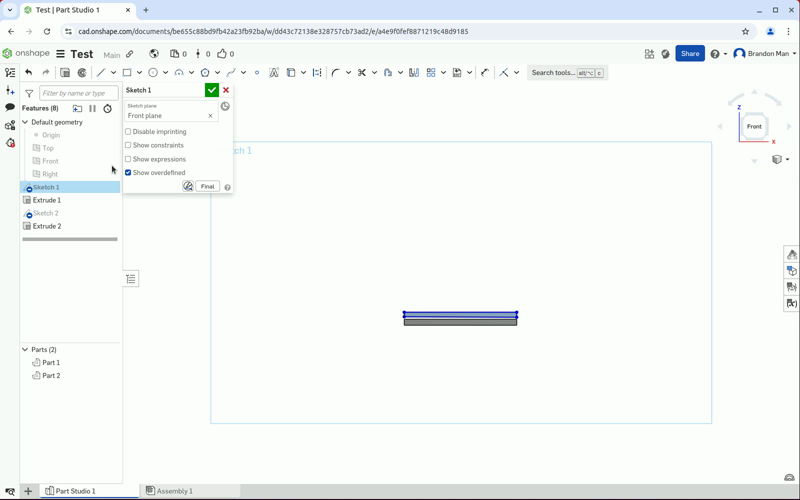
mouse_move(229, 92)
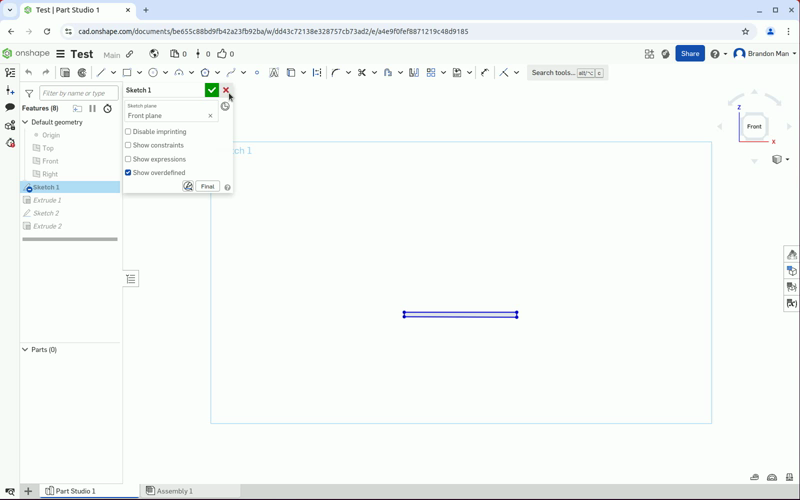
click(229, 92)
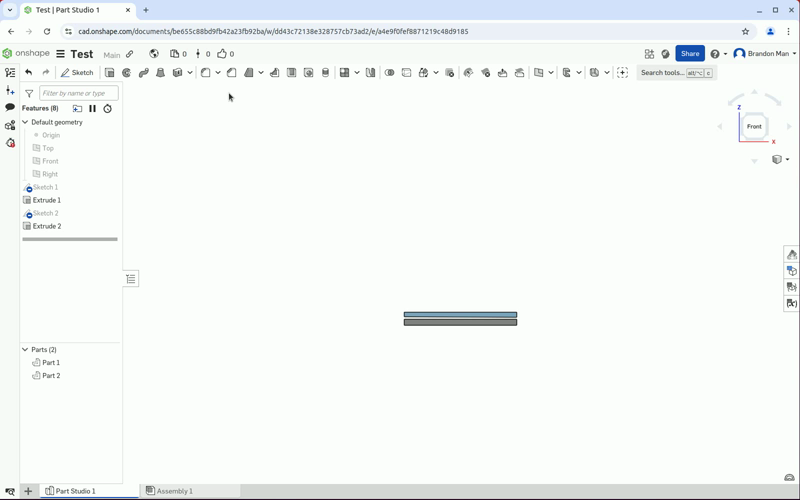
mouse_move(73, 352)
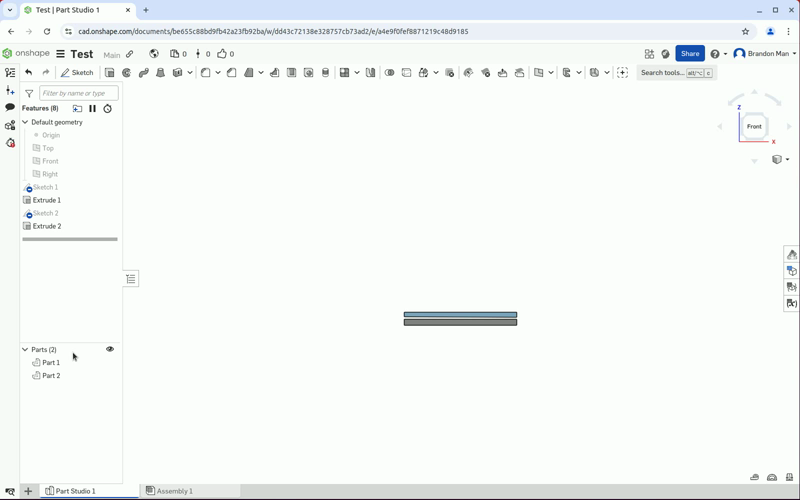
key(y)
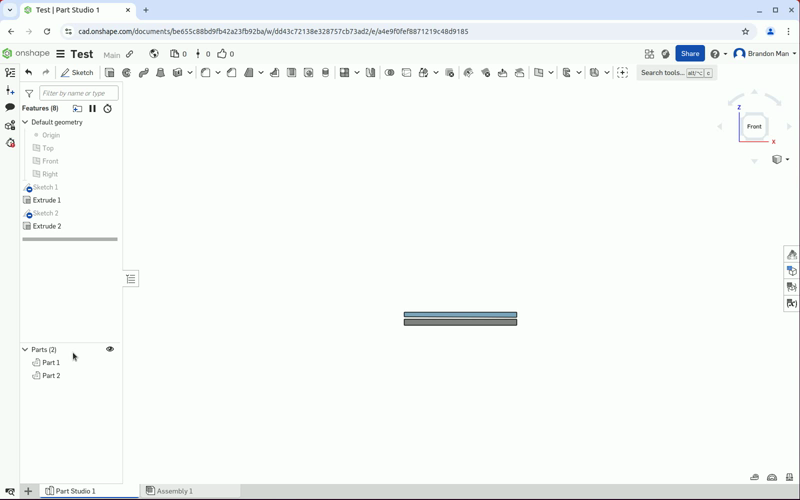
key(shift+p)
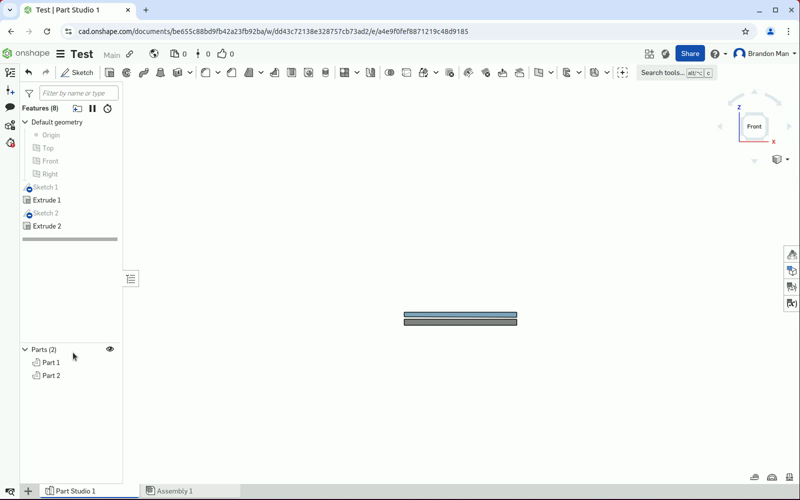
key(space)
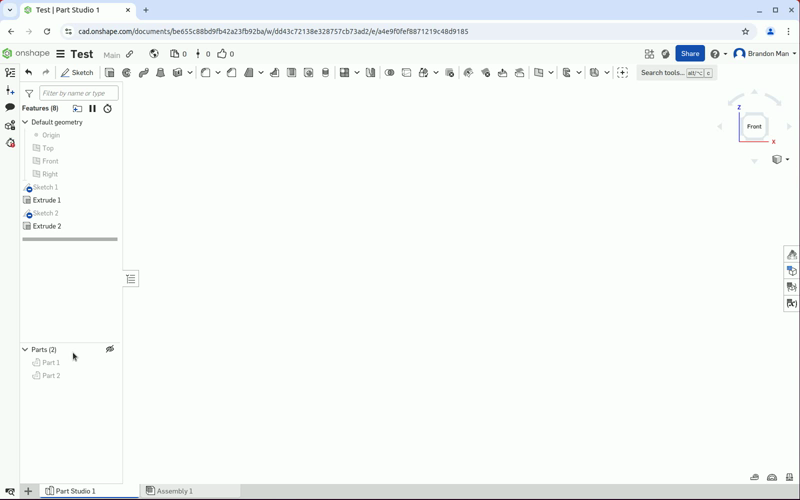
key_down(shift)
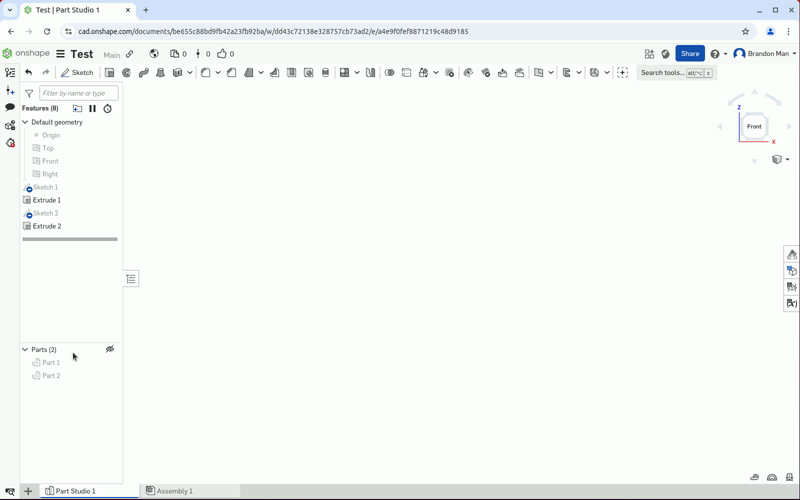
key(left)
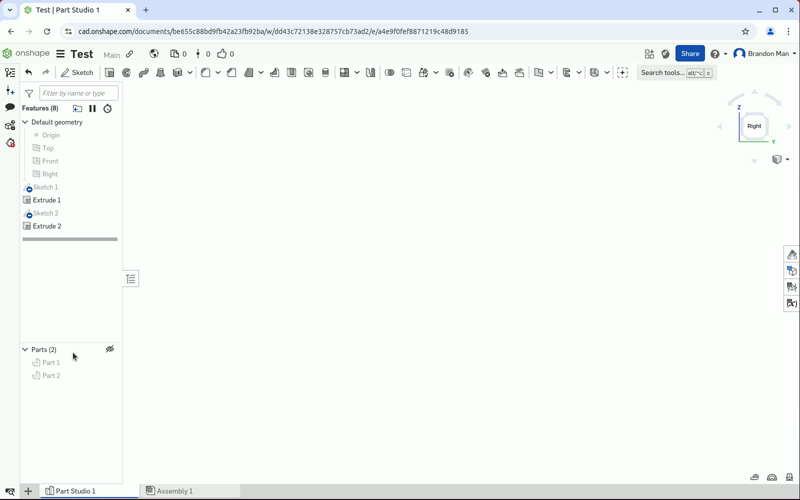
key_up(shift)
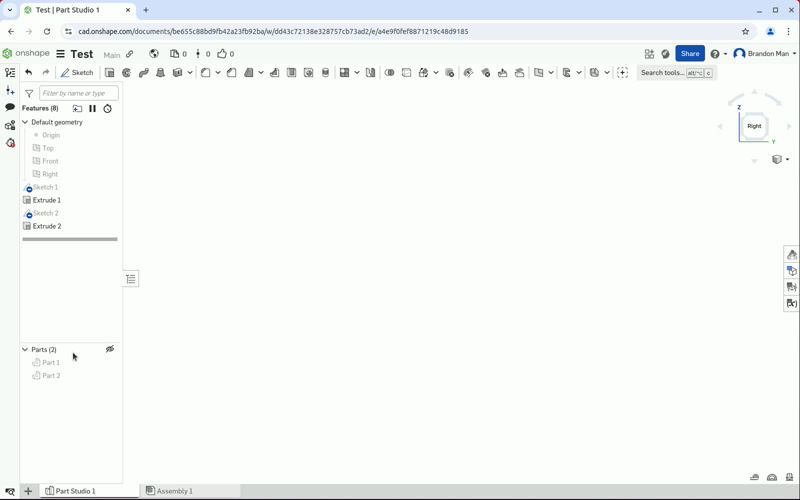
mouse_move(73, 352)
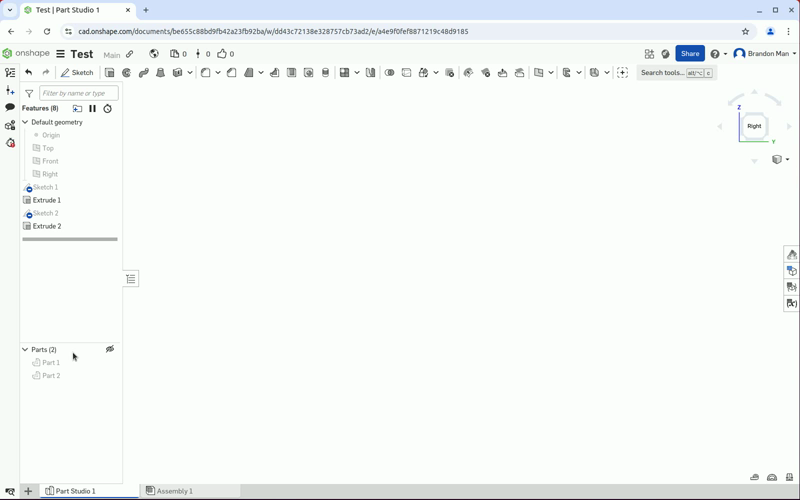
key(shift+y)
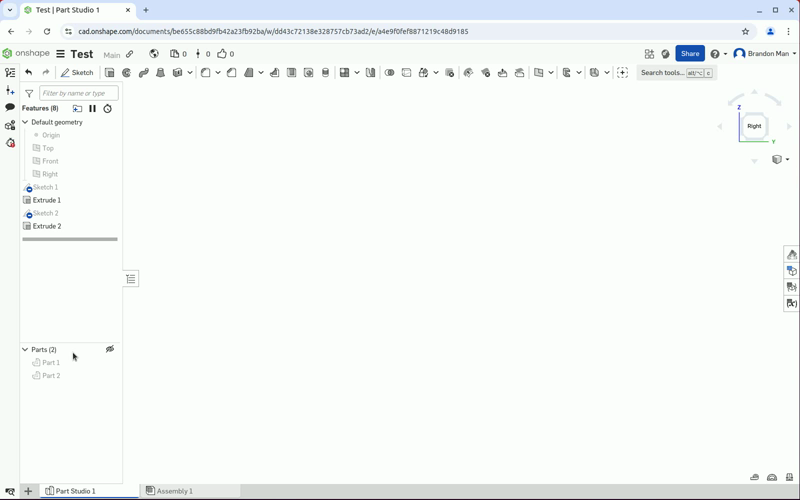
key(shift+s)
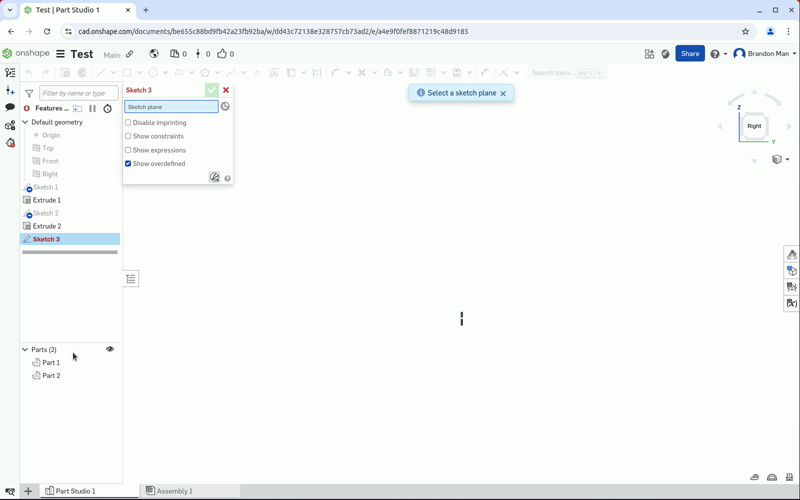
mouse_move(73, 176)
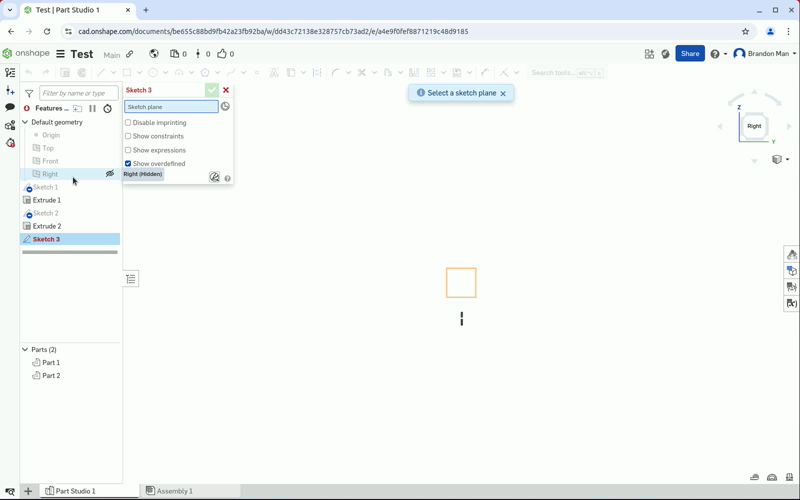
click(73, 176)
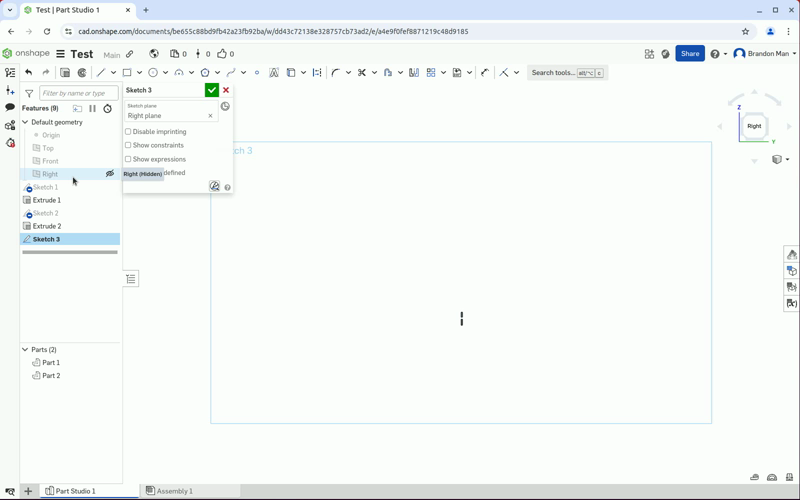
mouse_move(73, 352)
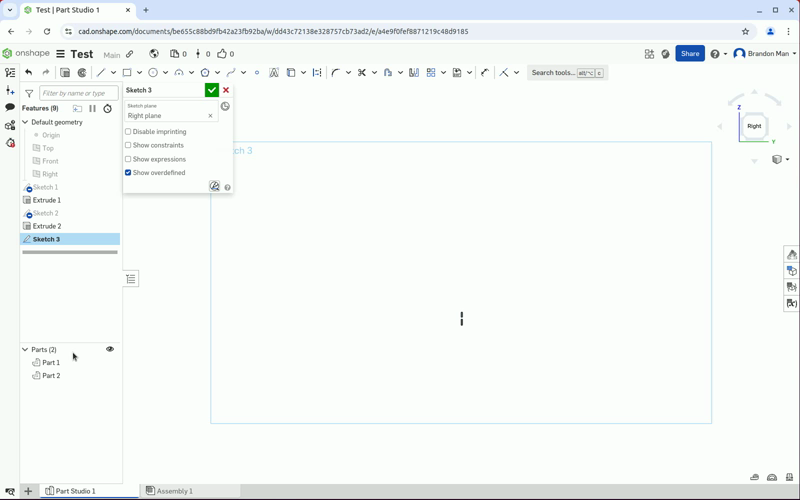
key(y)
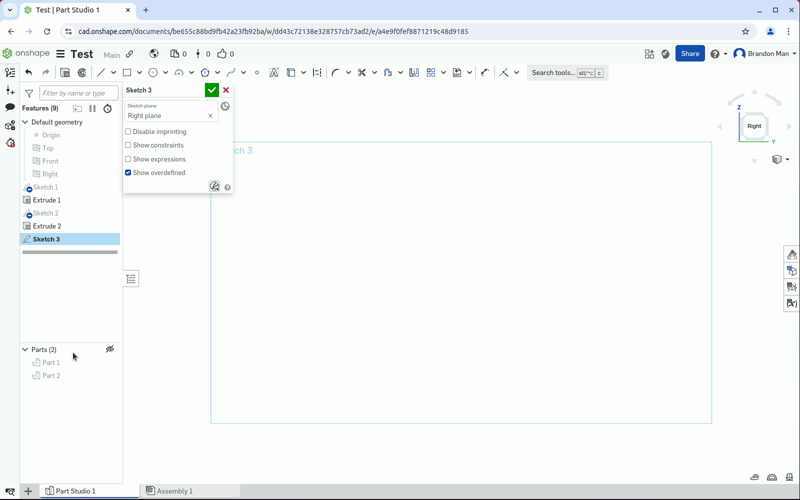
key(l)
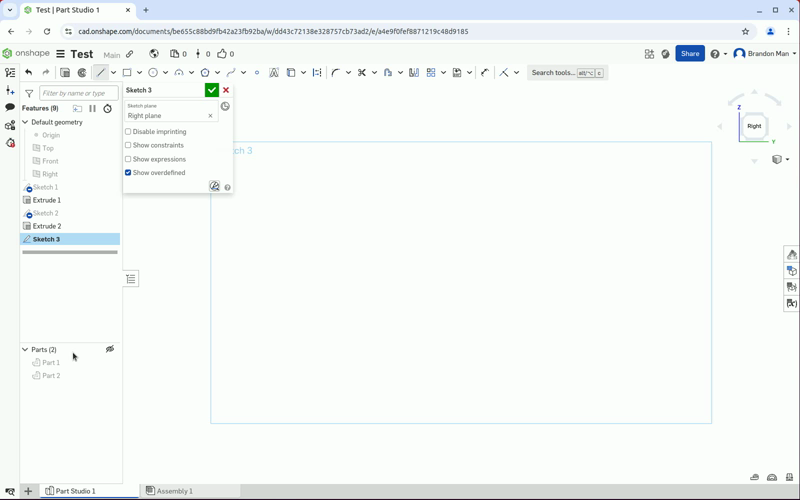
key_down(shift)
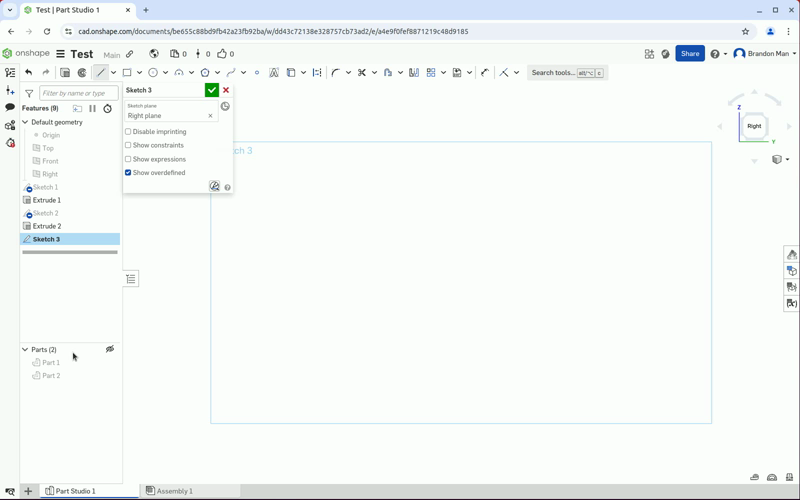
mouse_move(460, 319)
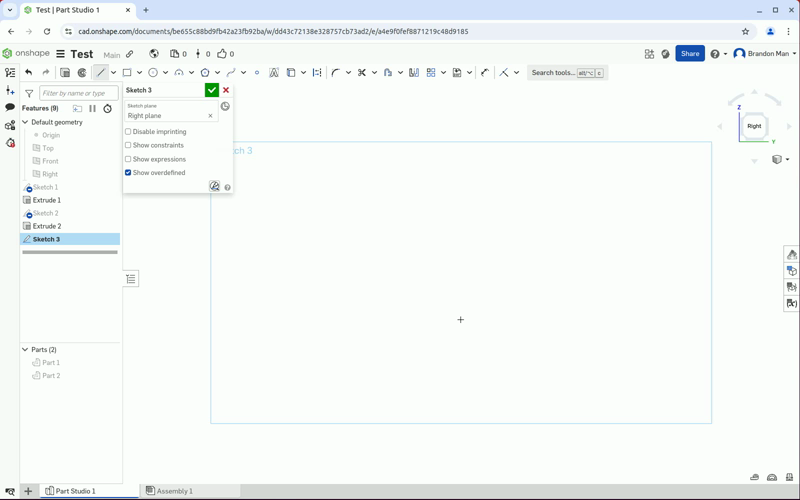
click(460, 319)
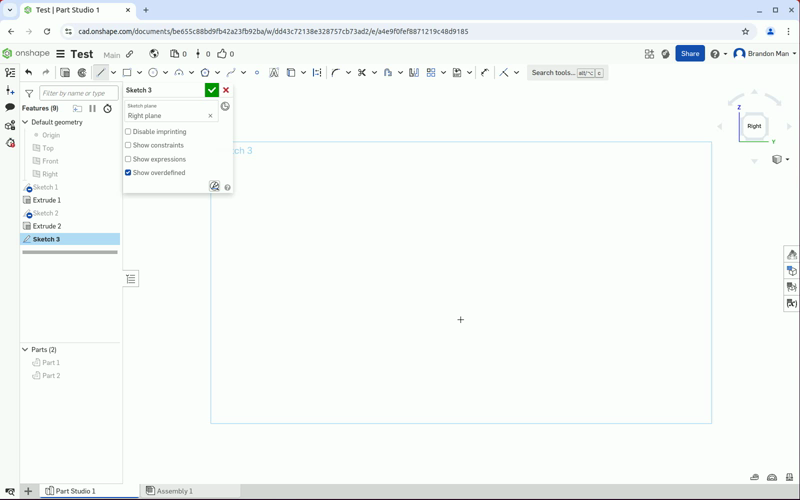
key_up(shift)
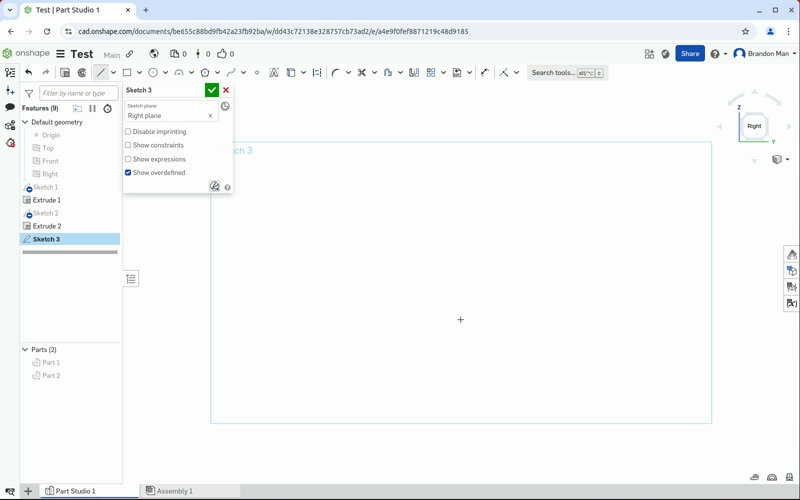
key_down(shift)
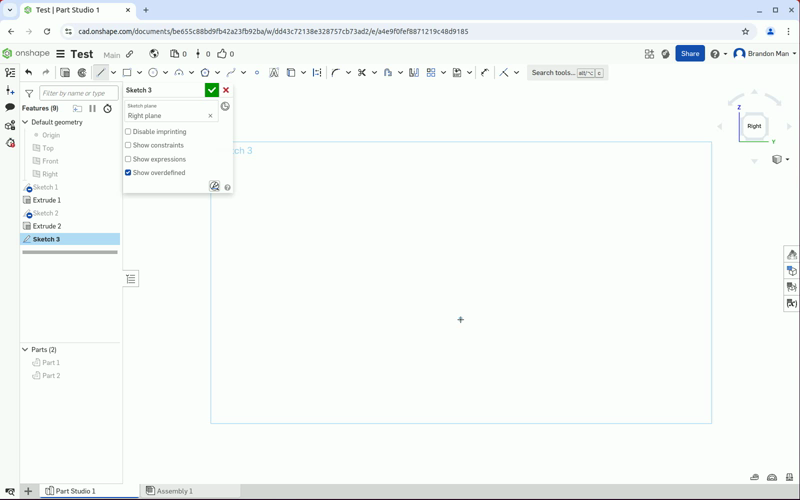
mouse_move(490, 319)
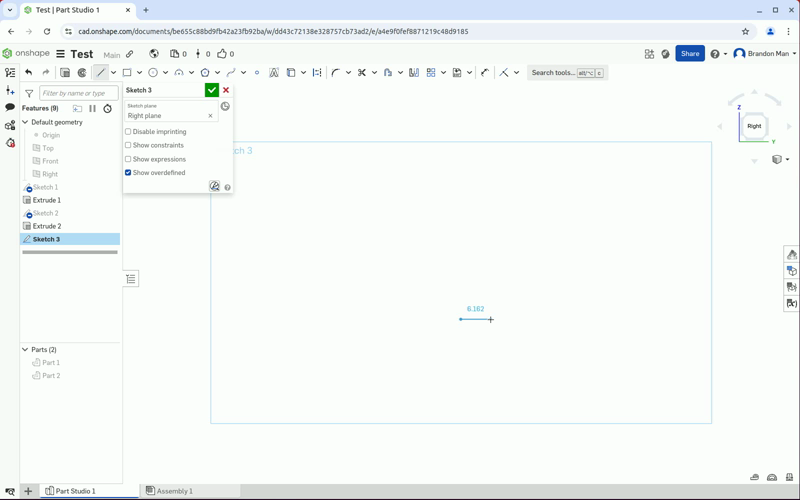
mouse_move(460, 315)
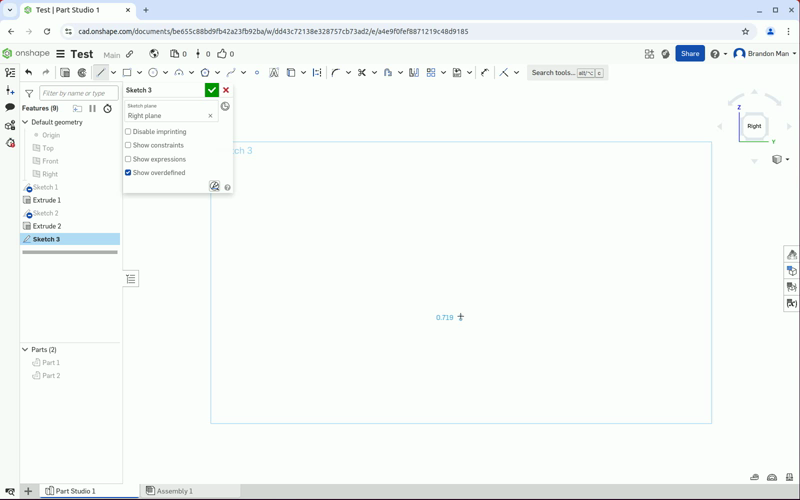
scroll(6)
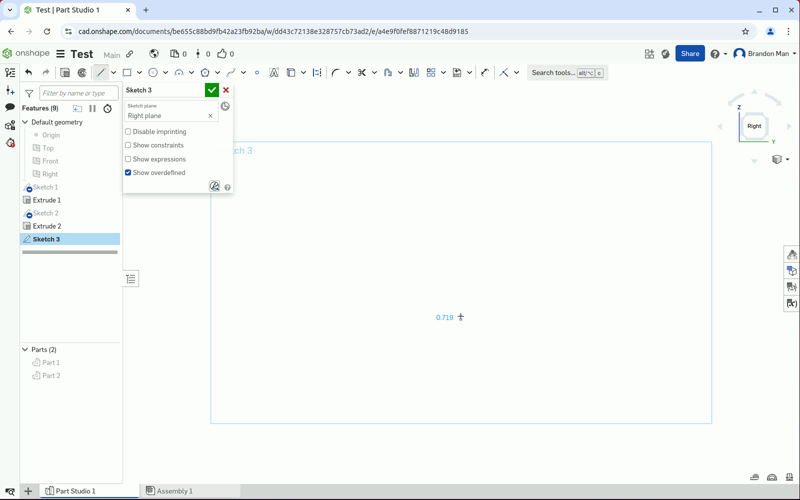
scroll(6)
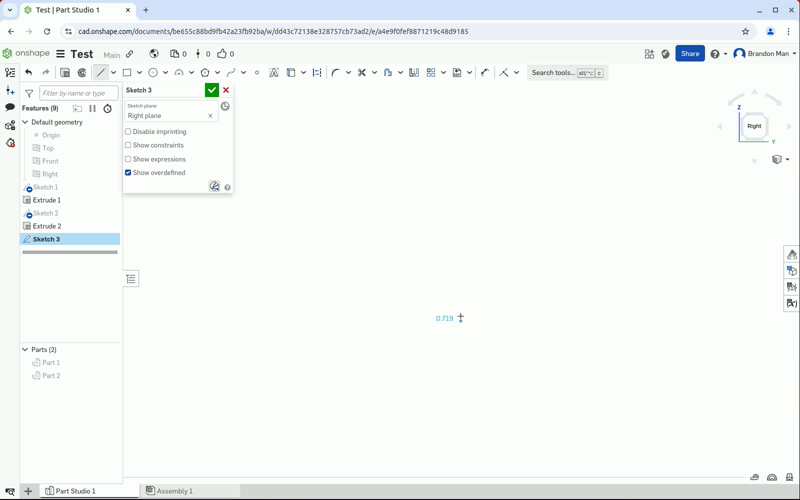
scroll(6)
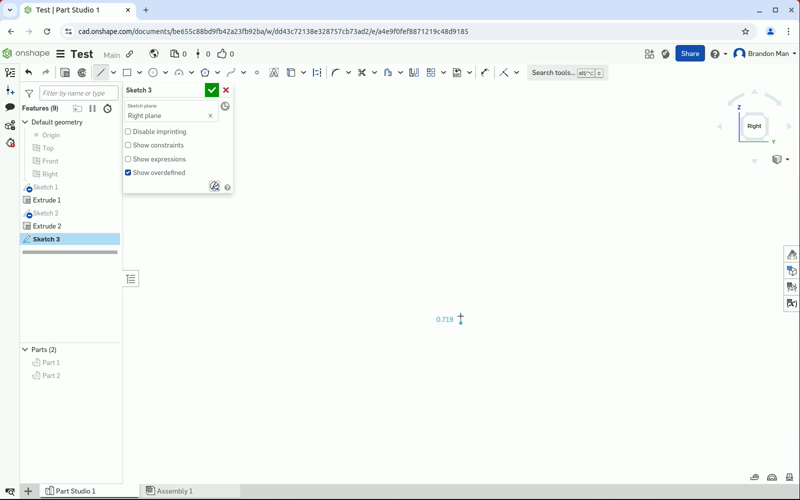
scroll(6)
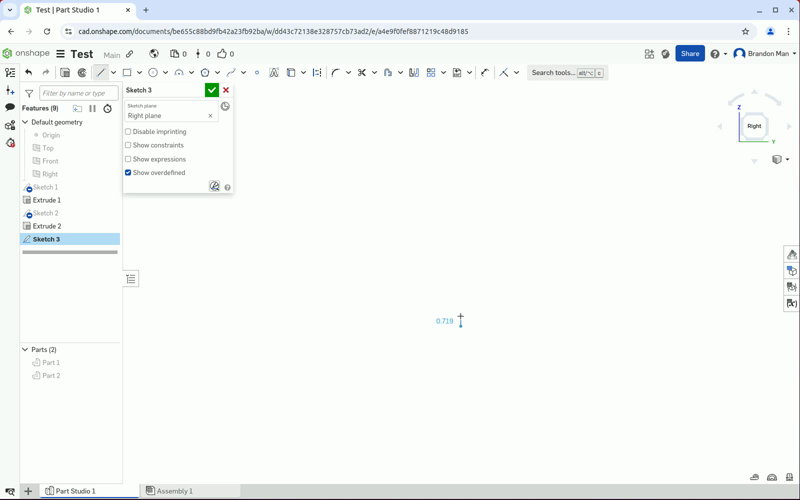
scroll(6)
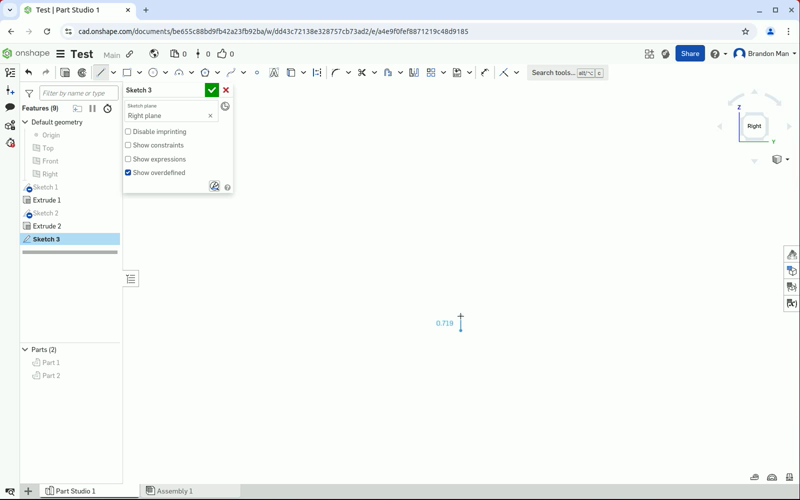
scroll(6)
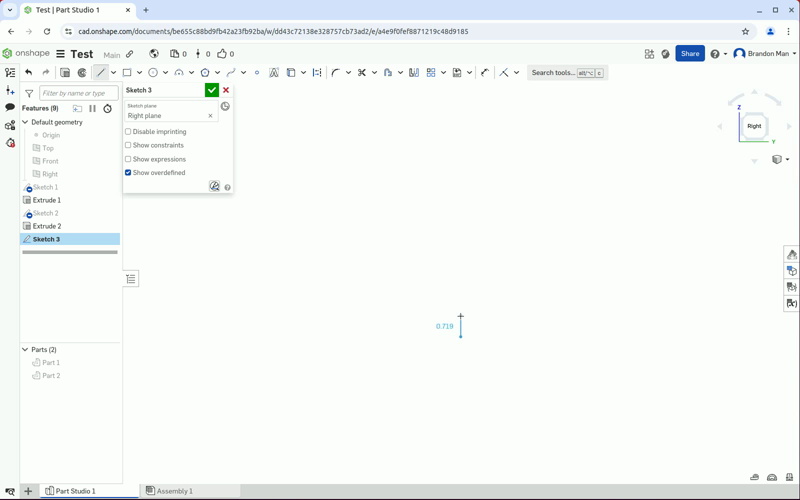
scroll(6)
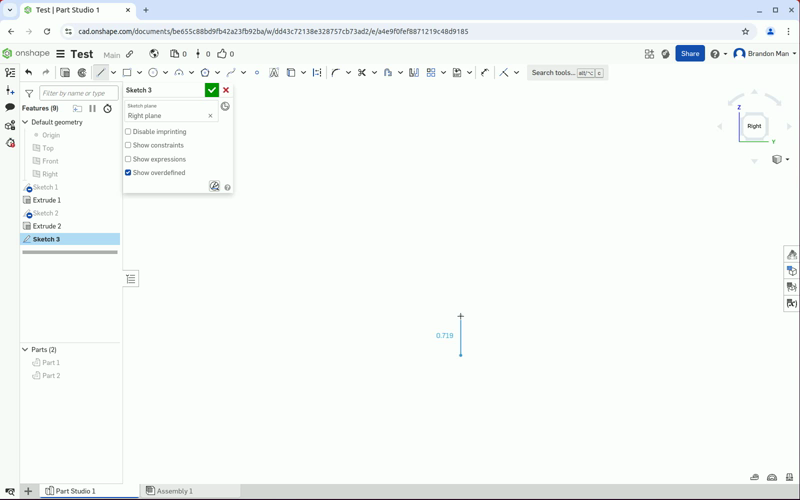
click(460, 315)
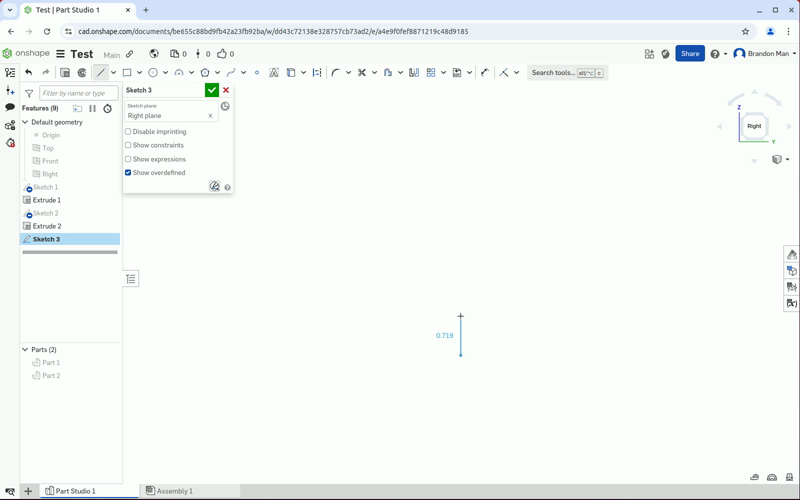
scroll(-6)
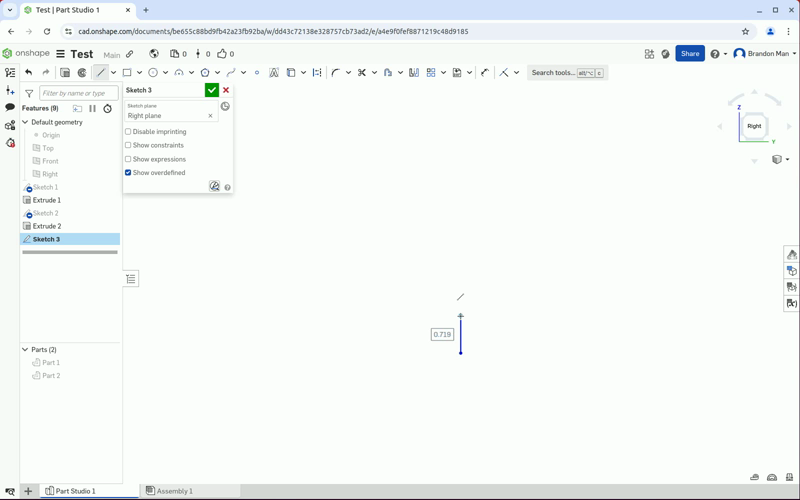
scroll(-6)
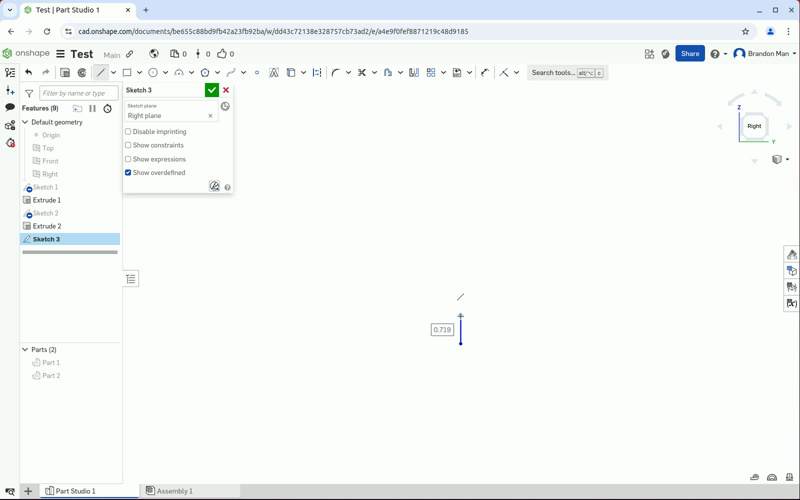
scroll(-6)
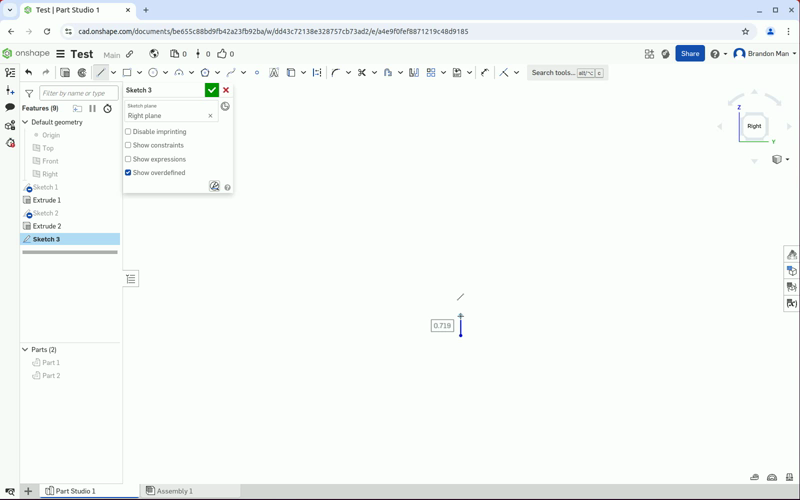
scroll(-6)
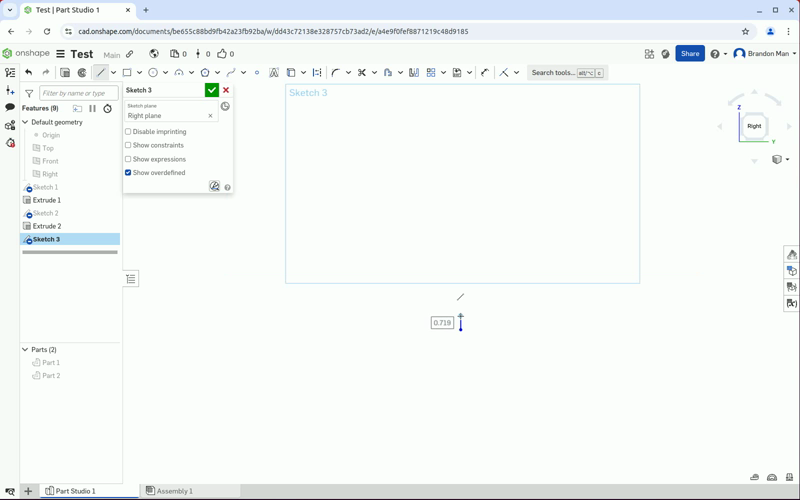
scroll(-6)
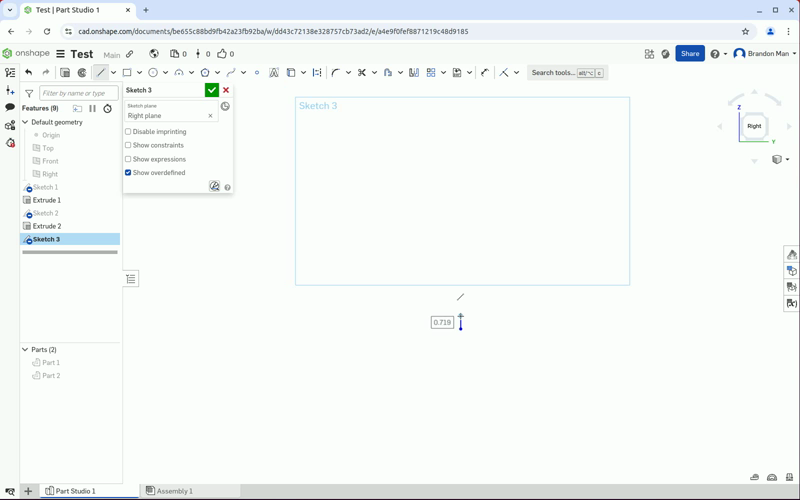
scroll(-6)
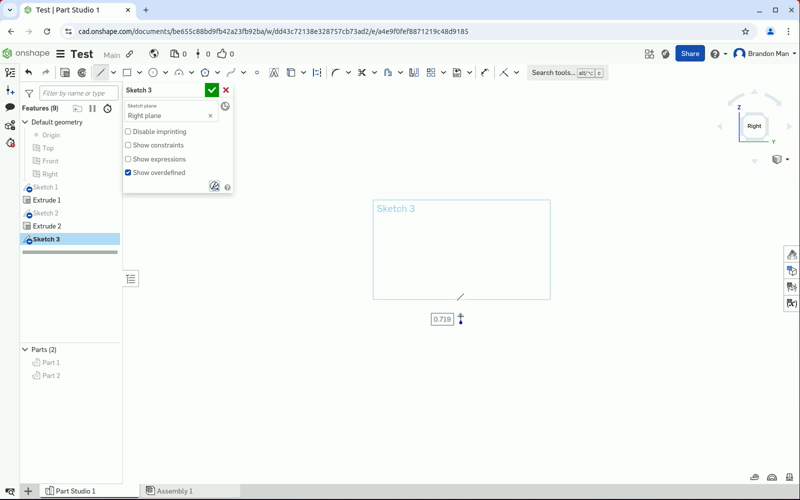
scroll(-6)
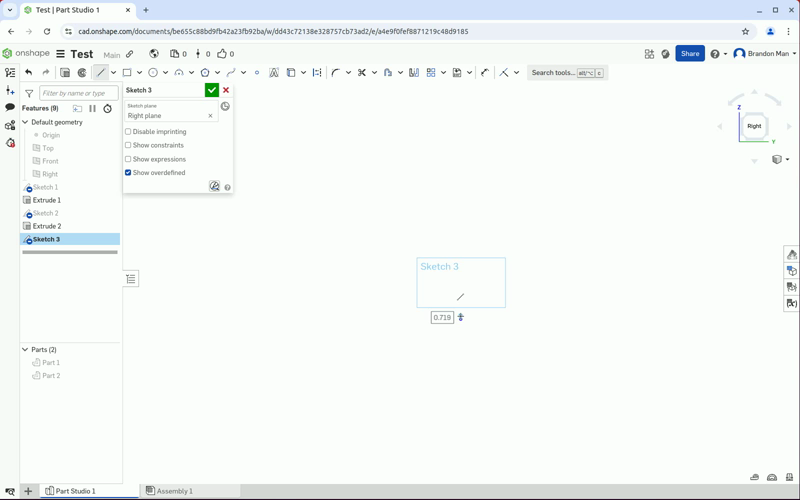
key_up(shift)
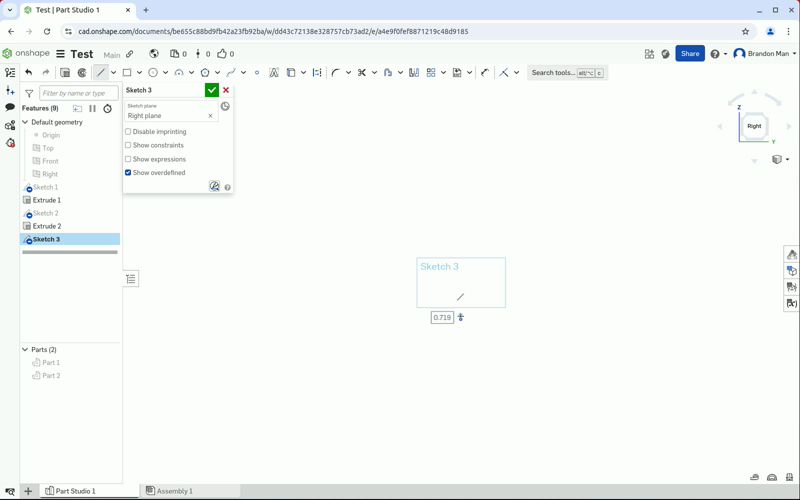
key(esc)
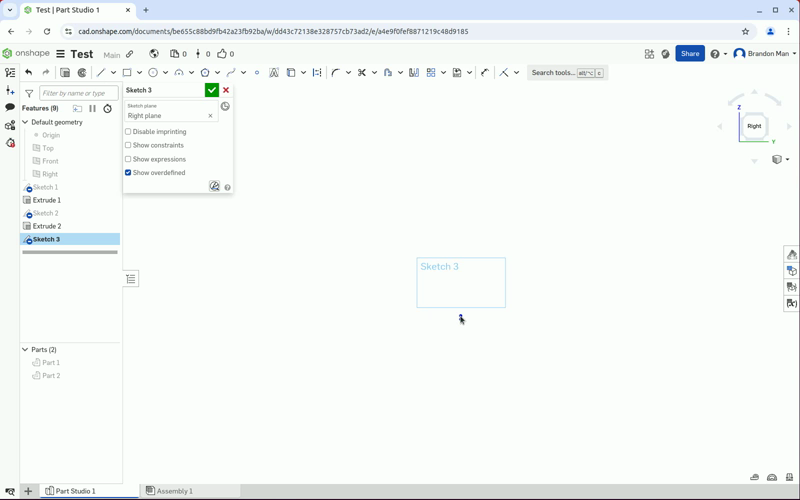
key(a)
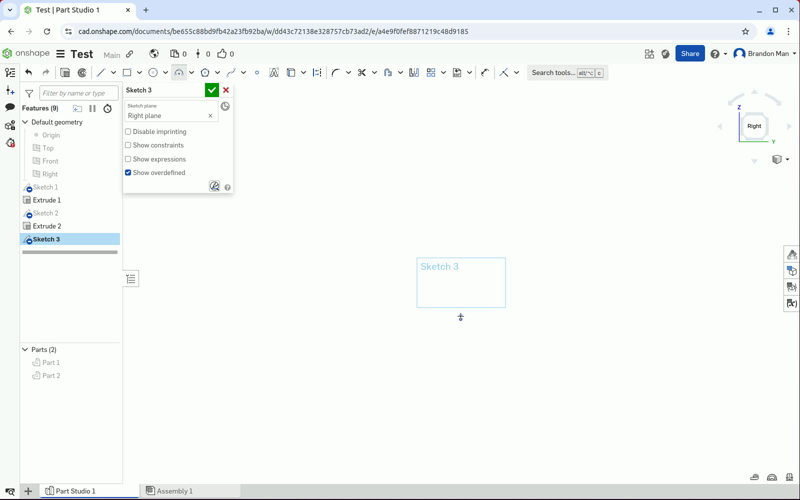
mouse_move(460, 315)
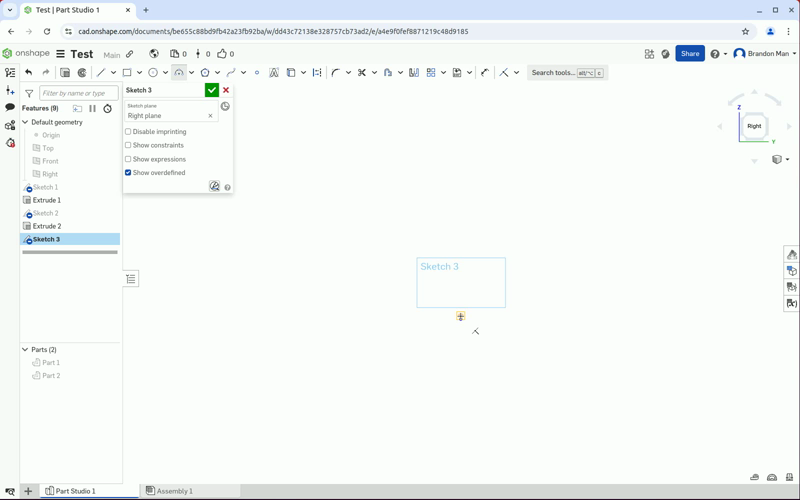
scroll(6)
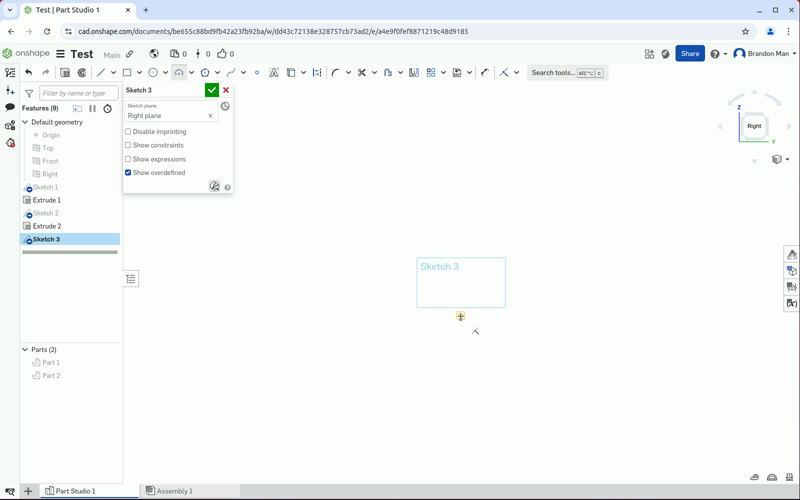
scroll(6)
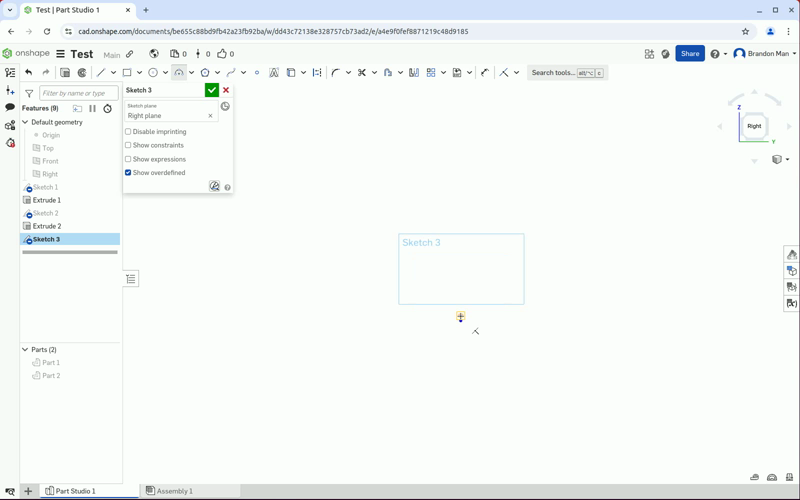
scroll(6)
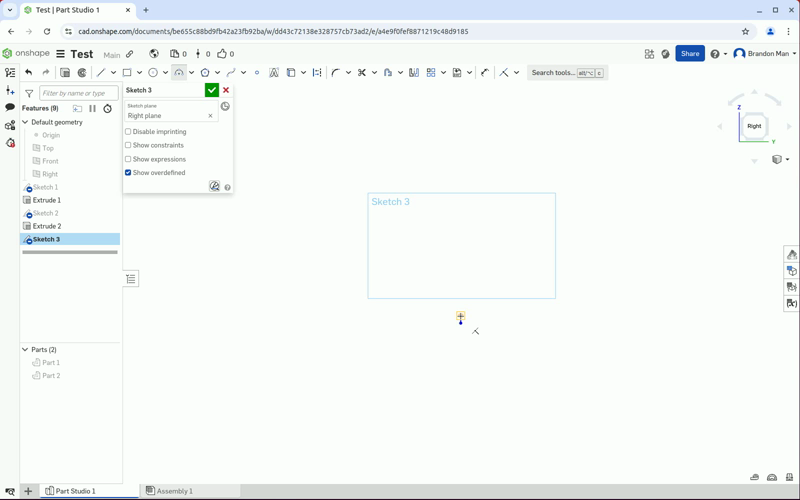
scroll(6)
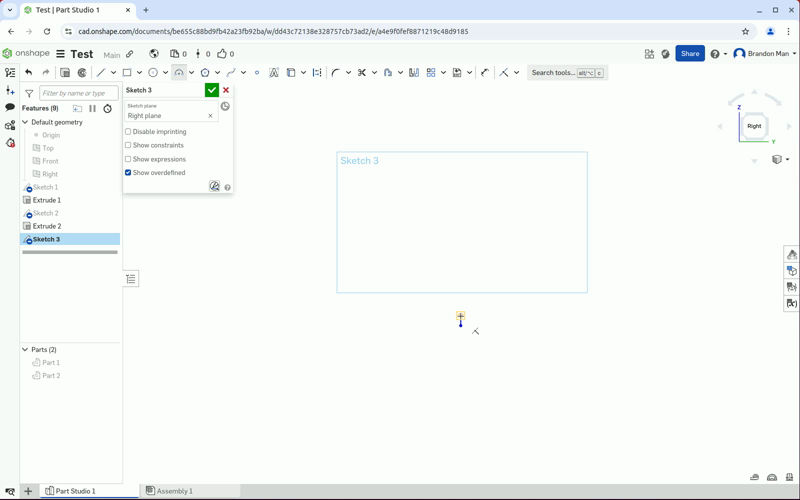
scroll(6)
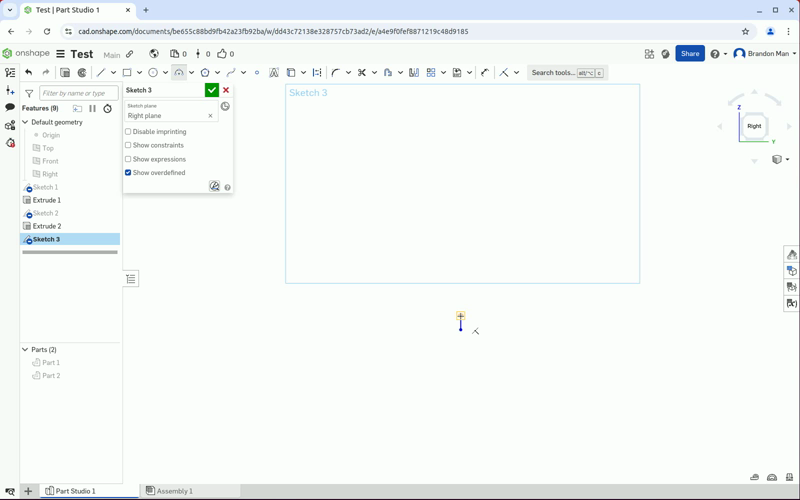
scroll(6)
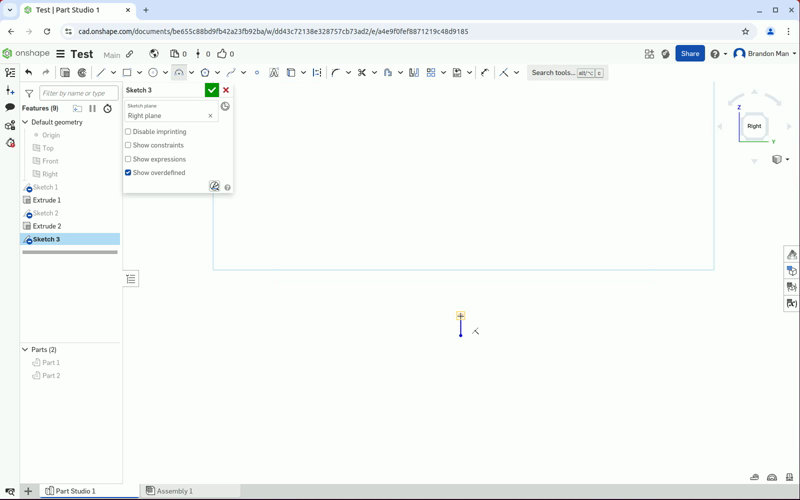
scroll(6)
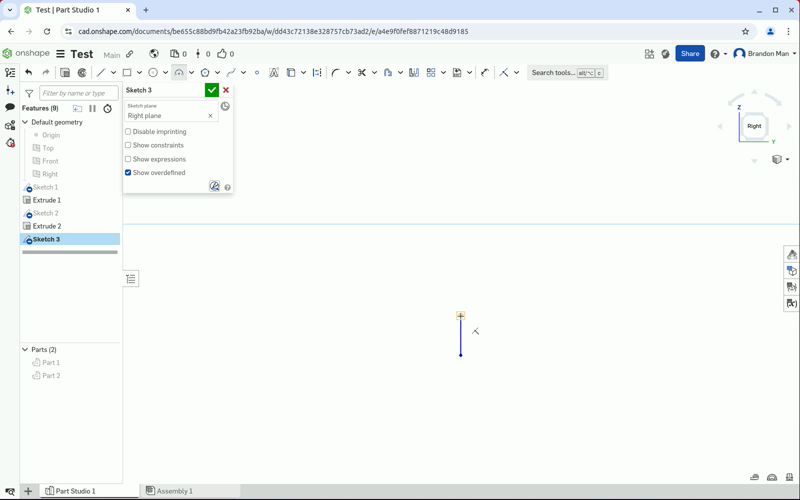
click(460, 315)
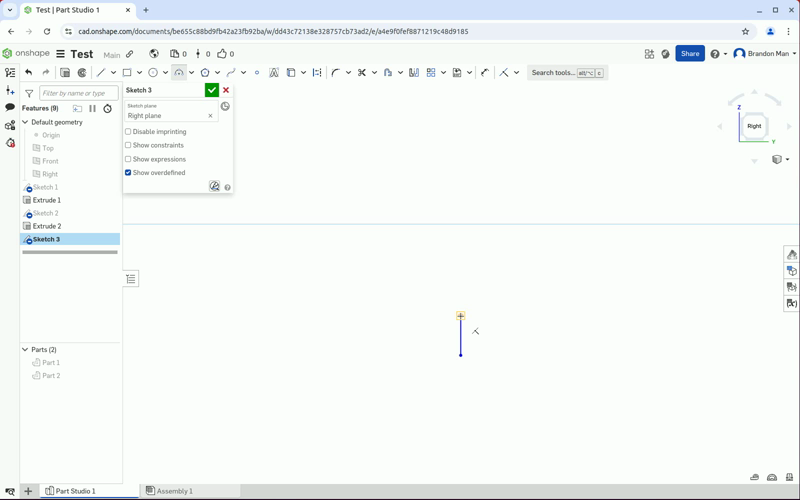
scroll(-6)
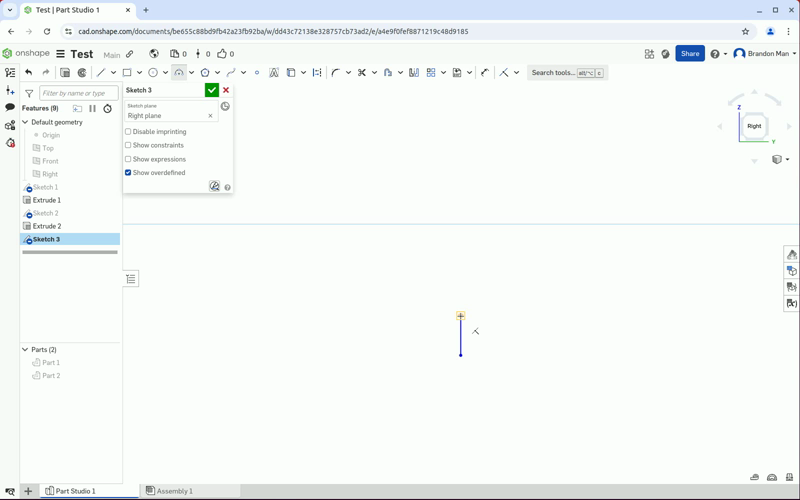
scroll(-6)
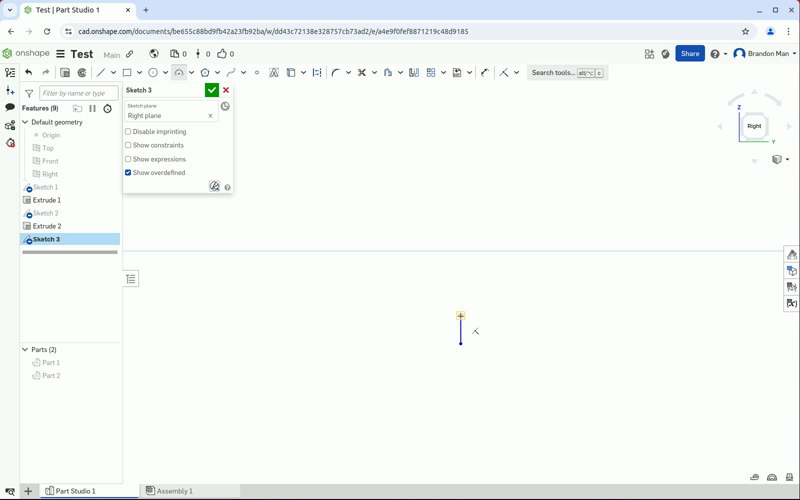
scroll(-6)
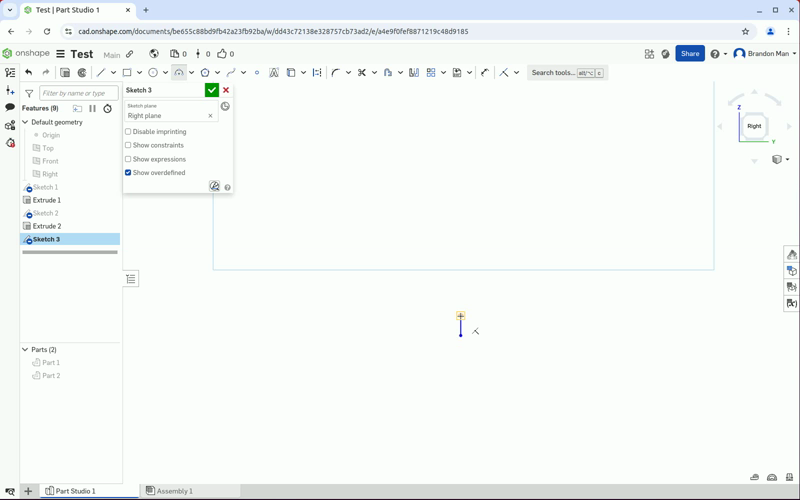
scroll(-6)
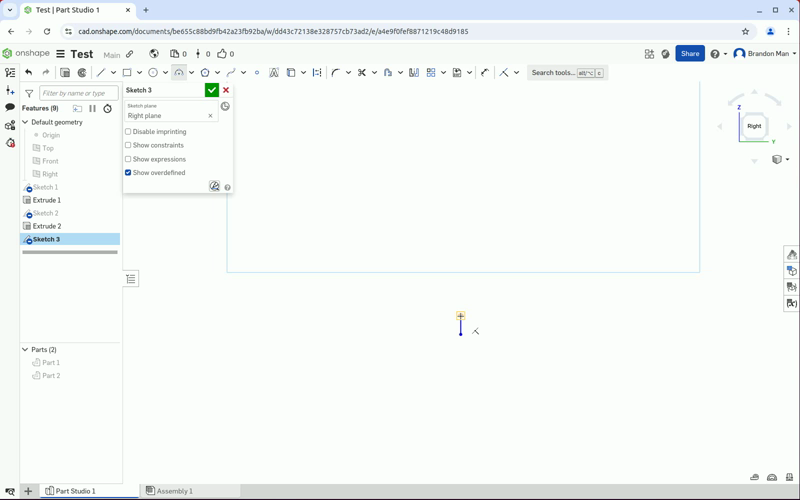
scroll(-6)
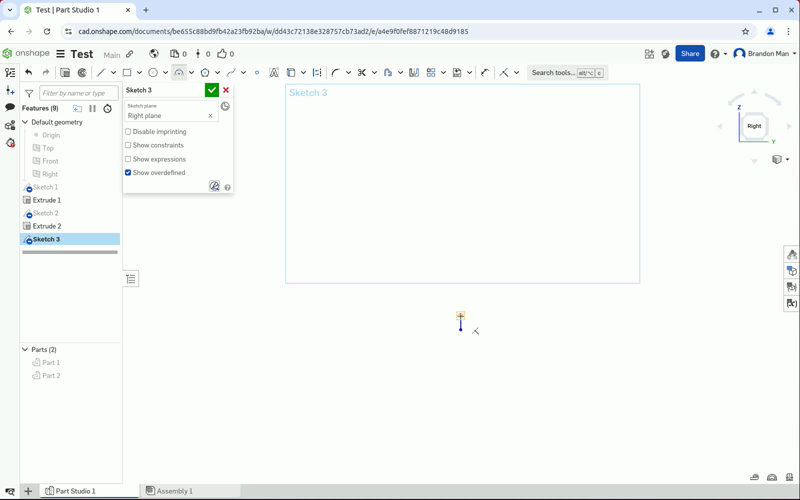
scroll(-6)
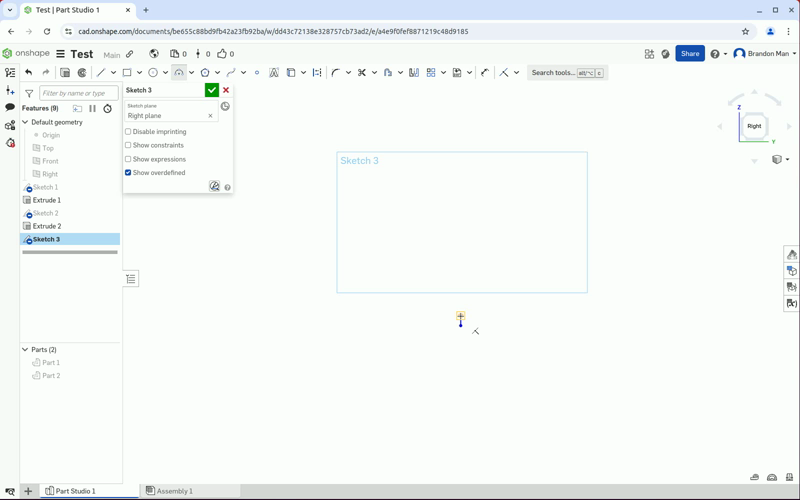
scroll(-6)
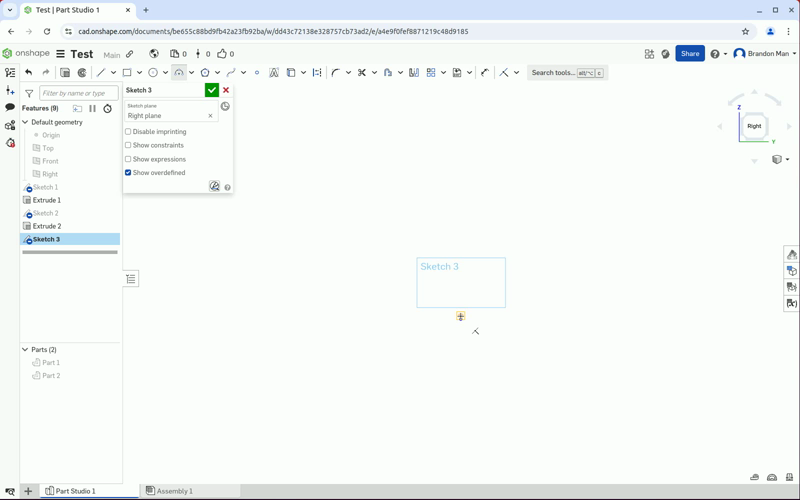
mouse_move(460, 319)
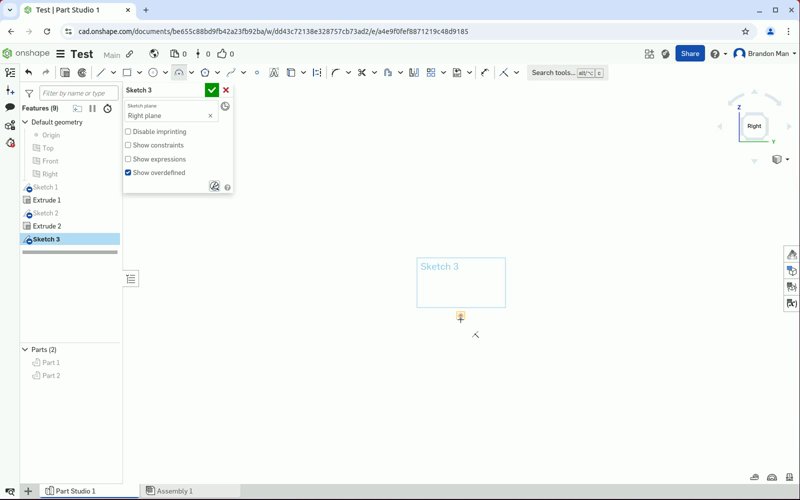
scroll(6)
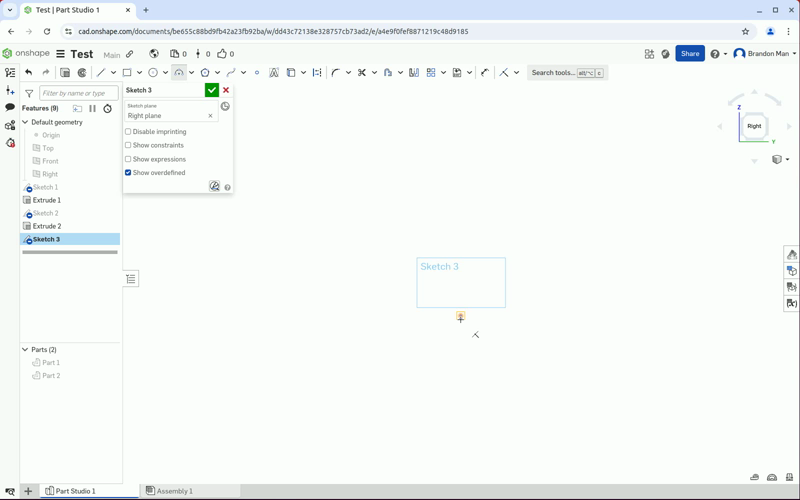
scroll(6)
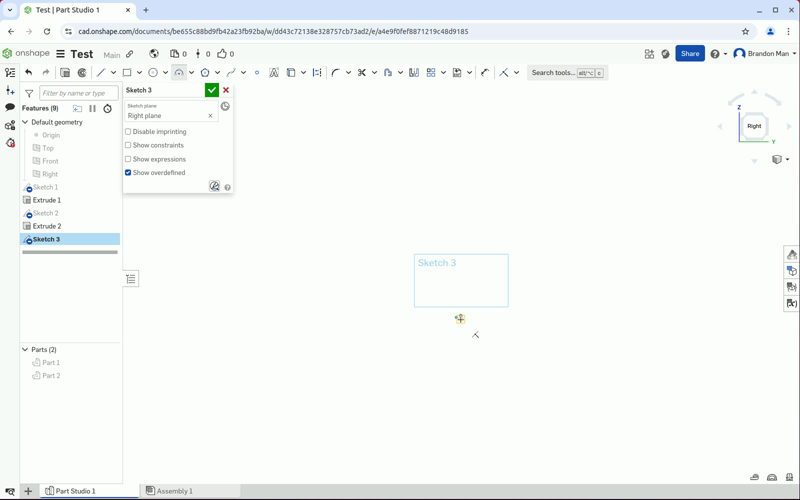
scroll(6)
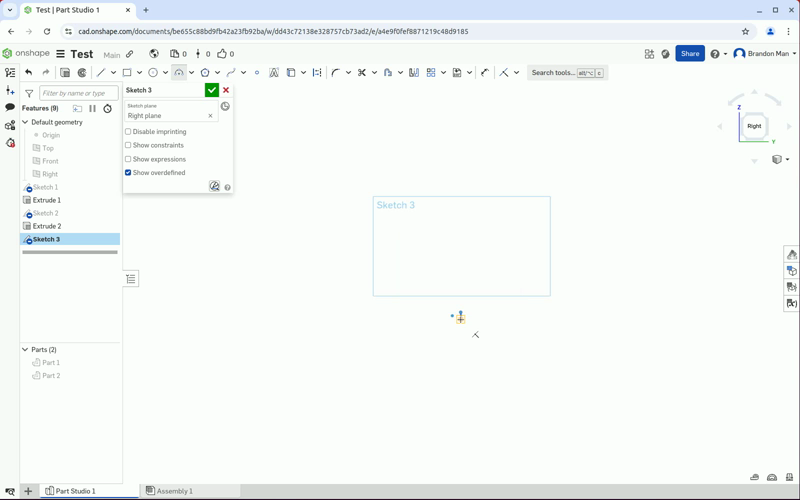
scroll(6)
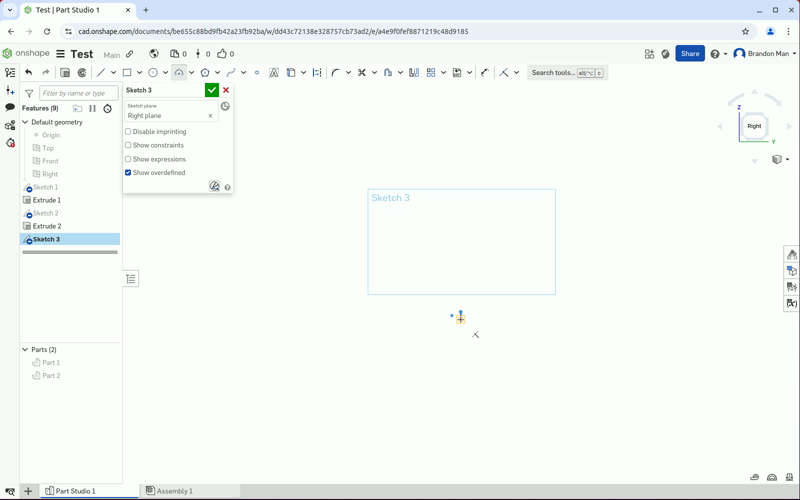
scroll(6)
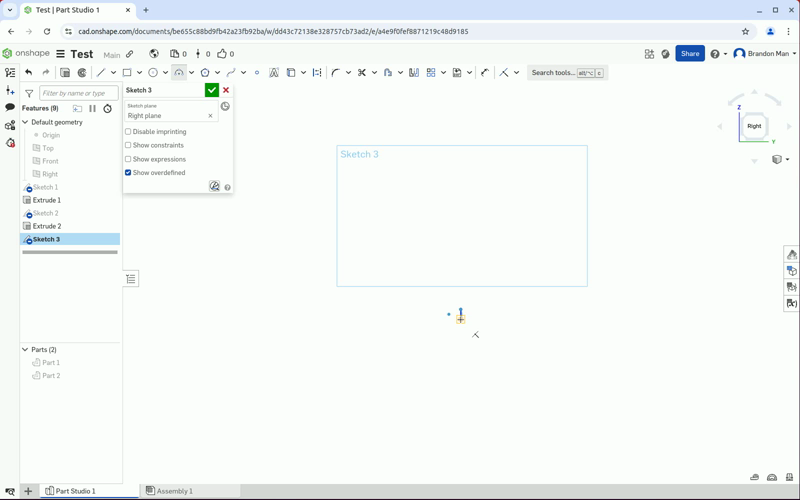
scroll(6)
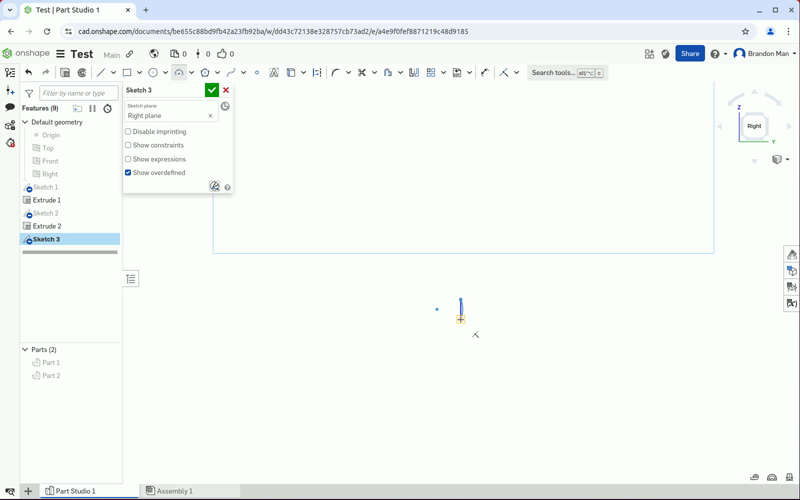
scroll(6)
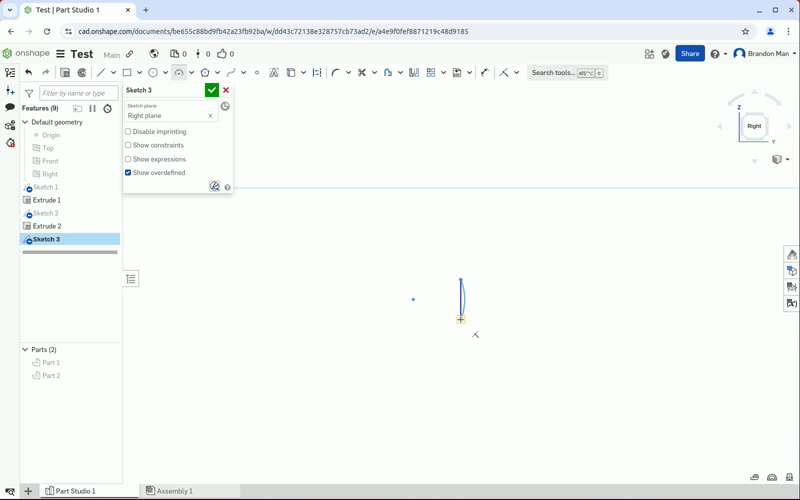
click(460, 319)
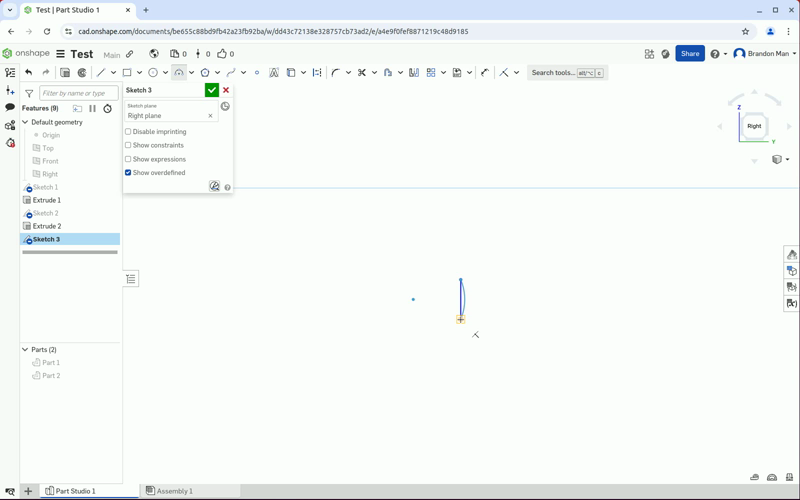
scroll(-6)
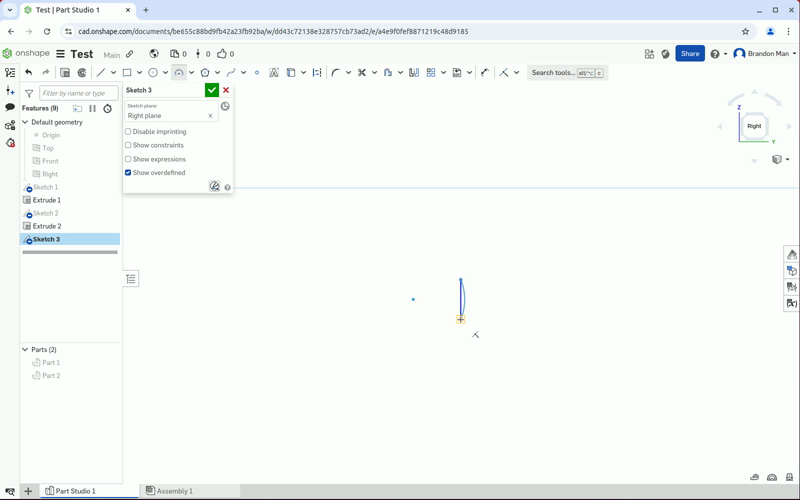
scroll(-6)
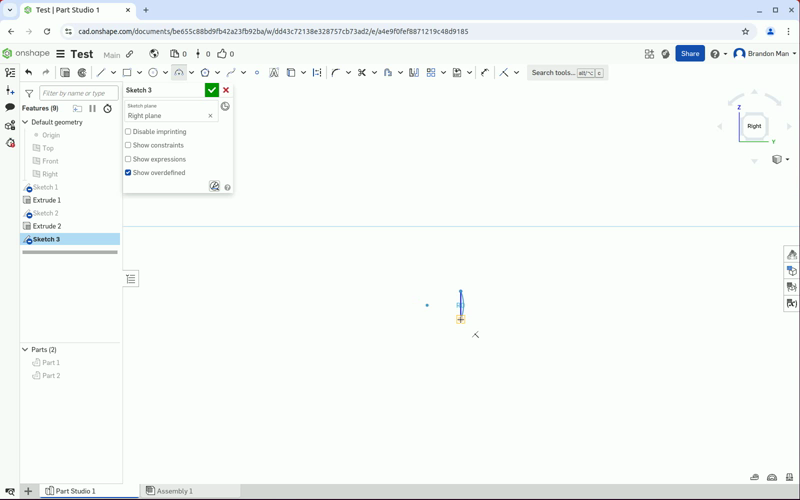
scroll(-6)
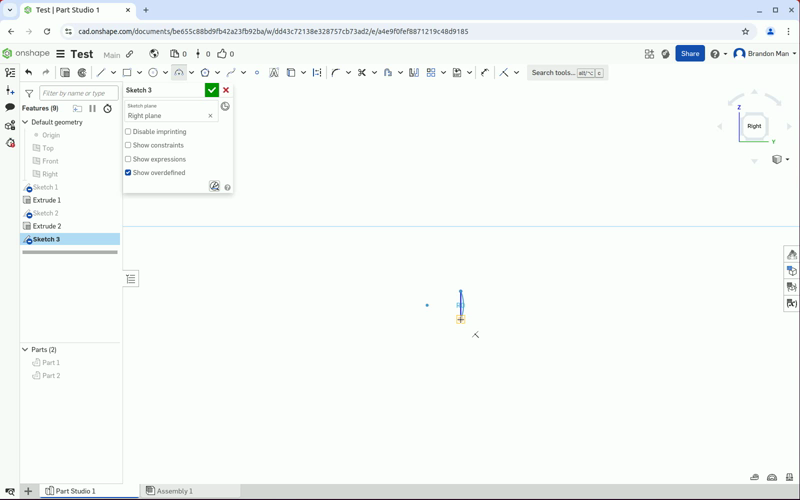
scroll(-6)
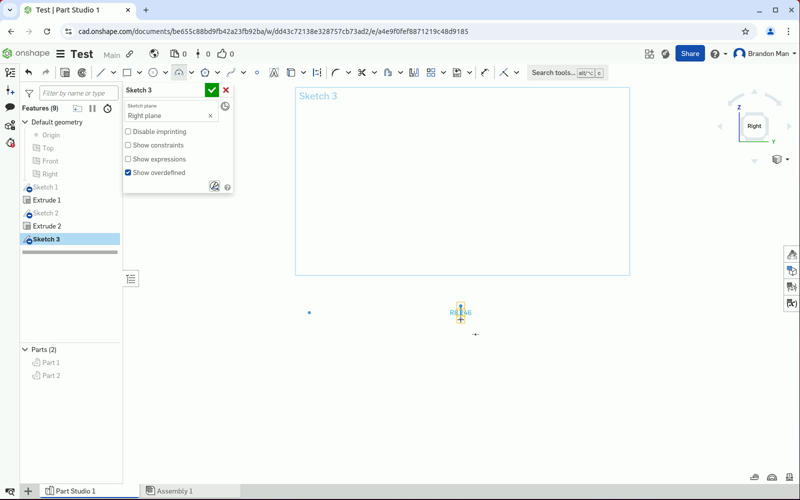
scroll(-6)
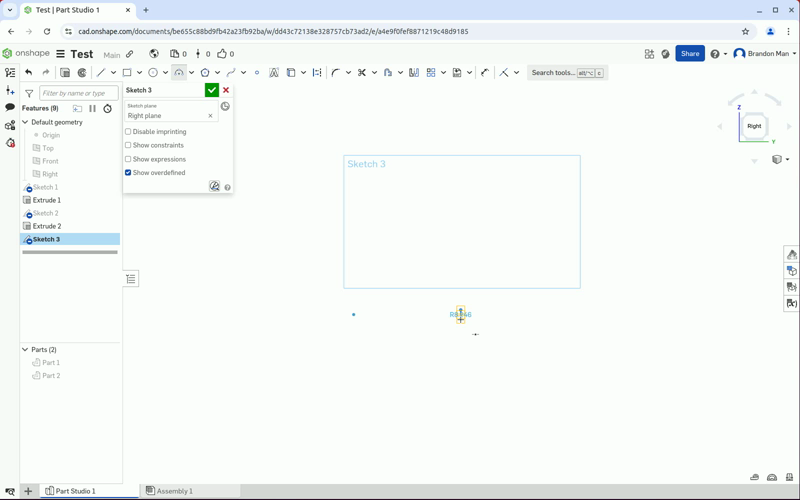
scroll(-6)
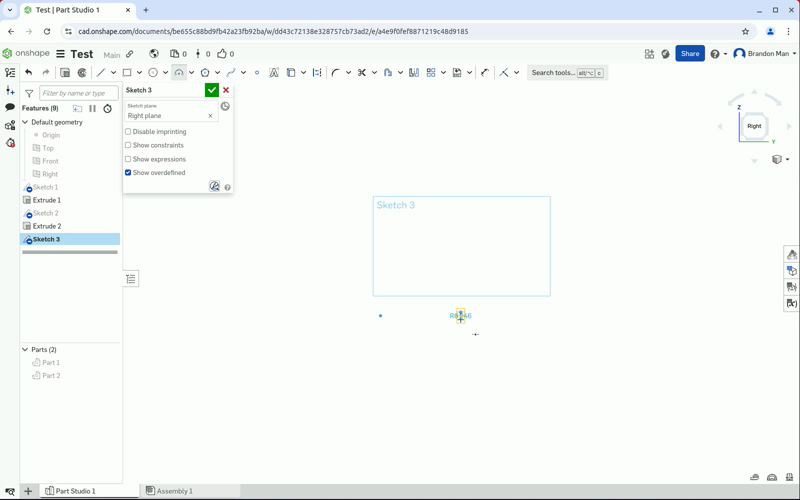
scroll(-6)
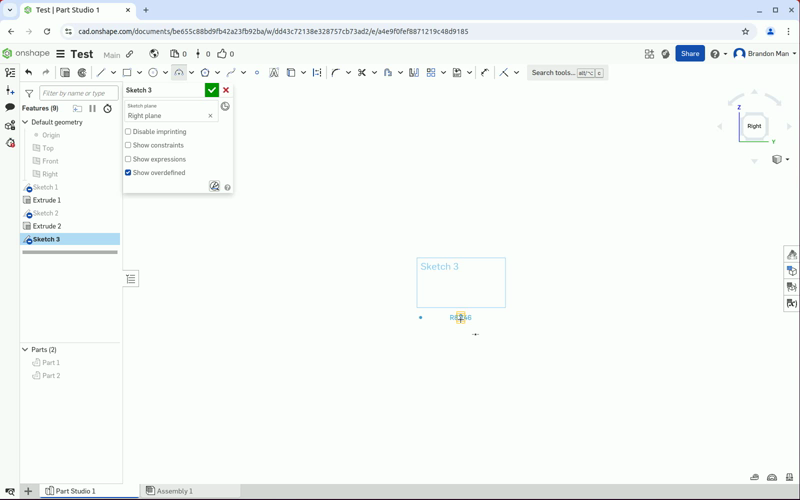
key_down(shift)
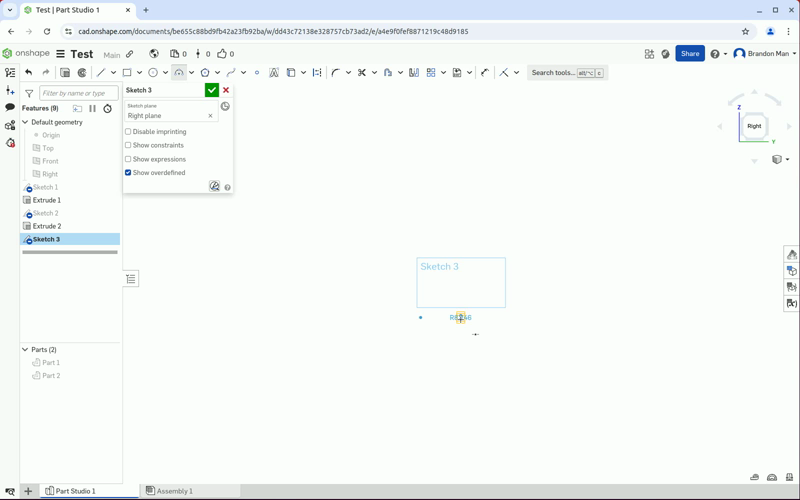
mouse_move(458, 317)
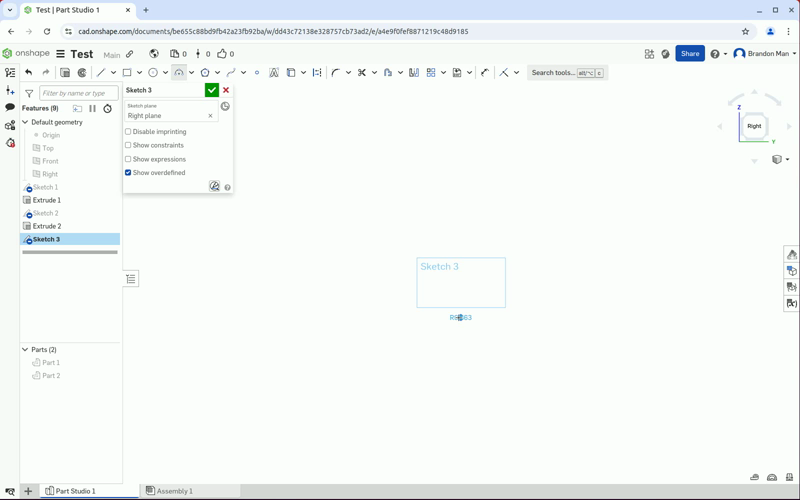
scroll(6)
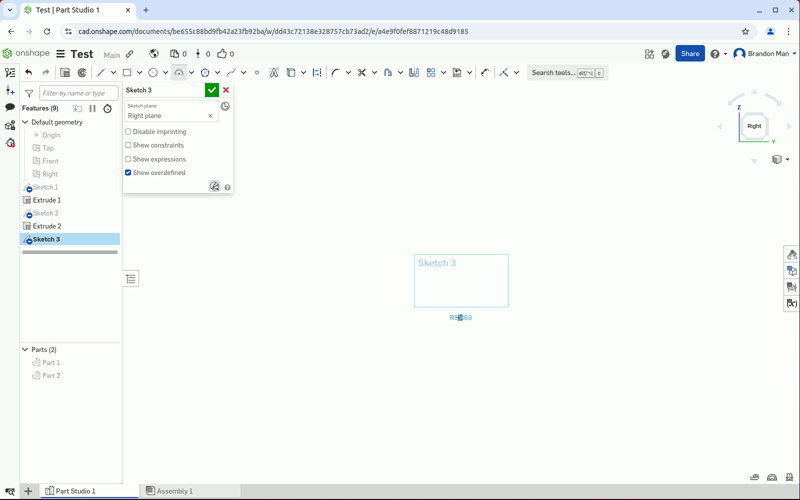
scroll(6)
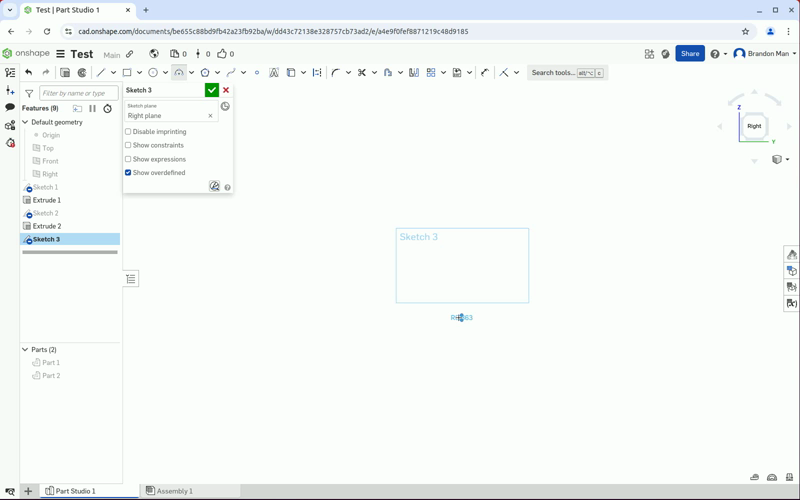
scroll(6)
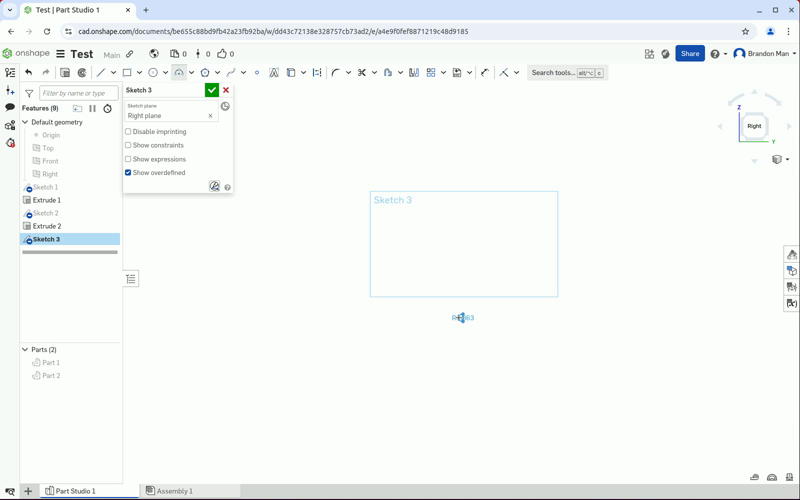
scroll(6)
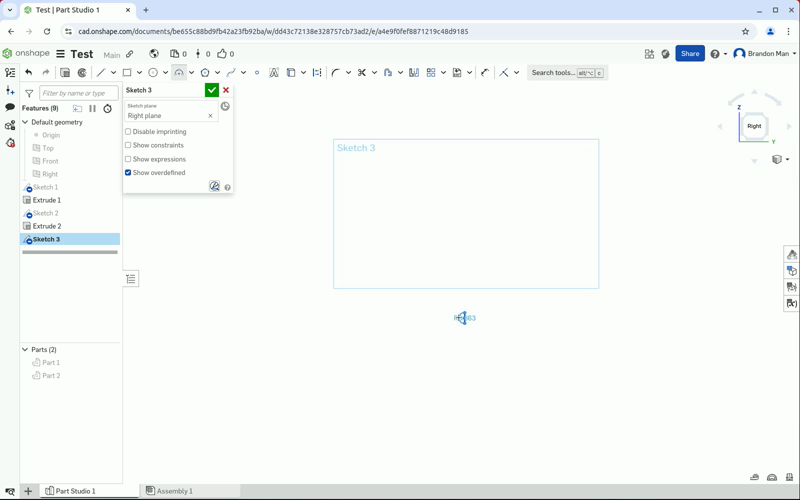
scroll(6)
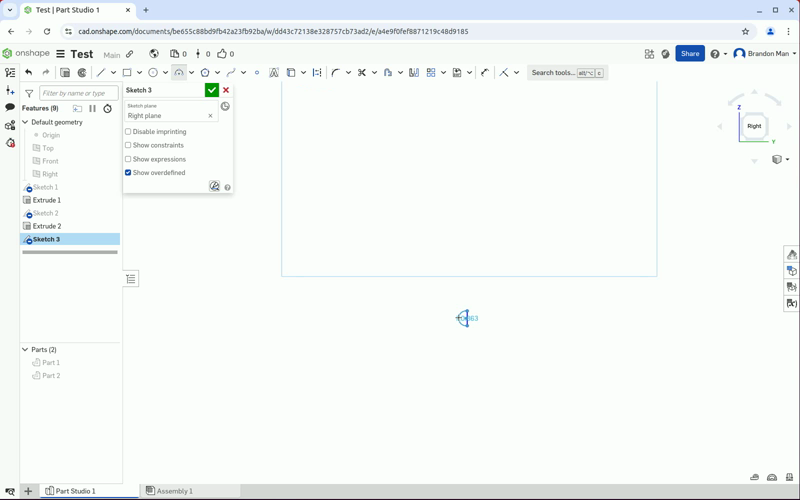
scroll(6)
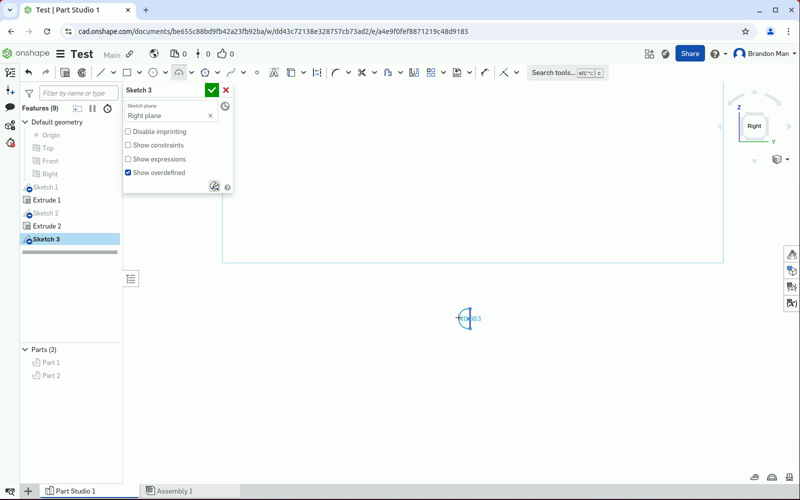
scroll(6)
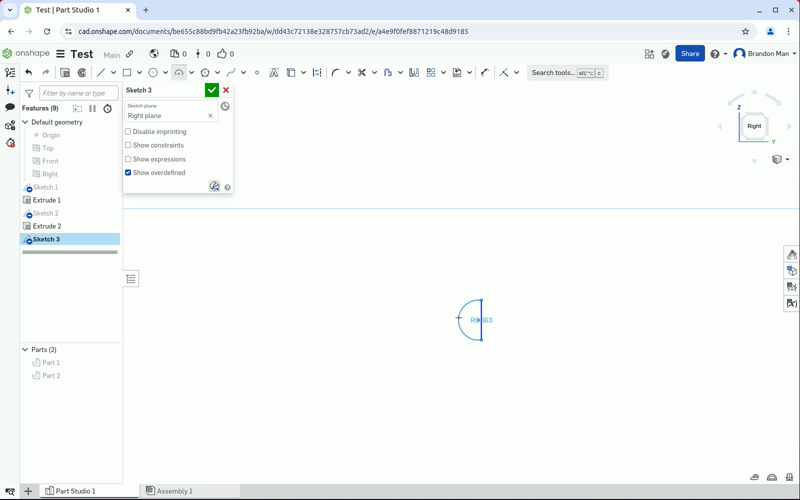
click(458, 317)
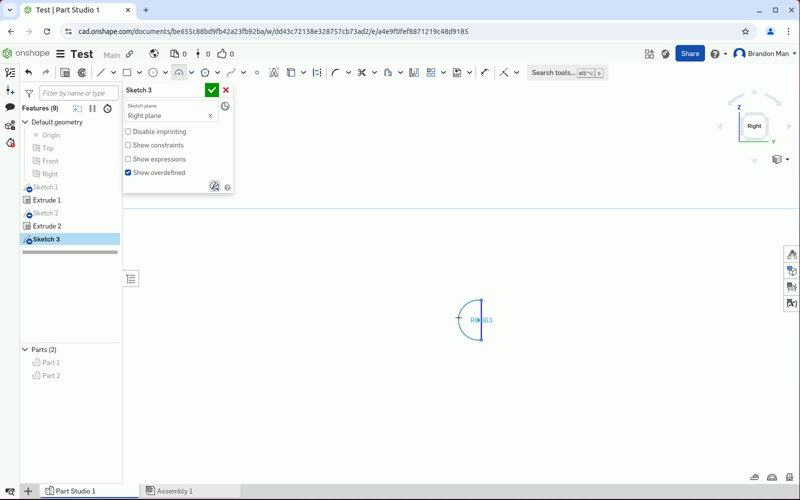
scroll(-6)
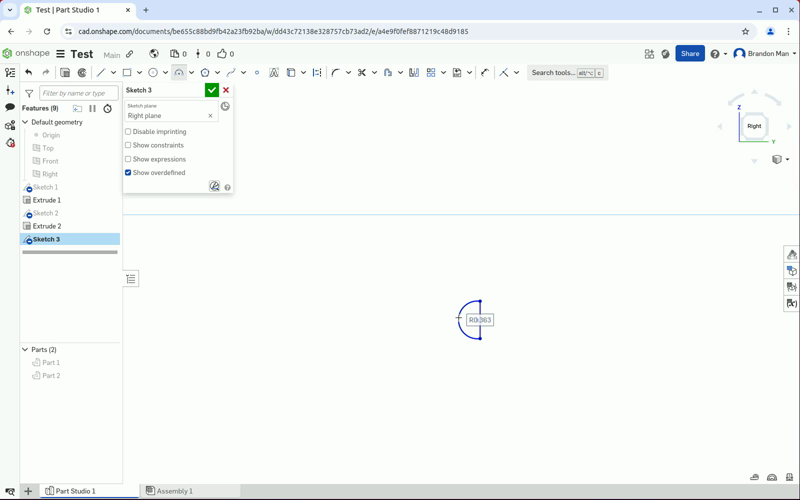
scroll(-6)
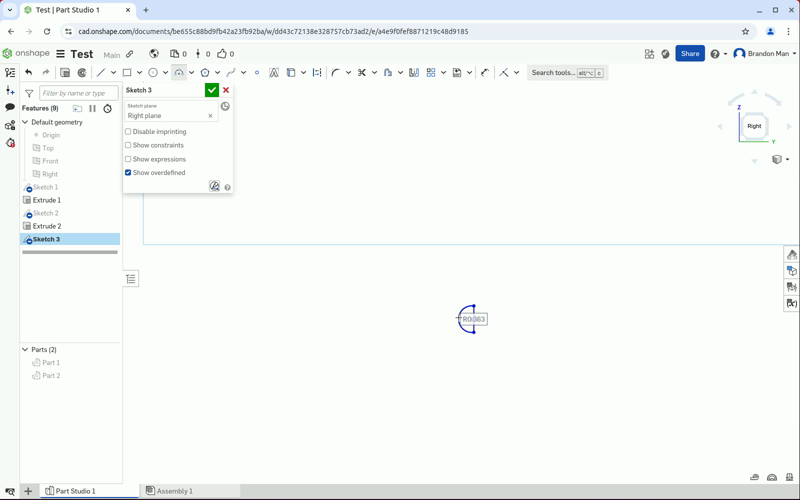
scroll(-6)
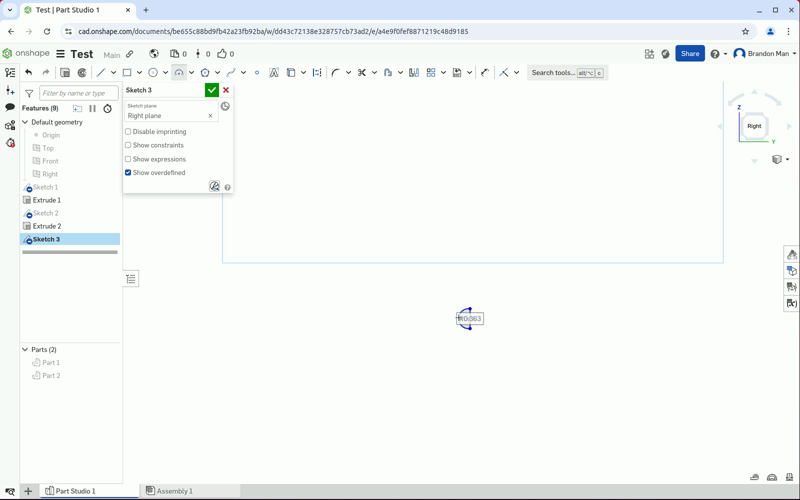
scroll(-6)
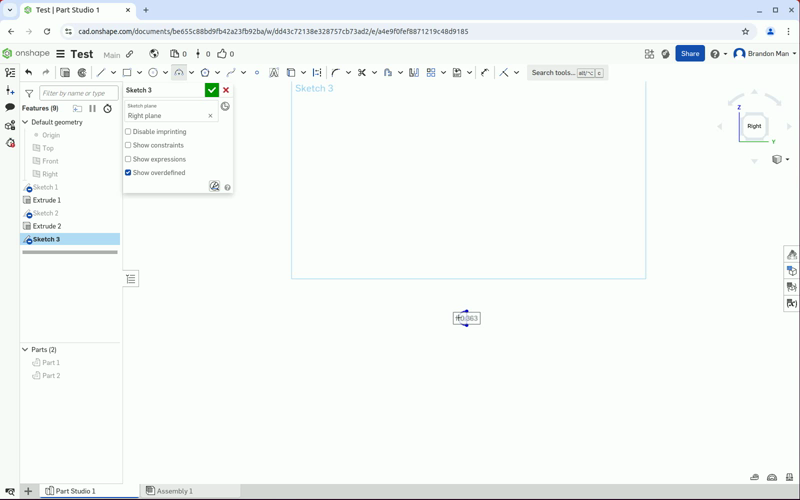
scroll(-6)
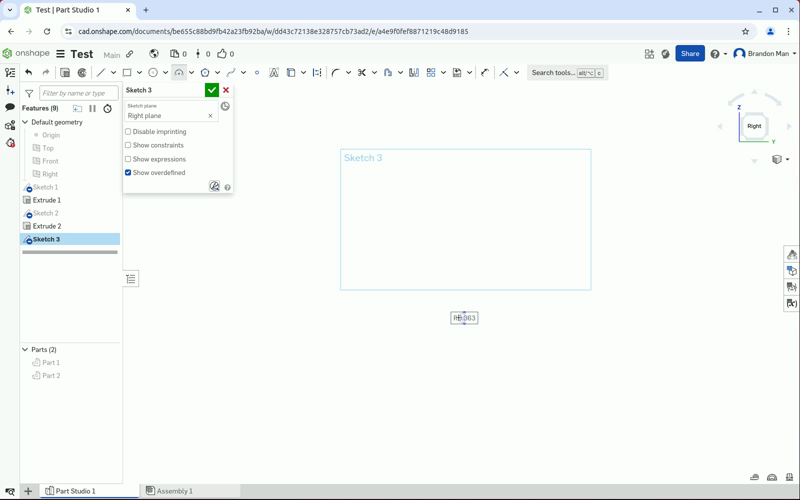
scroll(-6)
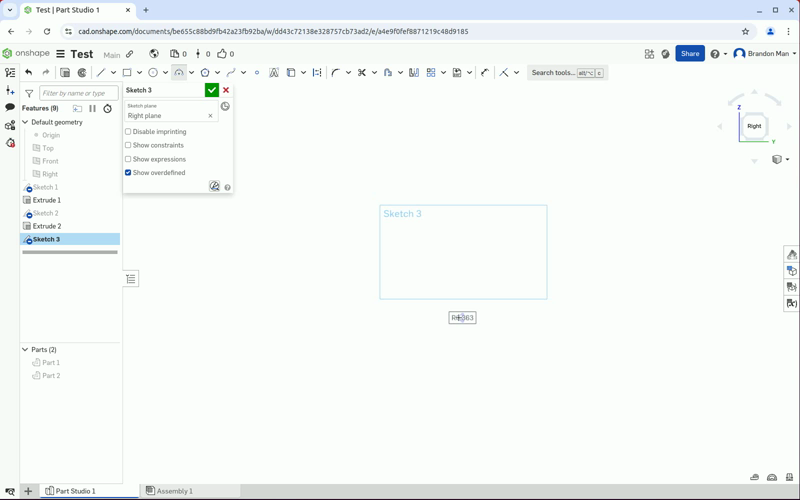
scroll(-6)
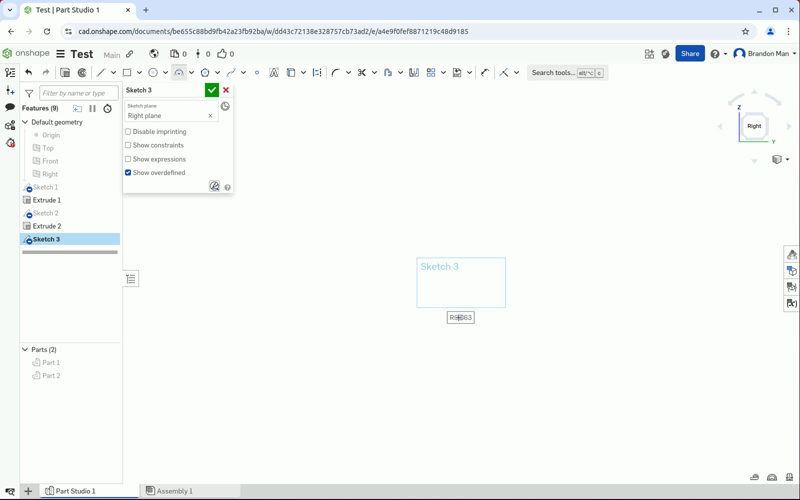
key_up(shift)
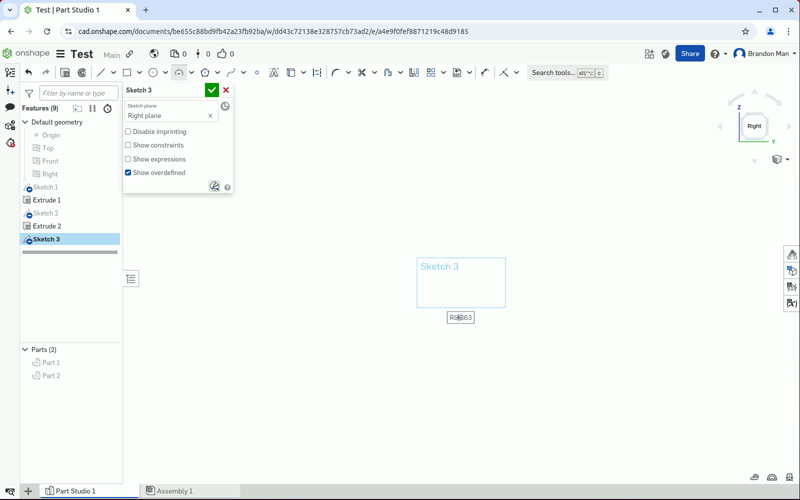
key(esc)
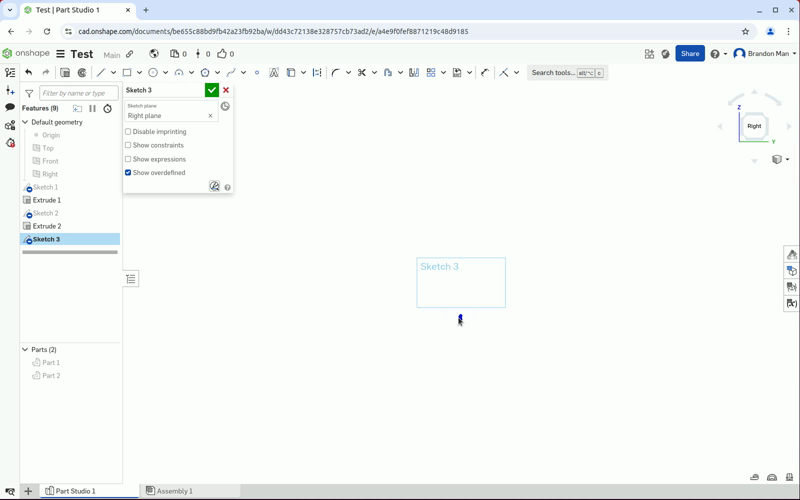
mouse_move(459, 318)
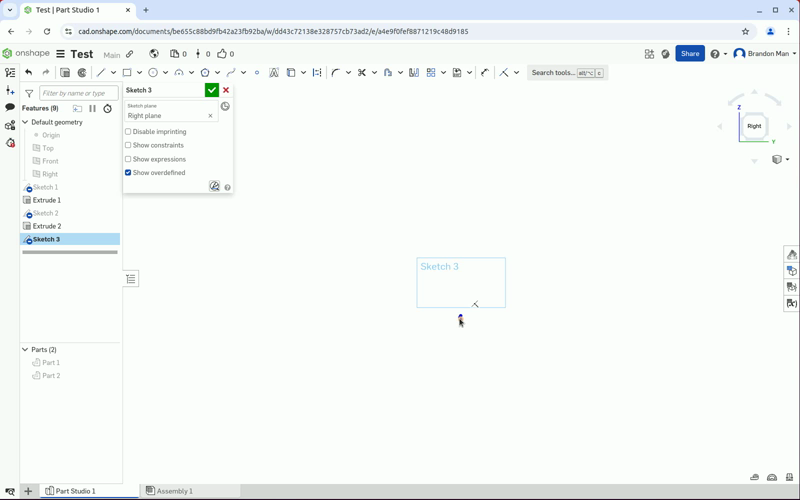
scroll(6)
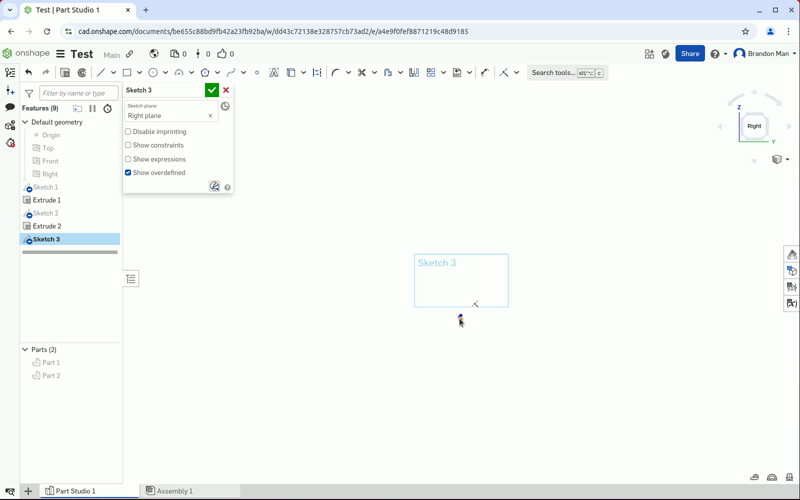
scroll(6)
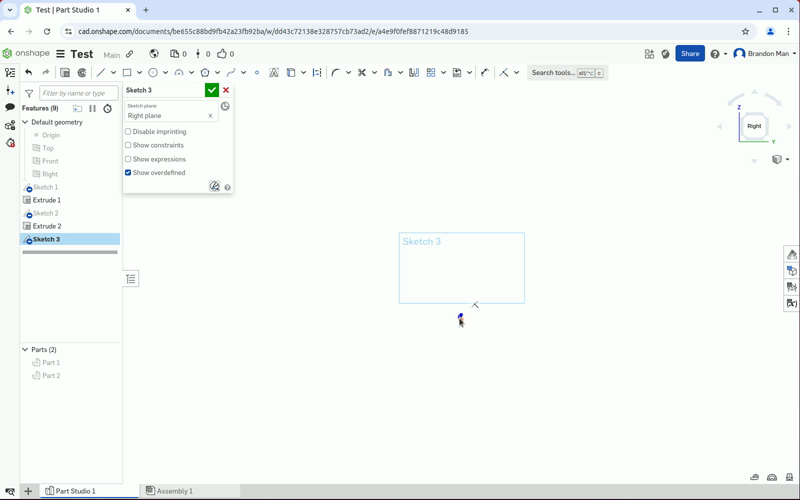
scroll(6)
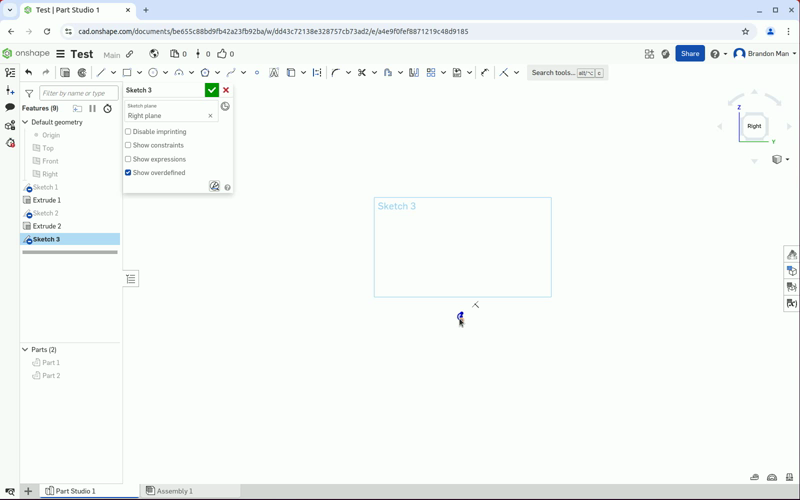
scroll(6)
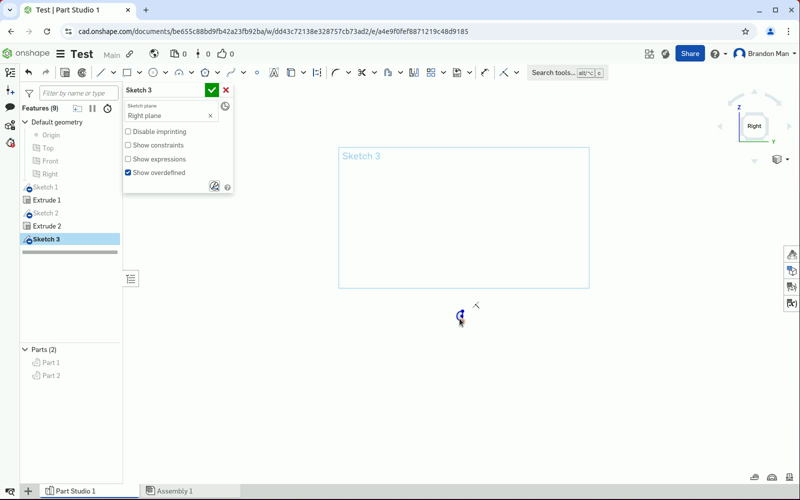
scroll(6)
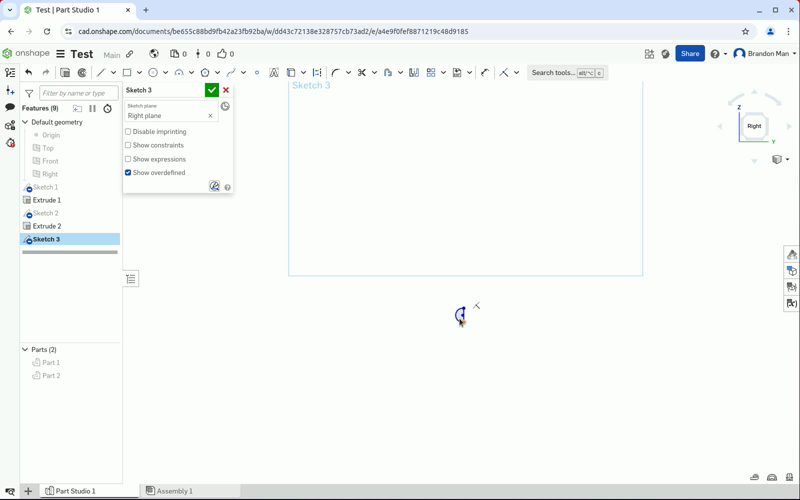
scroll(6)
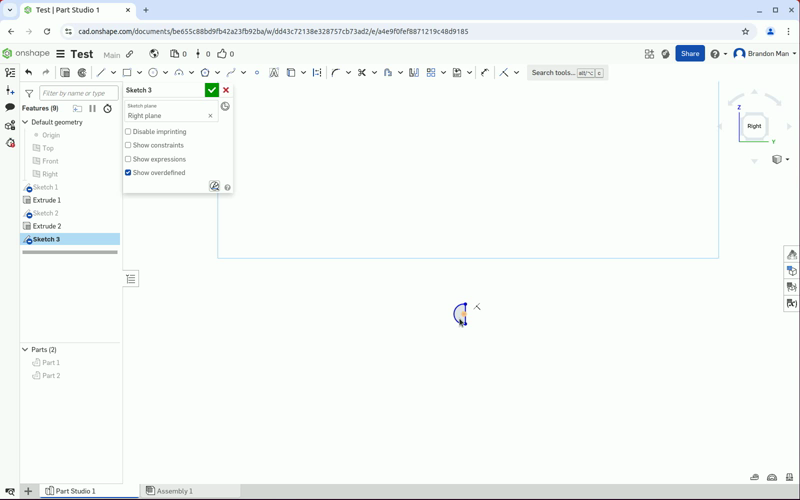
scroll(6)
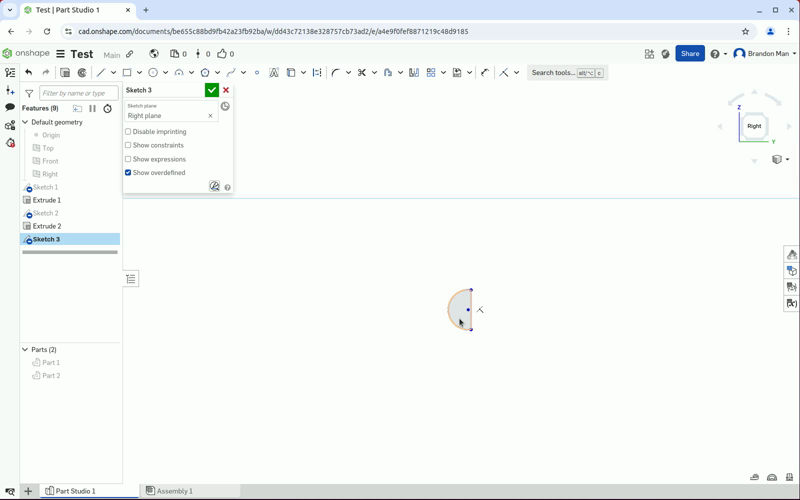
click(459, 318)
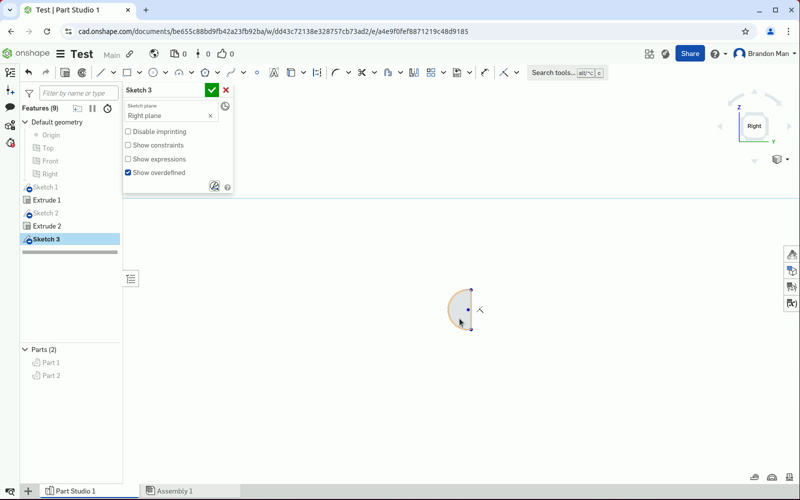
scroll(-6)
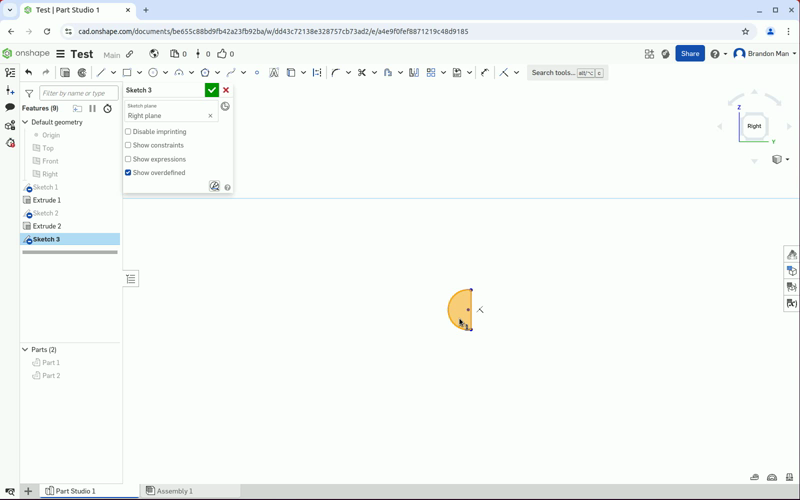
scroll(-6)
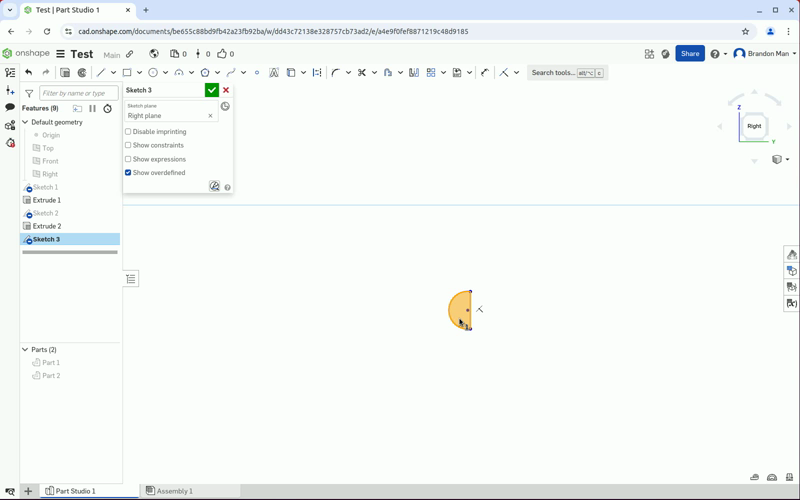
scroll(-6)
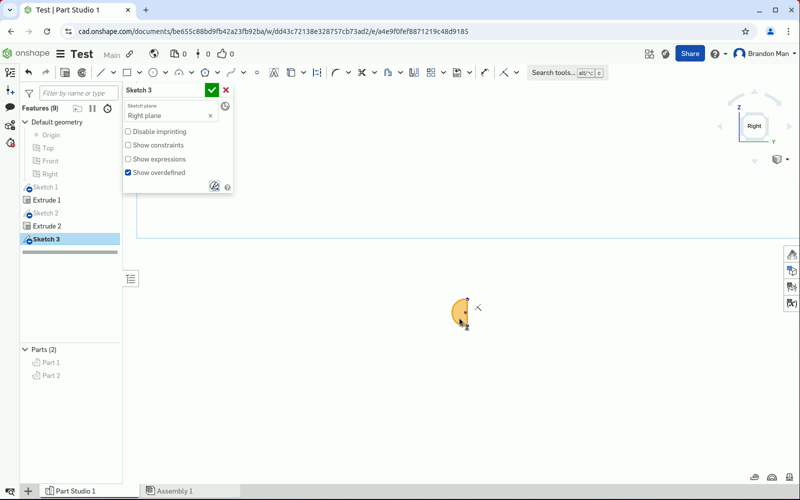
scroll(-6)
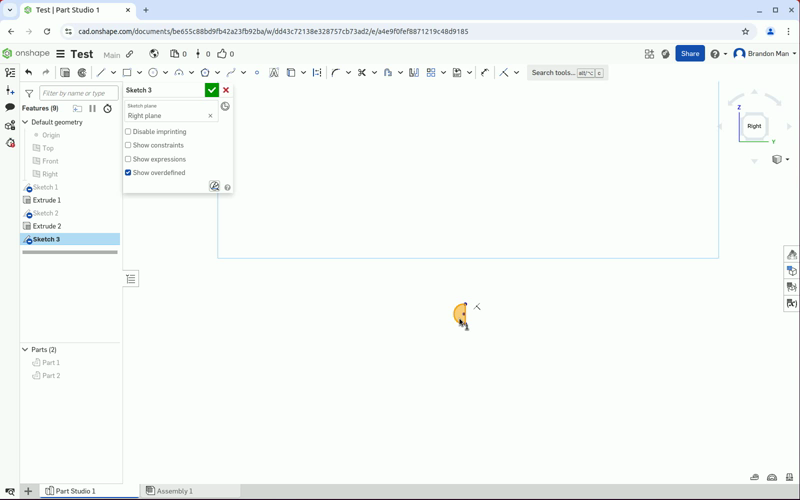
scroll(-6)
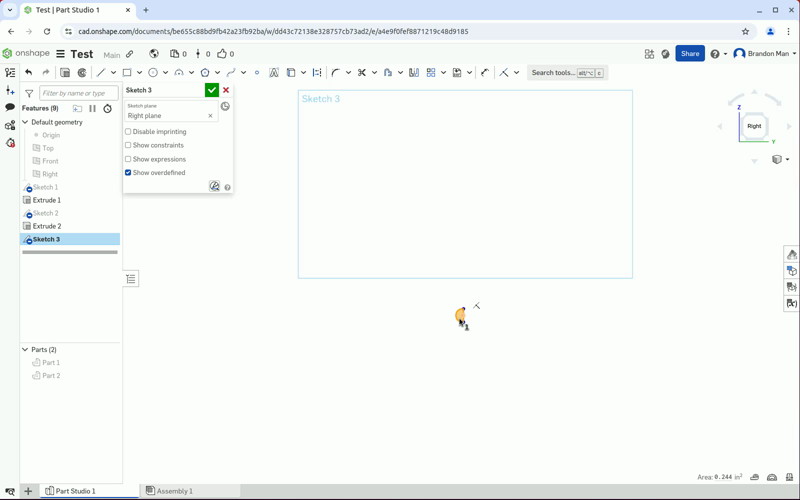
scroll(-6)
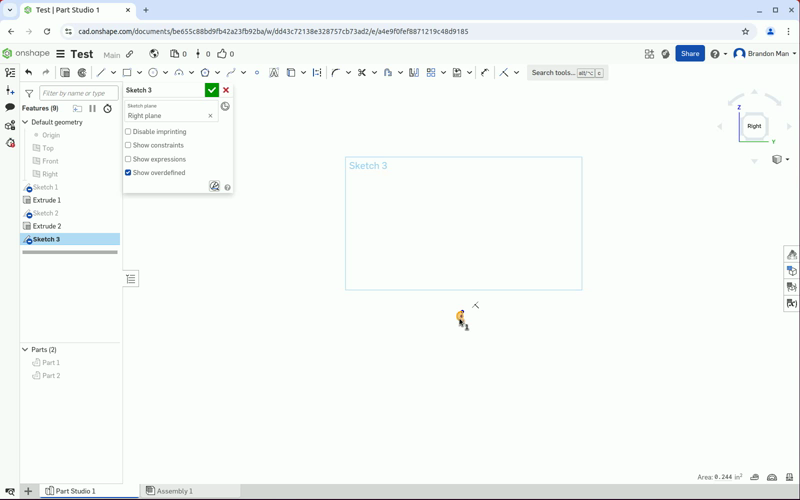
scroll(-6)
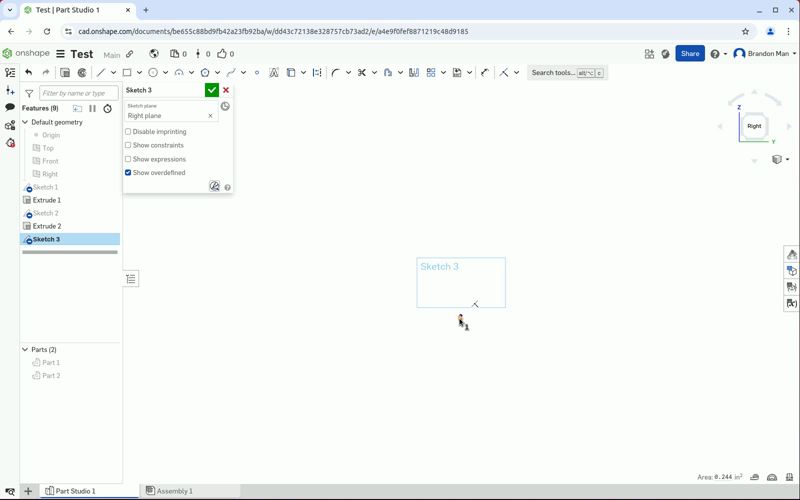
mouse_move(73, 352)
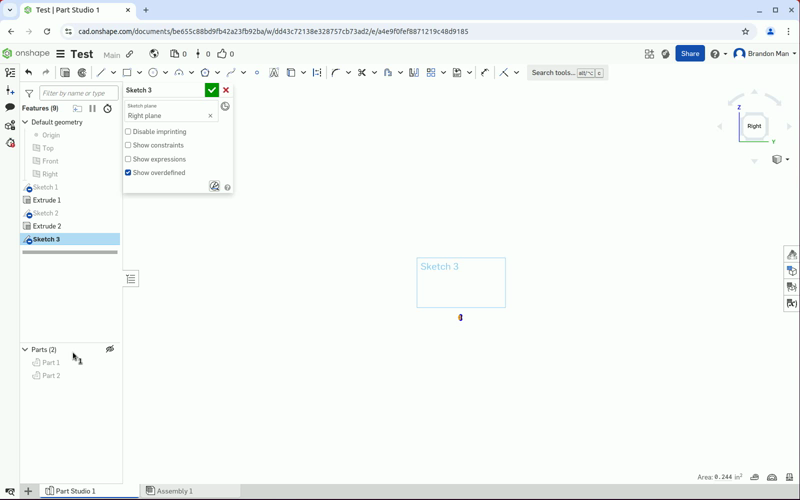
key(shift+y)
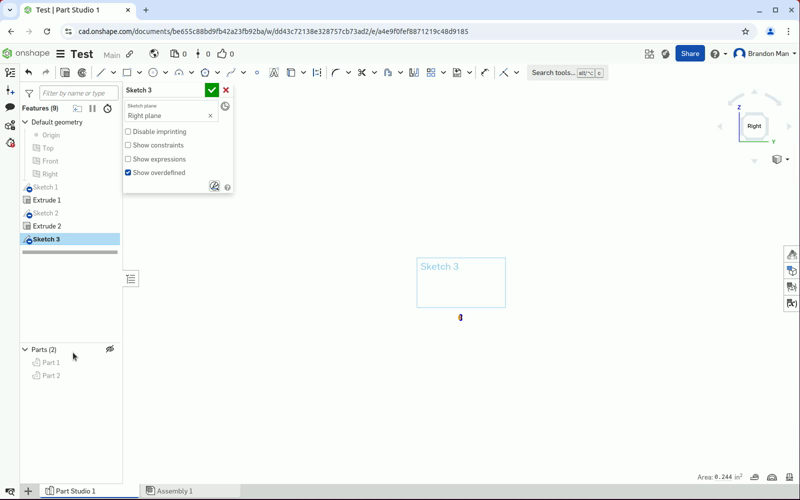
key(shift+e)
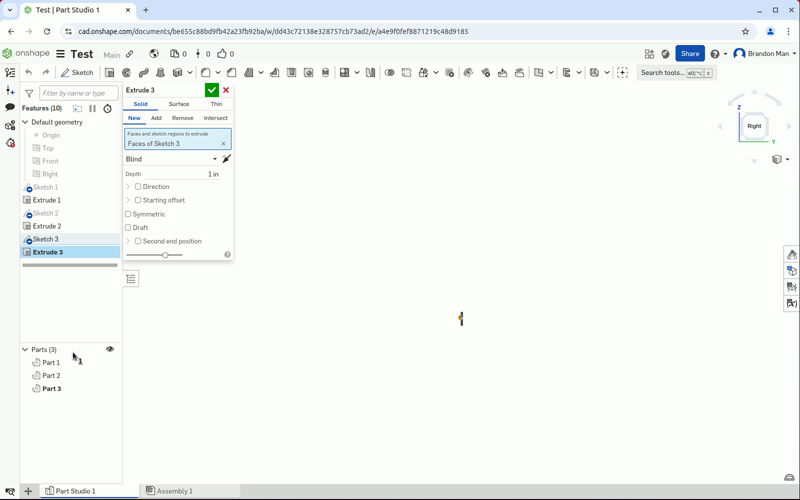
mouse_move(143, 106)
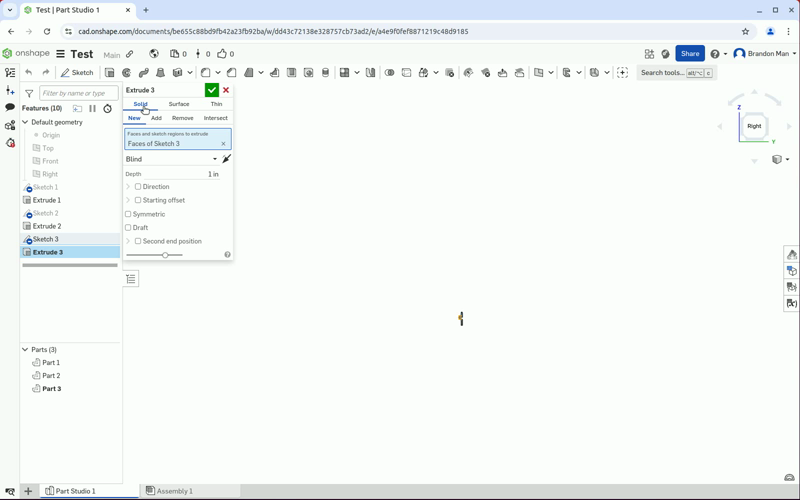
click(143, 106)
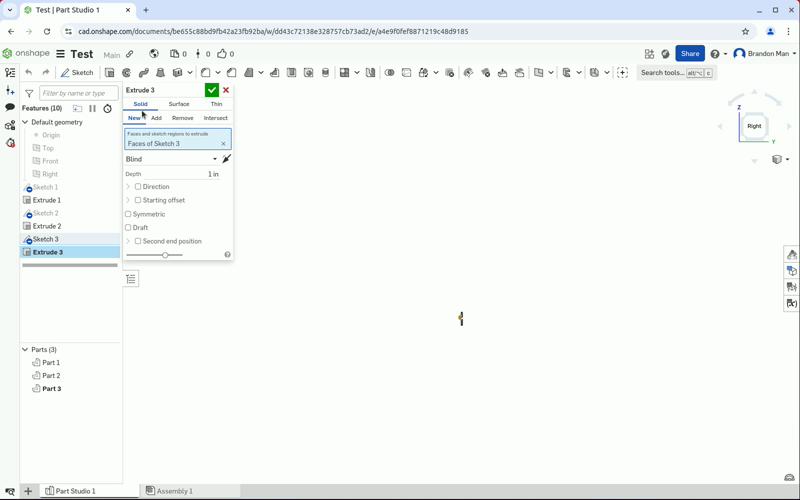
mouse_move(137, 120)
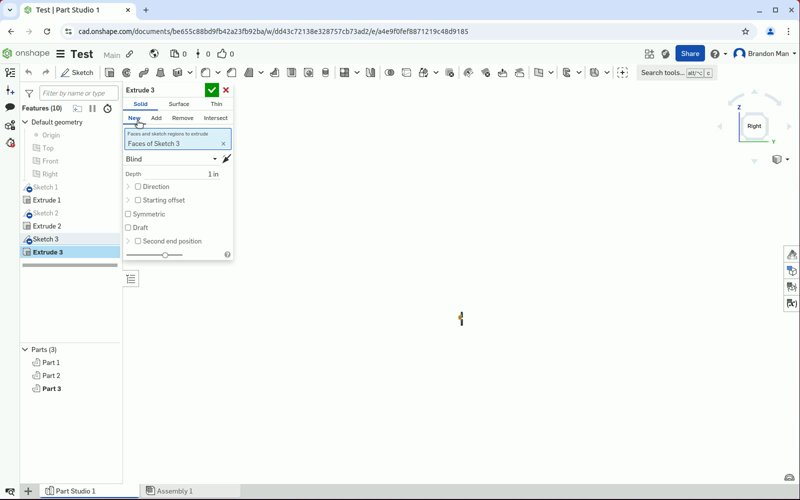
click(137, 120)
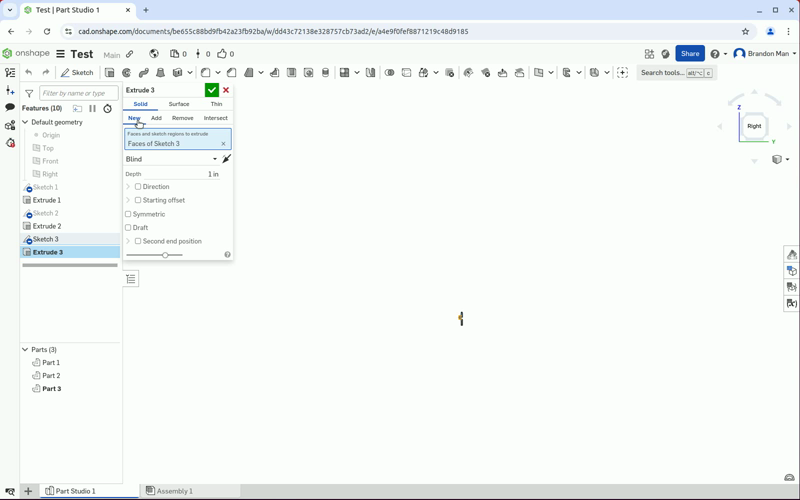
key(tab, 4)
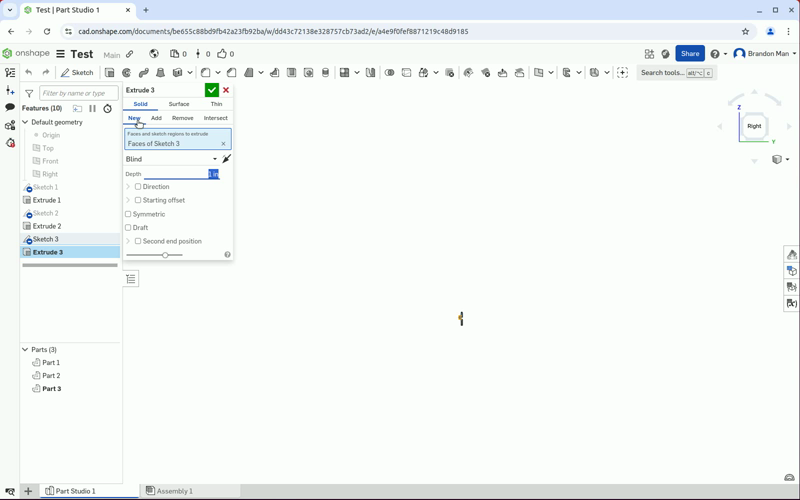
text(23.108)
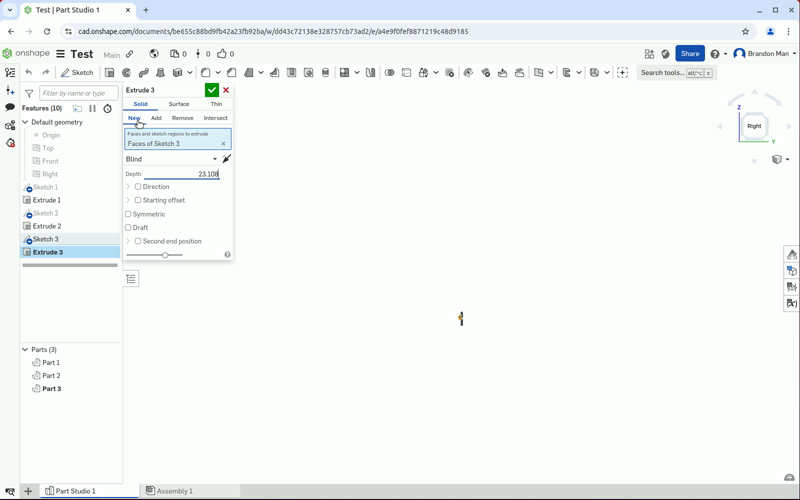
key(enter)
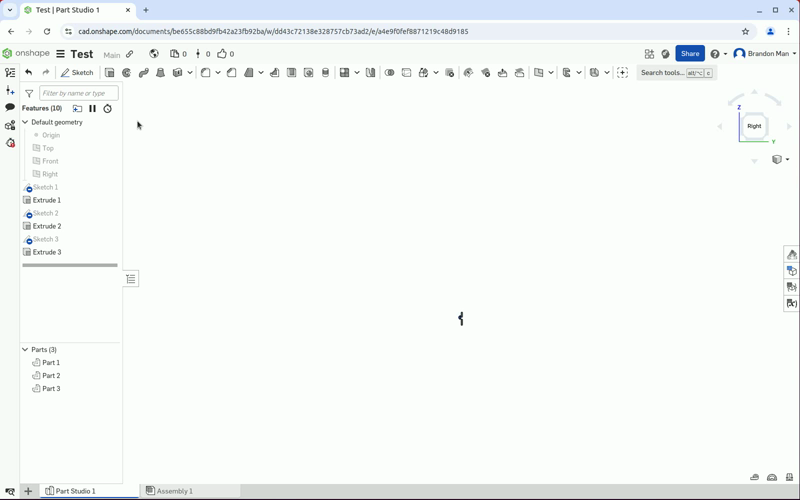
key(shift+h)
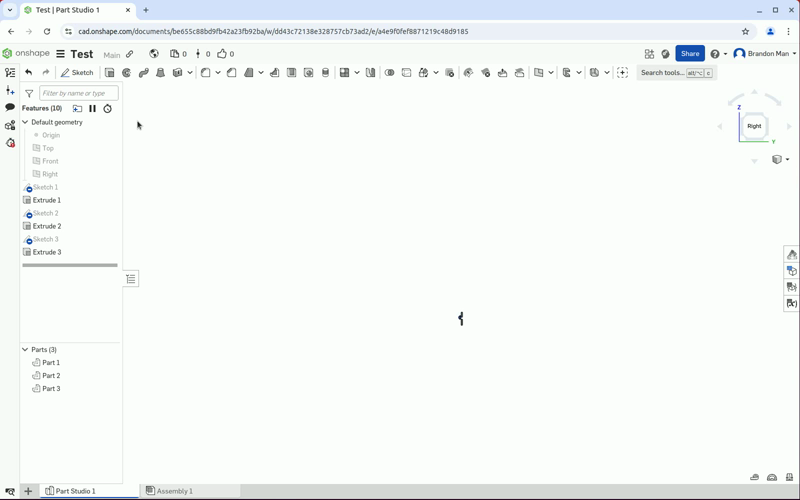
key(shift+h)
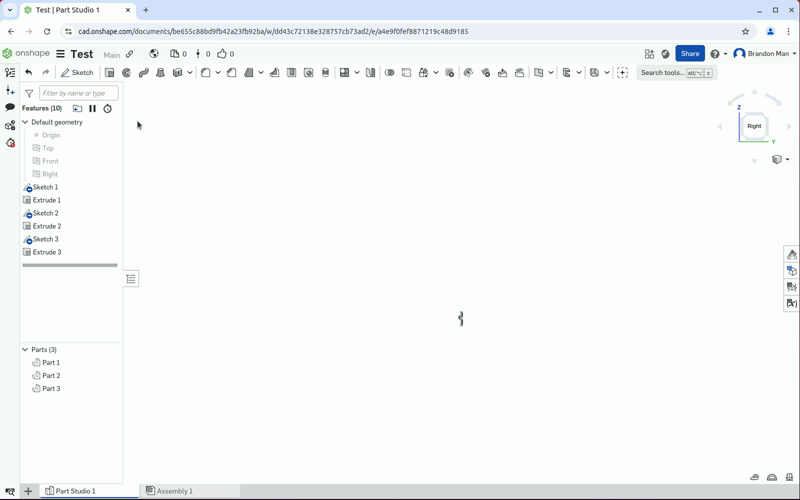
key(shift+7)
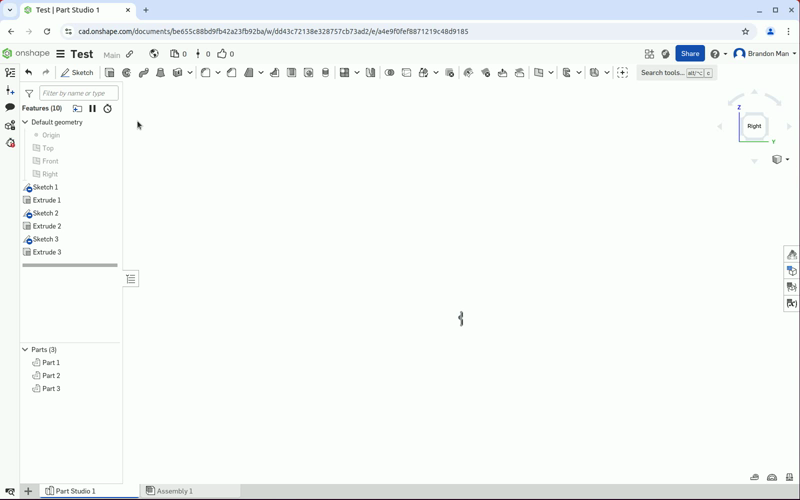
key(right, 2)
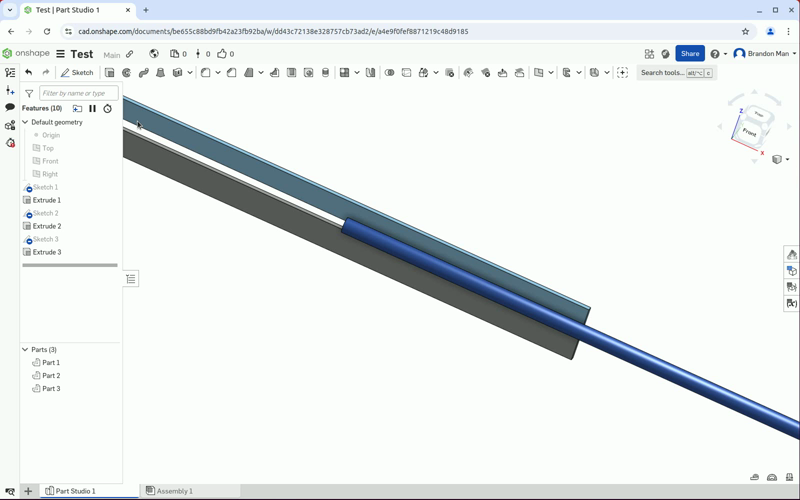
key(down, 2)
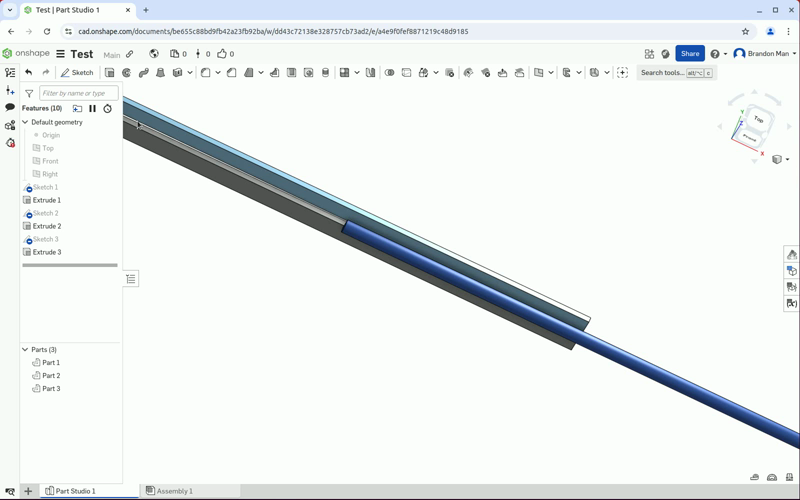
key(up, 2)
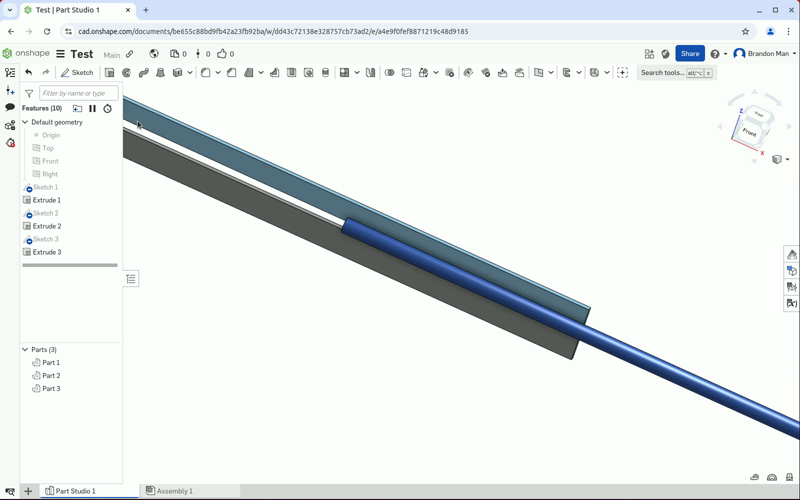
key(left, 2)
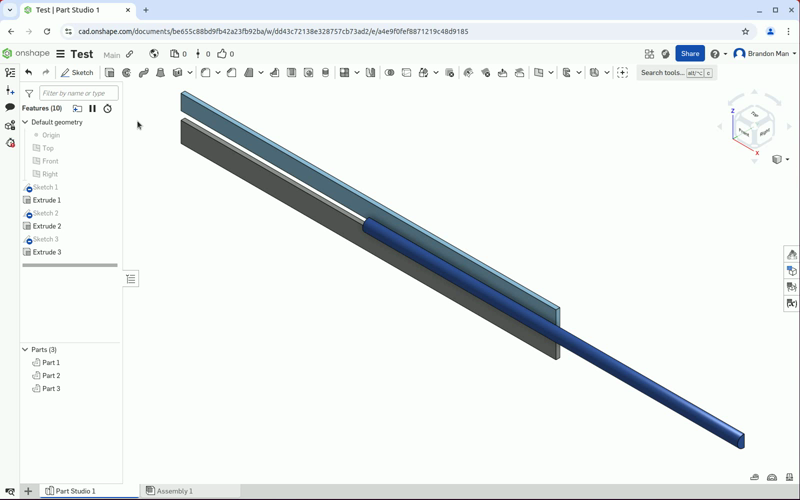
mouse_move(73, 189)
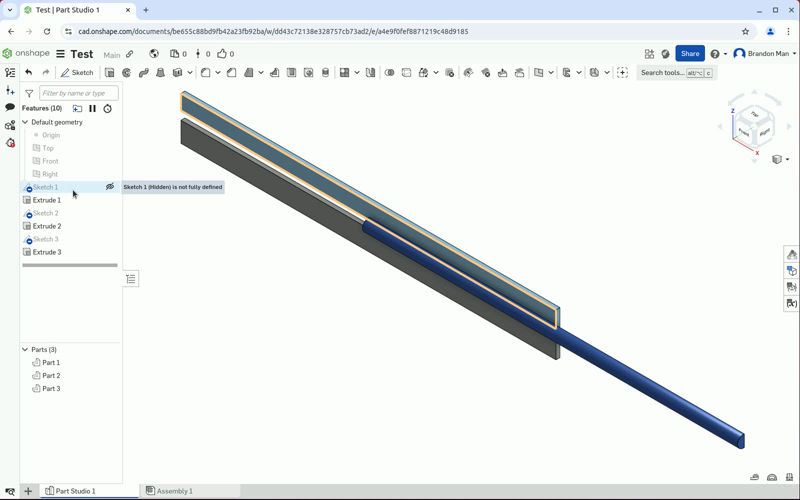
click(73, 189)